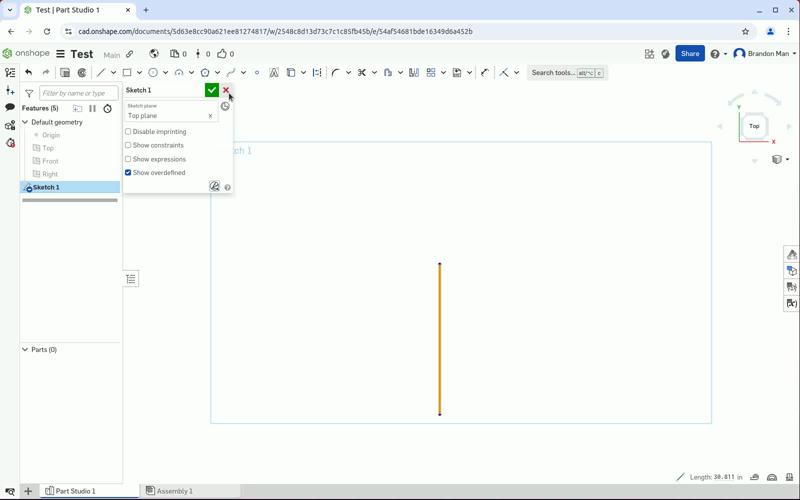
key(shift+h)
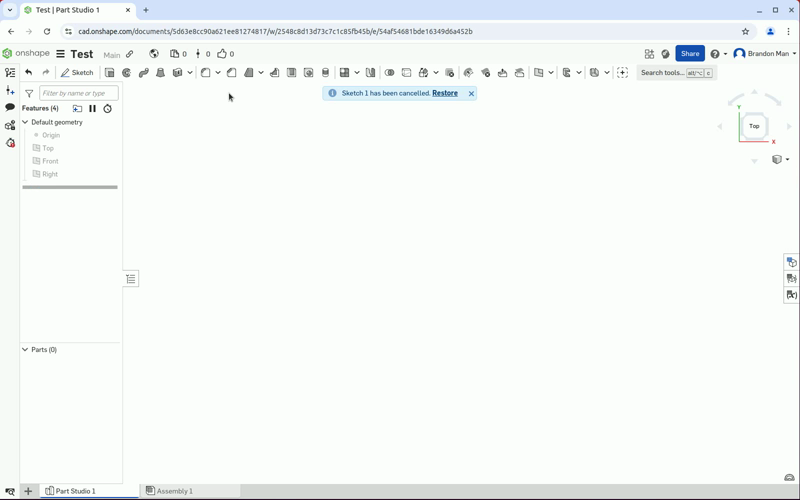
mouse_move(73, 352)
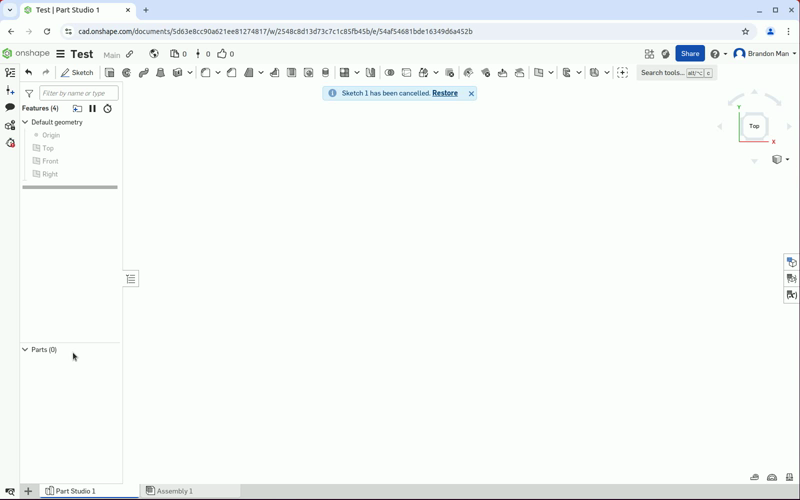
key(y)
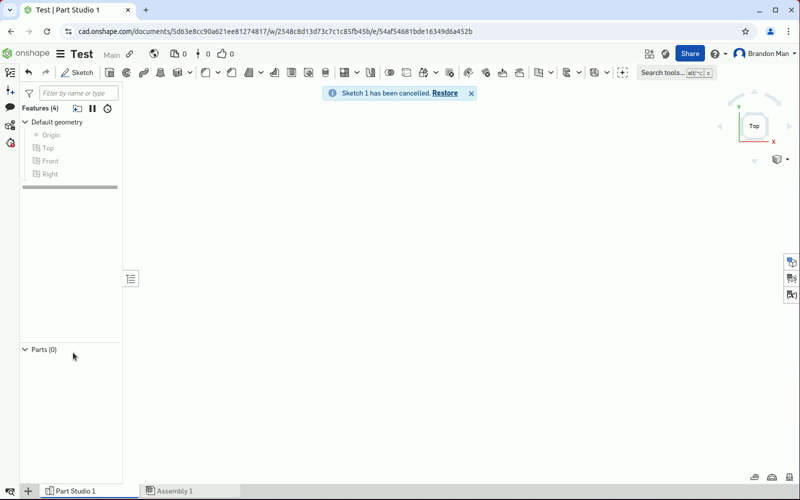
key(shift+p)
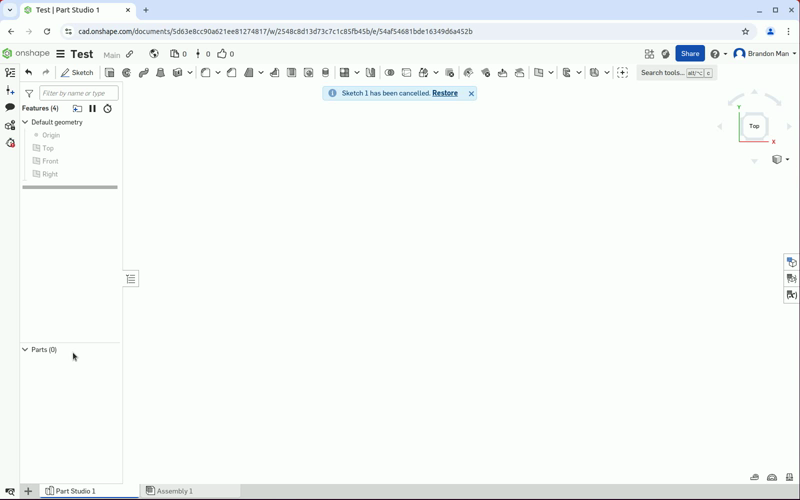
key(space)
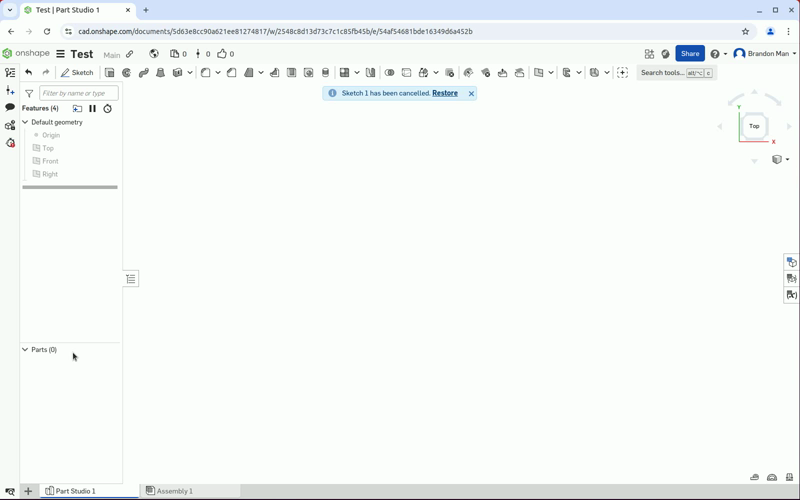
key_down(shift)
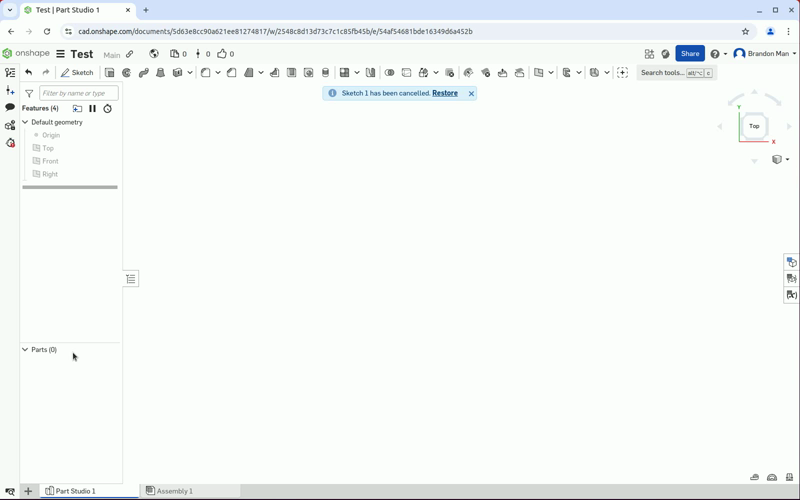
key(up)
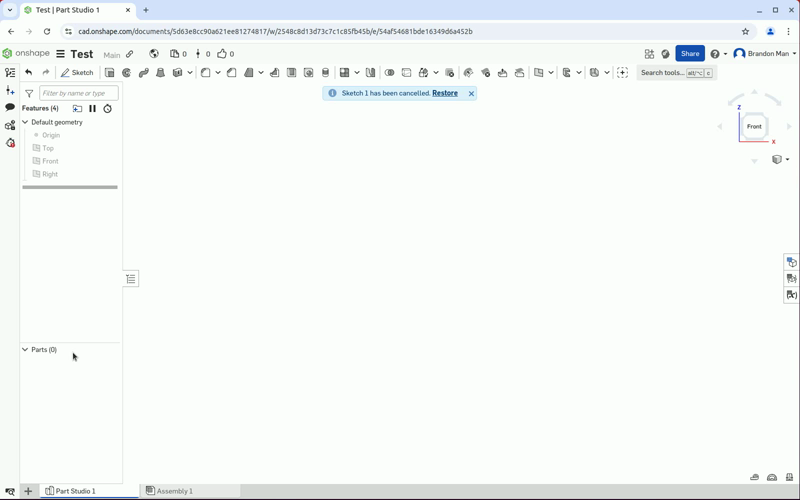
key_up(shift)
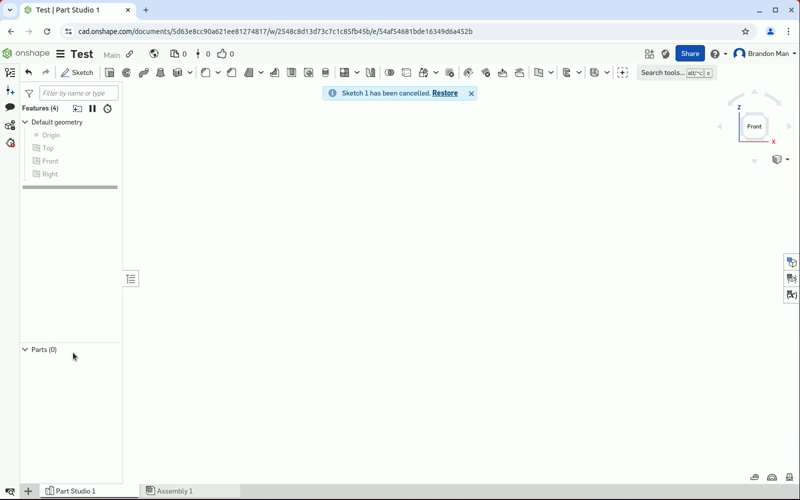
mouse_move(73, 352)
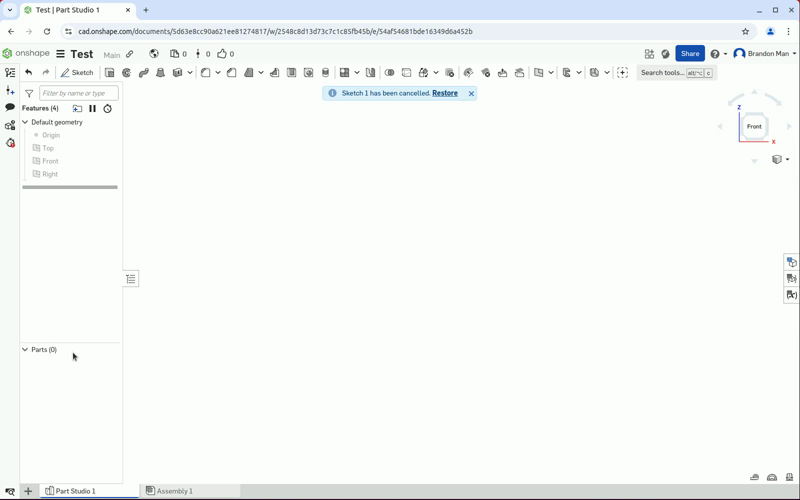
key(shift+y)
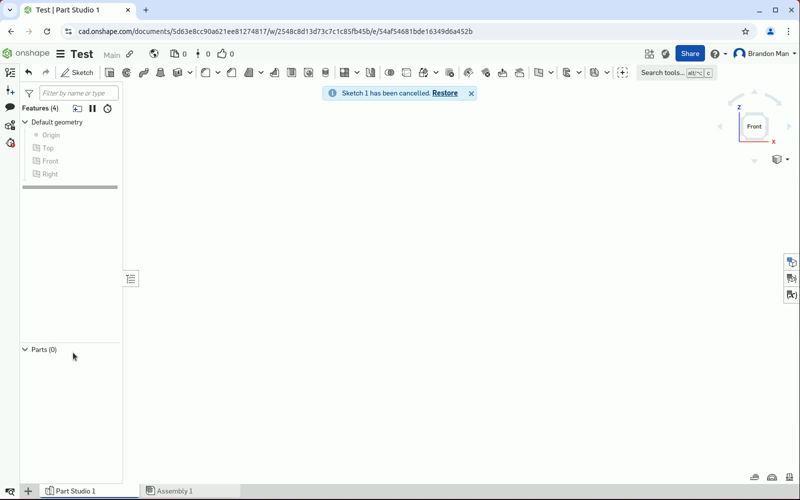
key(shift+s)
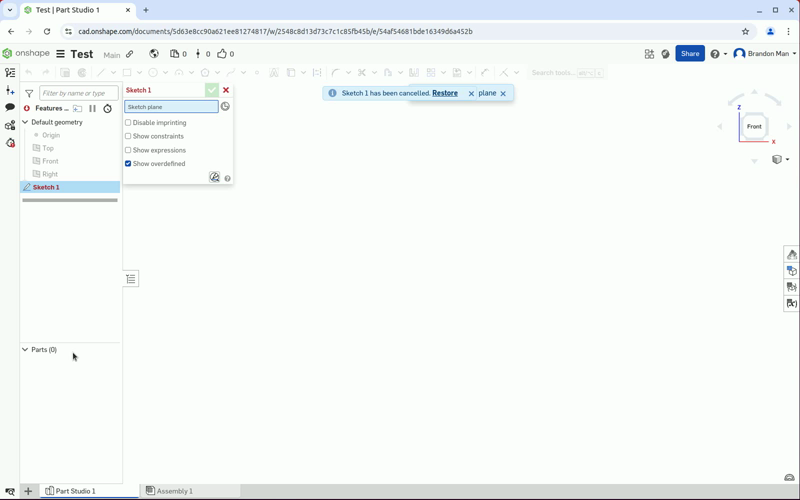
mouse_move(73, 163)
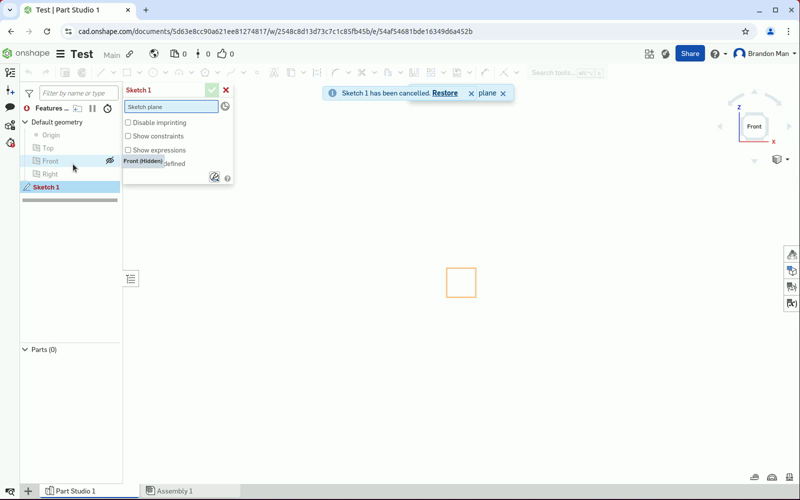
click(73, 163)
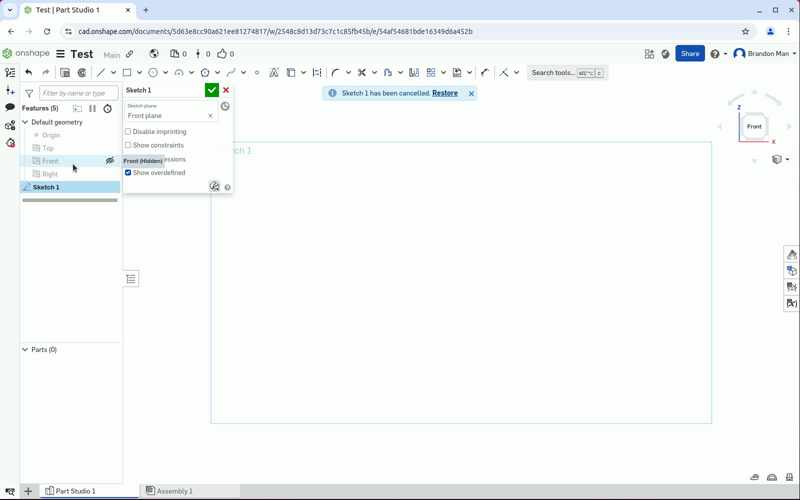
mouse_move(73, 352)
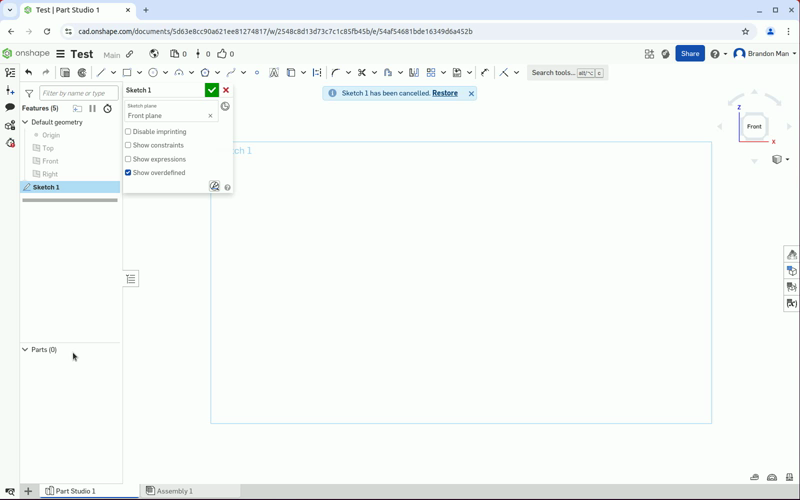
key(y)
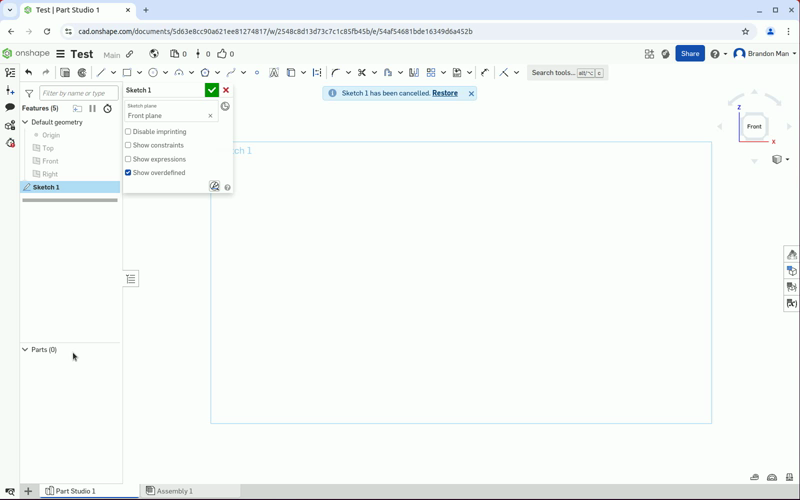
key(l)
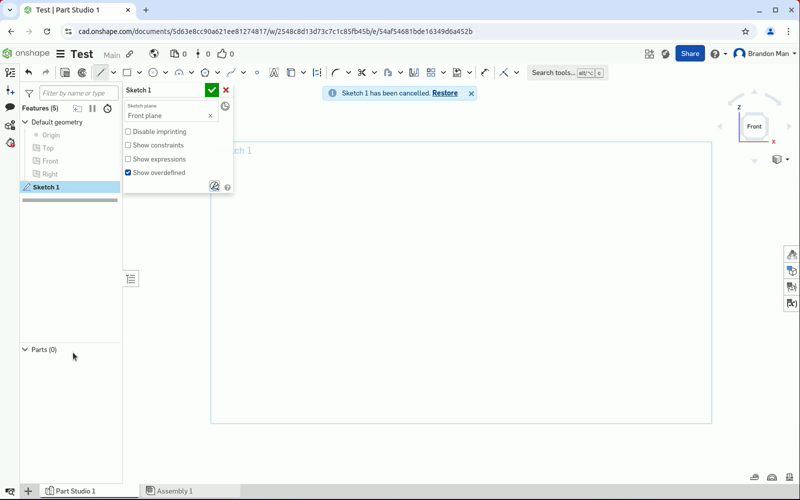
key_down(shift)
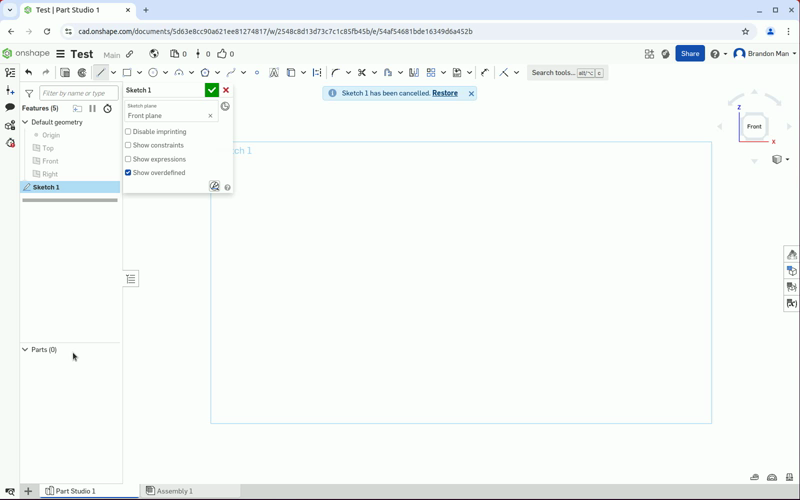
mouse_move(348, 282)
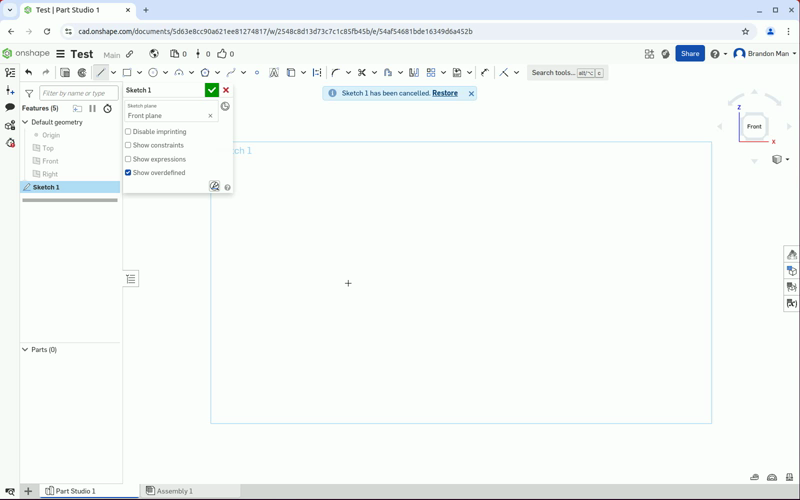
click(348, 282)
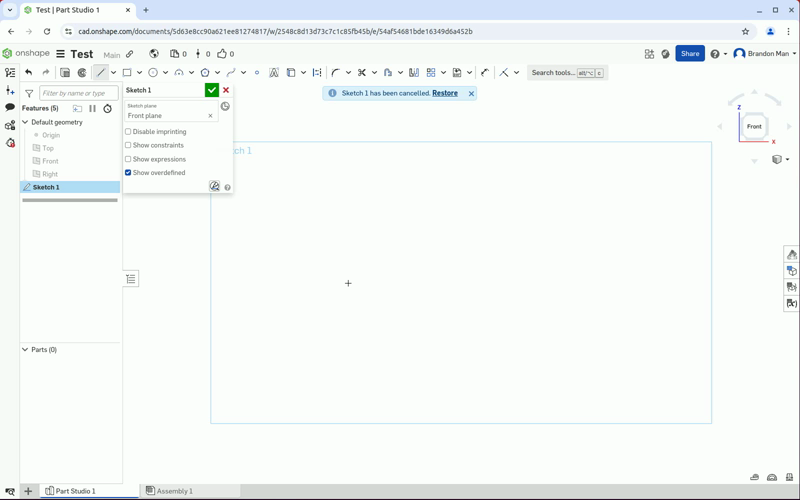
key_up(shift)
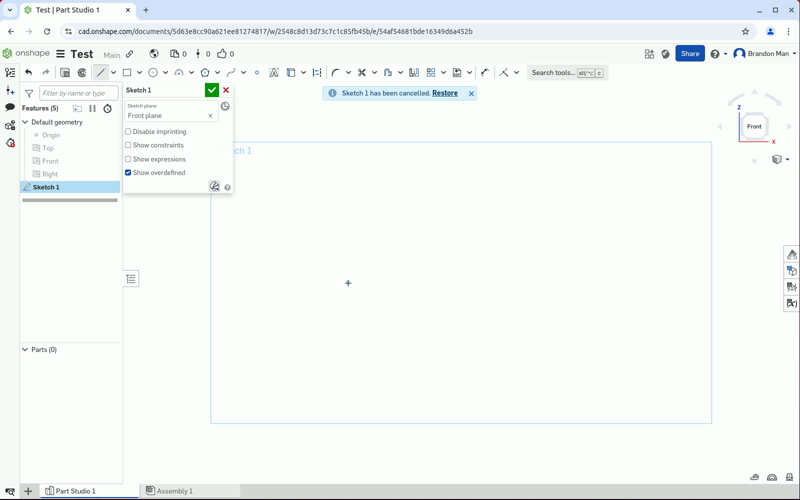
key_down(shift)
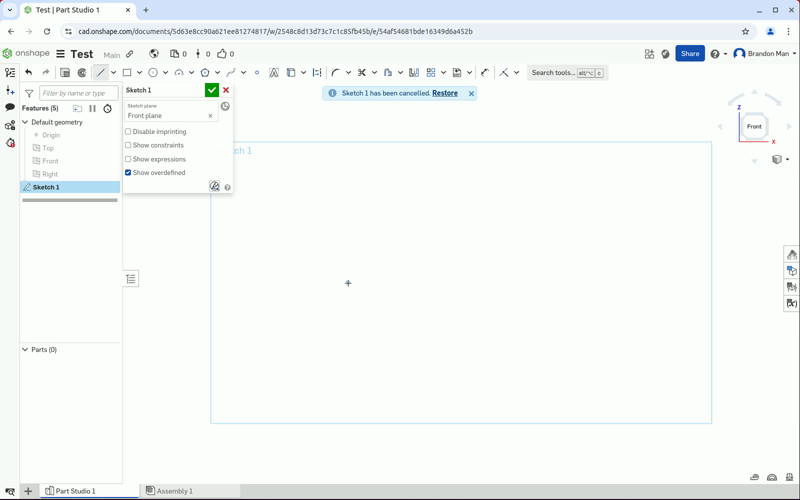
mouse_move(416, 282)
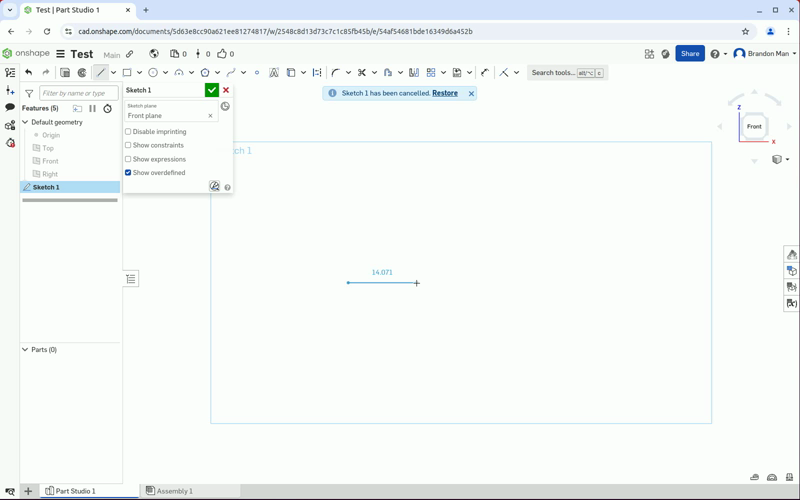
click(416, 282)
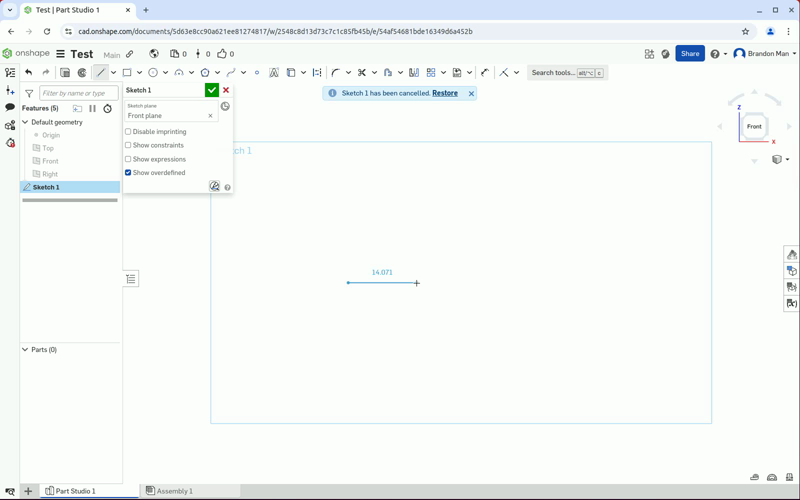
key_up(shift)
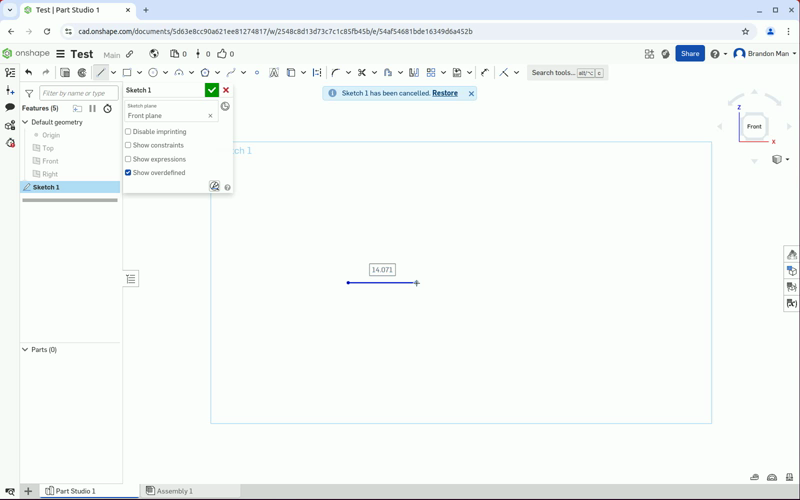
key(esc)
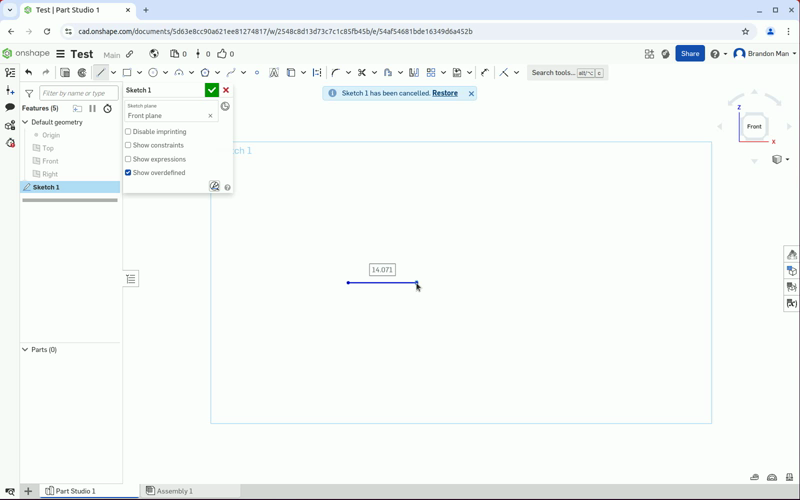
key(a)
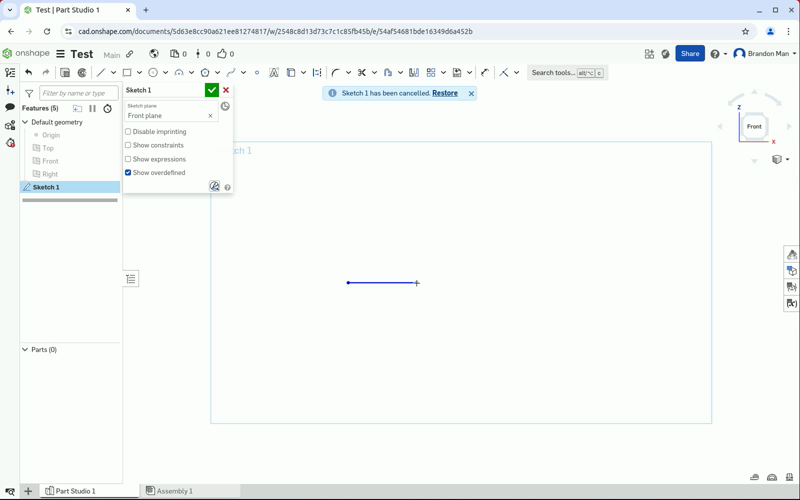
mouse_move(416, 282)
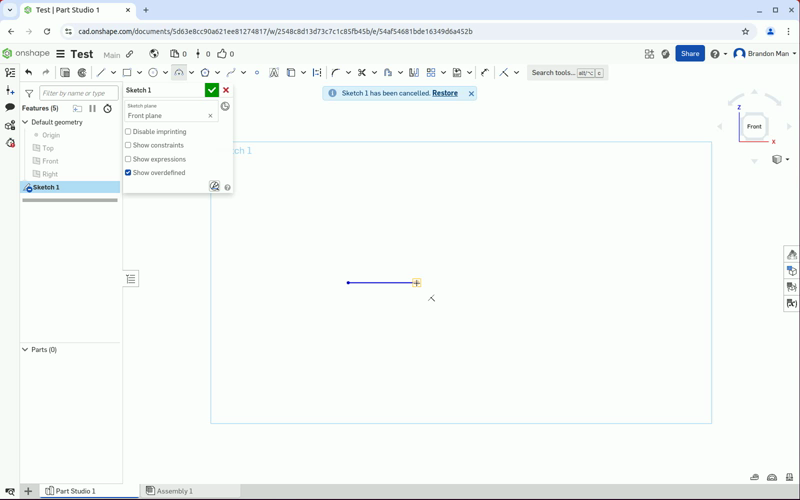
click(416, 282)
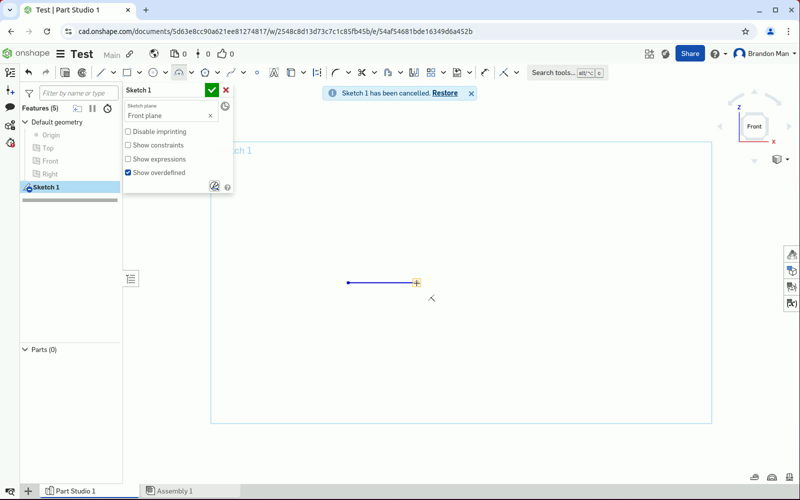
key_down(shift)
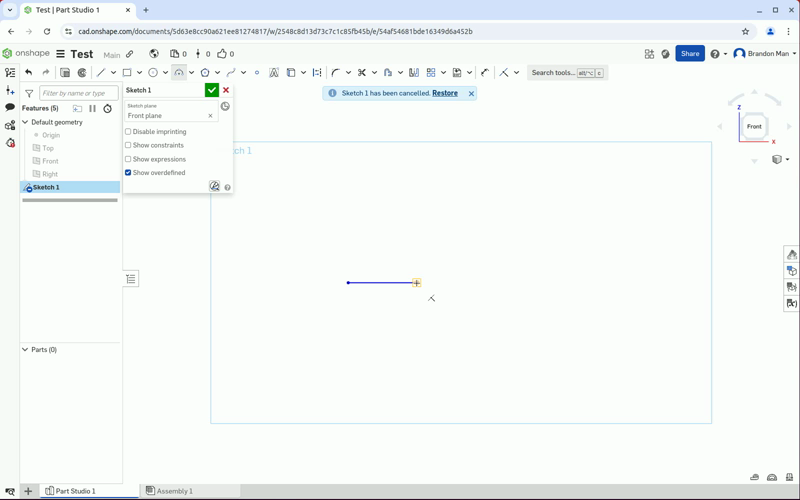
mouse_move(503, 282)
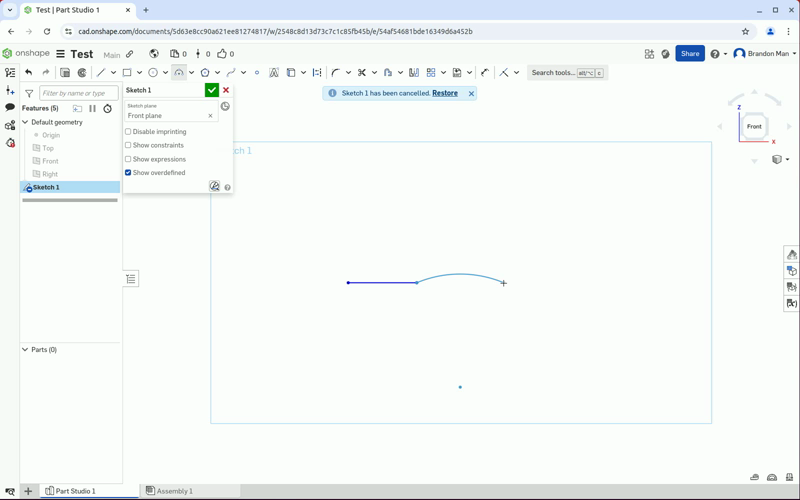
click(503, 282)
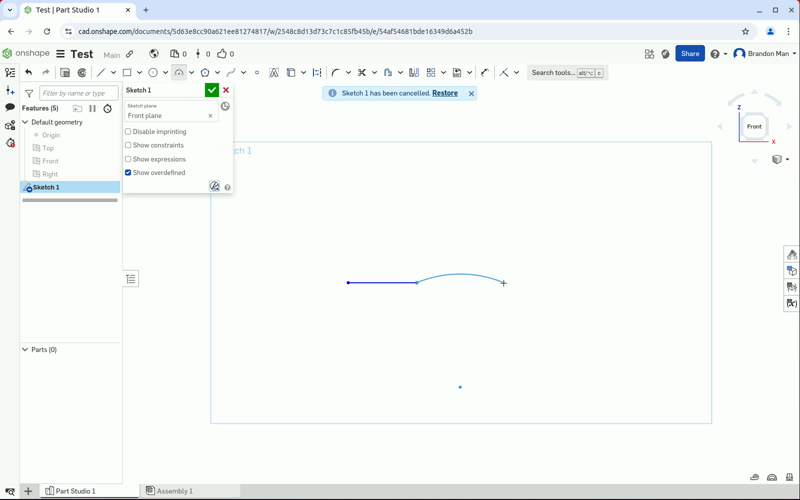
mouse_move(460, 239)
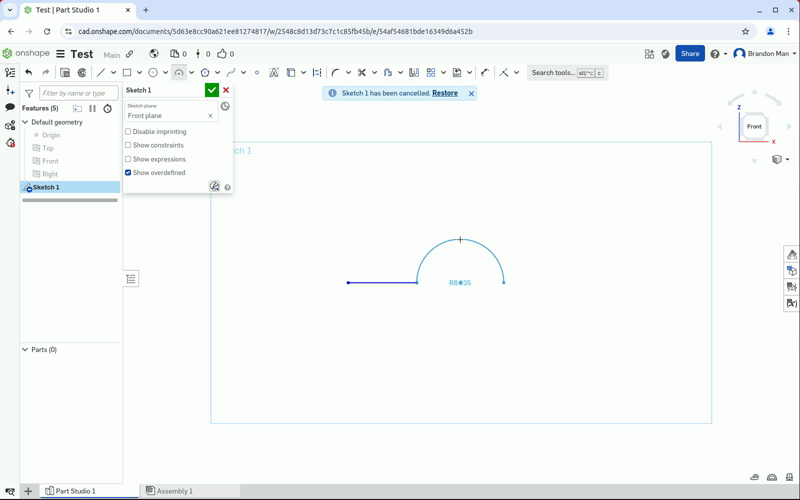
click(460, 239)
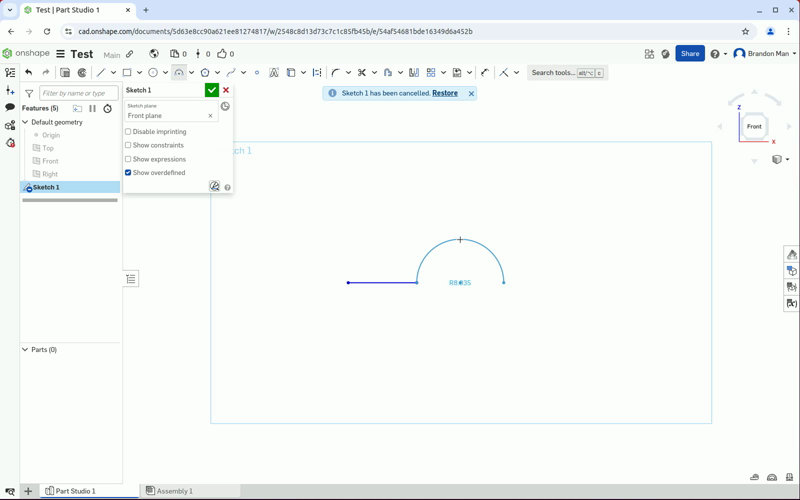
key_up(shift)
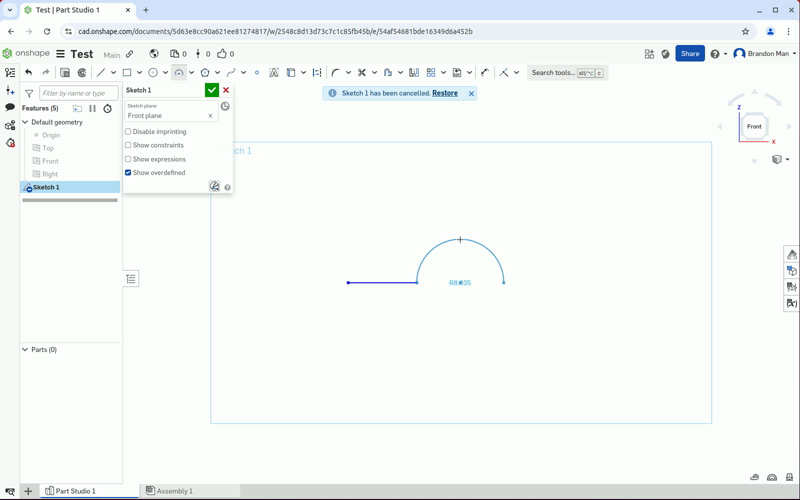
key(esc)
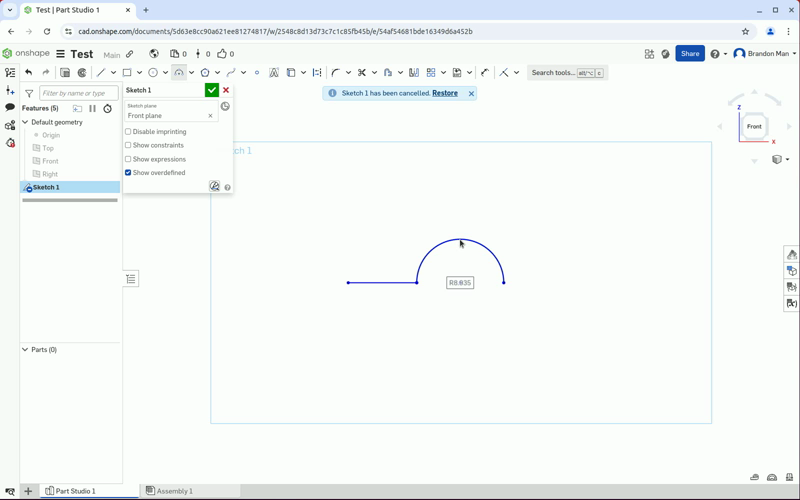
key(l)
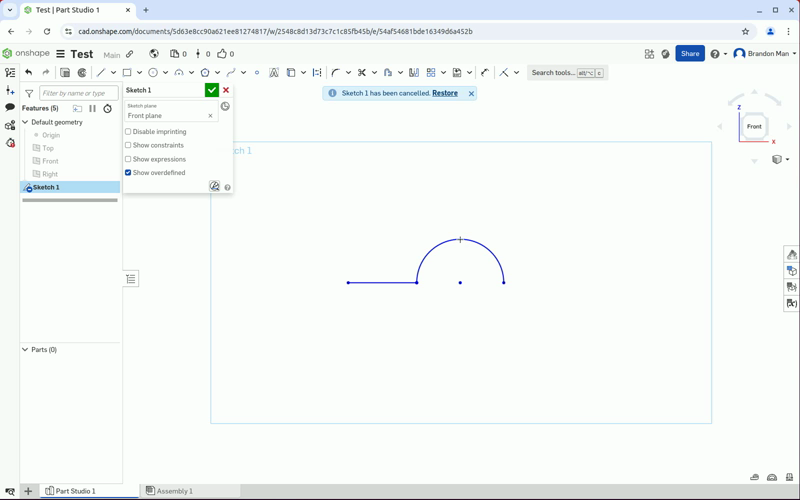
mouse_move(503, 282)
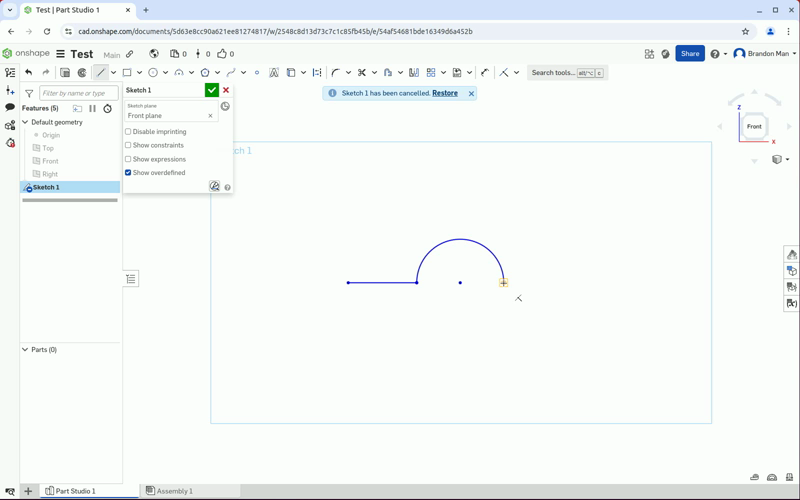
click(503, 282)
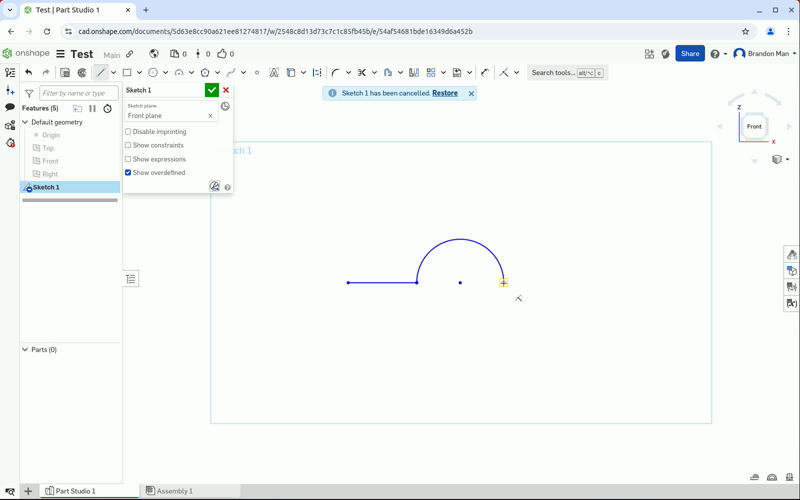
key_down(shift)
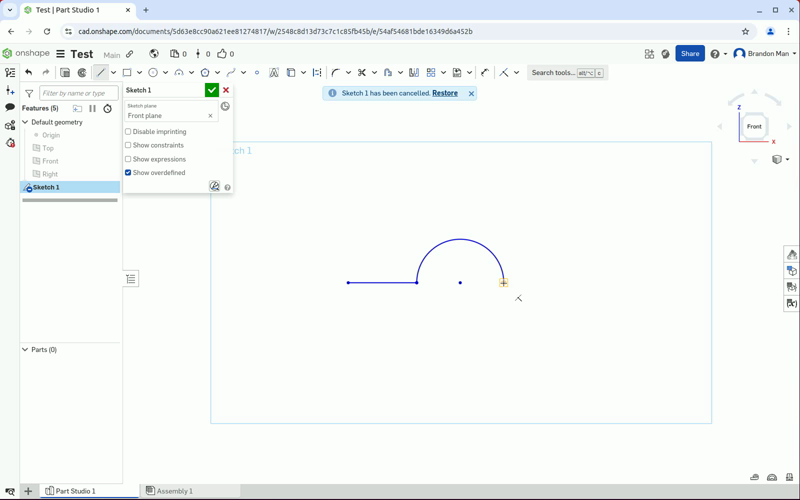
mouse_move(572, 282)
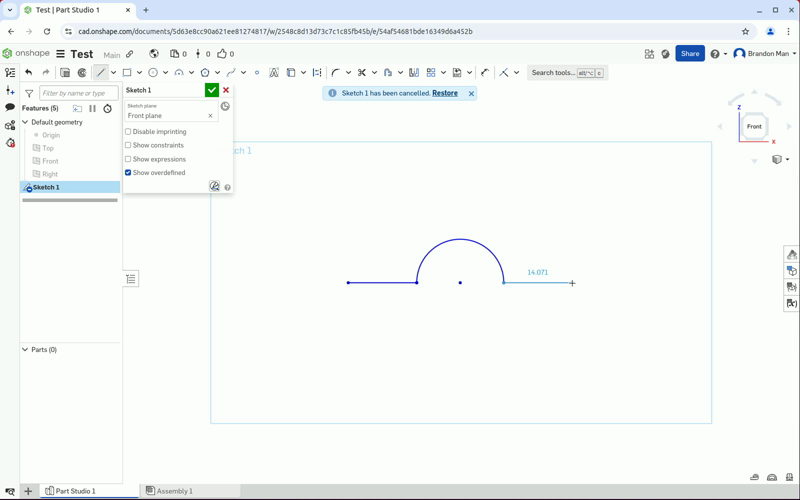
click(572, 282)
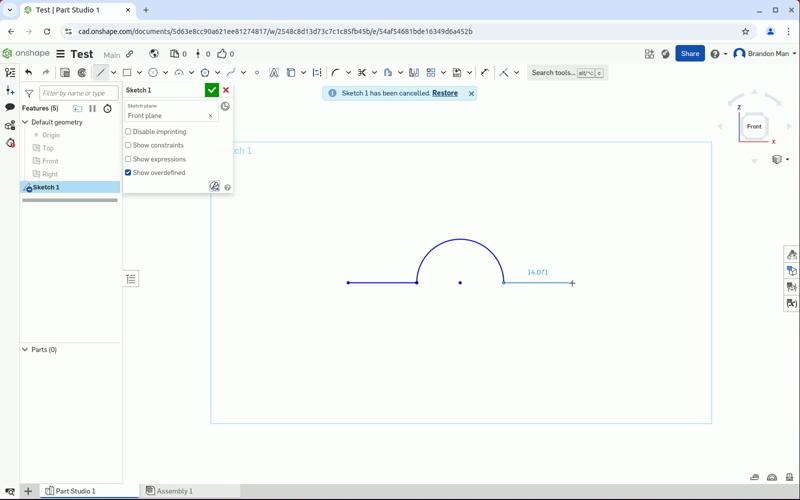
key_up(shift)
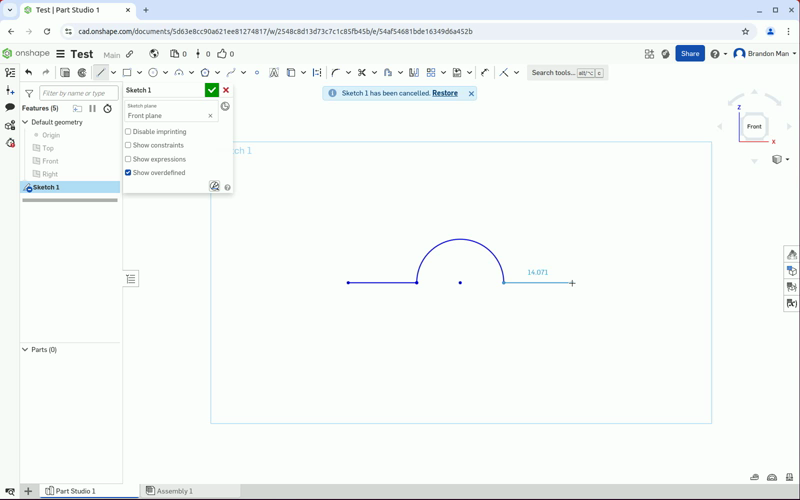
key_down(shift)
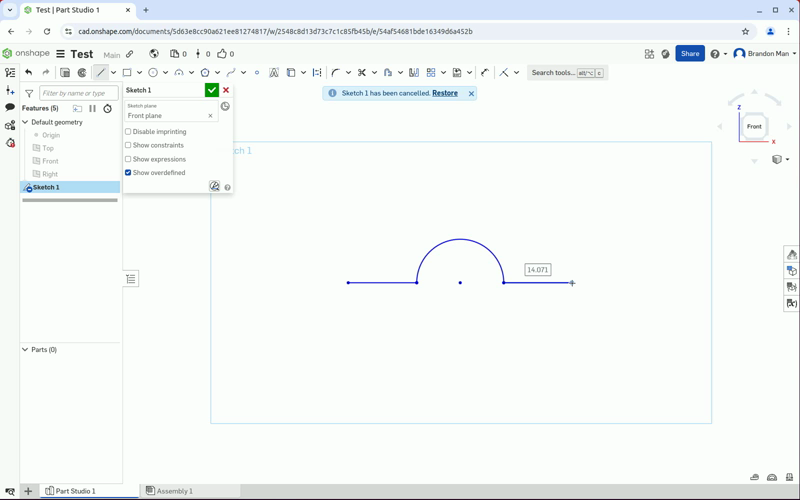
mouse_move(572, 193)
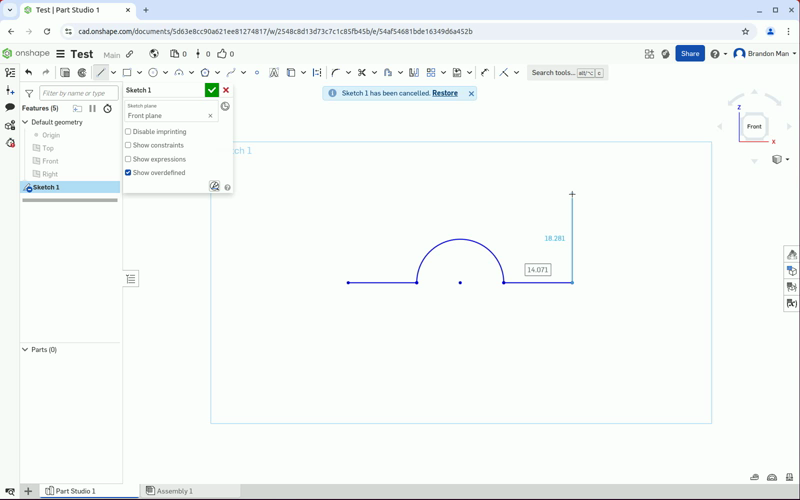
click(572, 193)
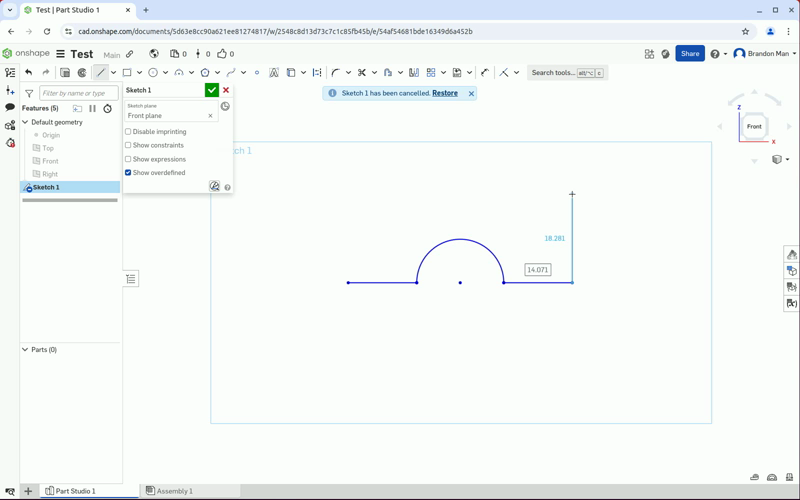
key_up(shift)
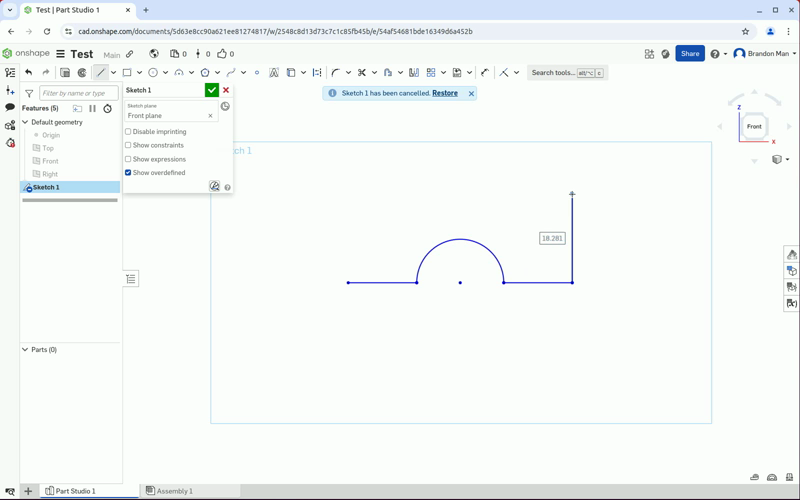
key_down(shift)
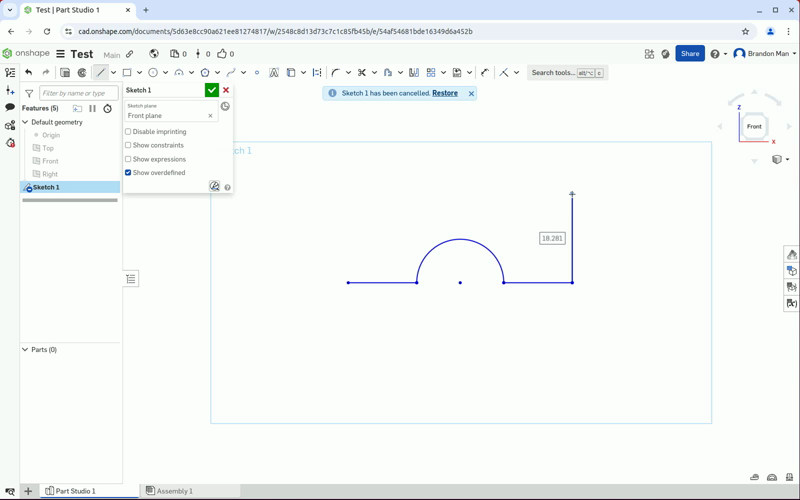
mouse_move(348, 193)
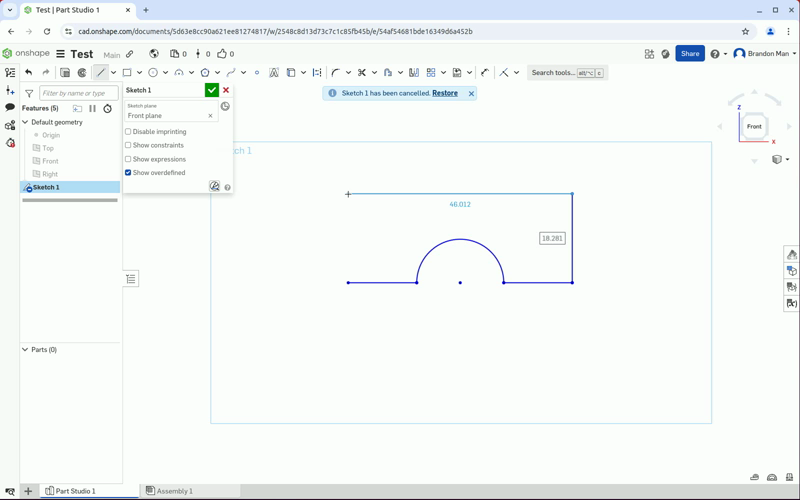
click(348, 193)
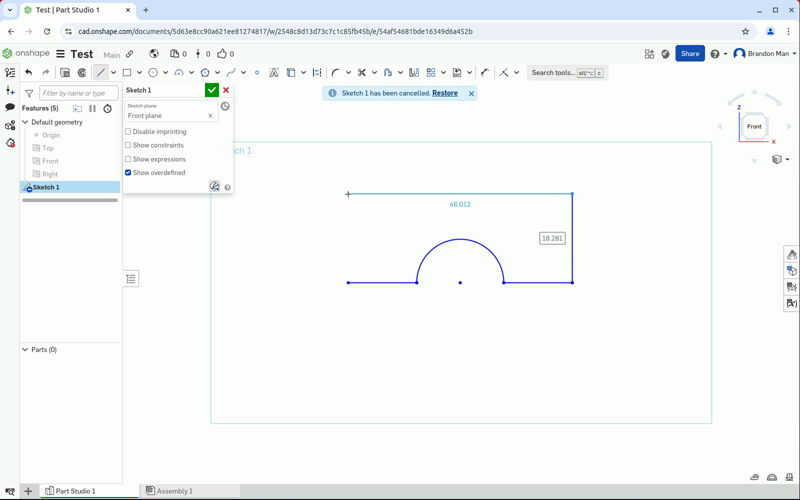
key_up(shift)
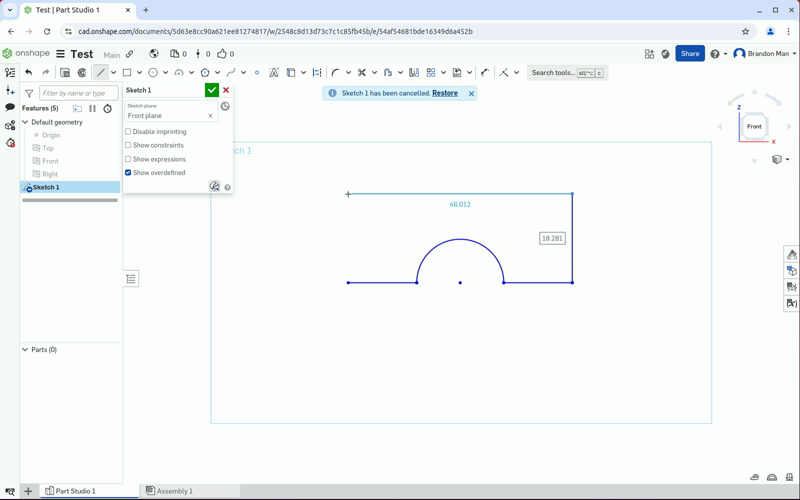
key_down(shift)
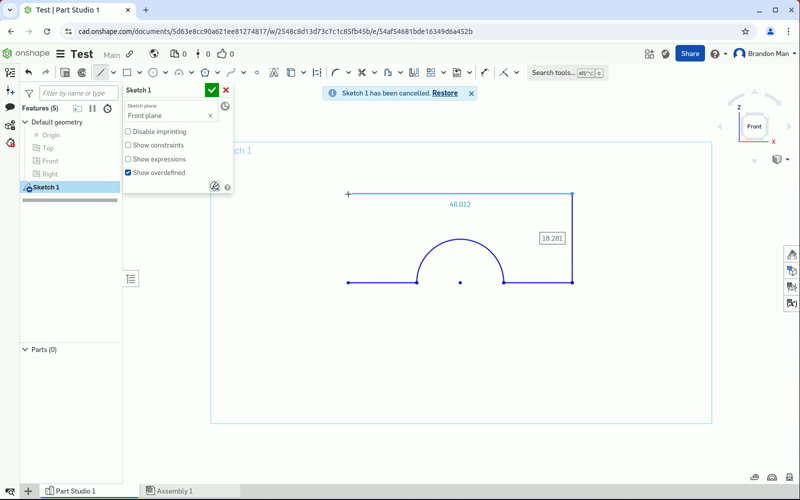
mouse_move(348, 282)
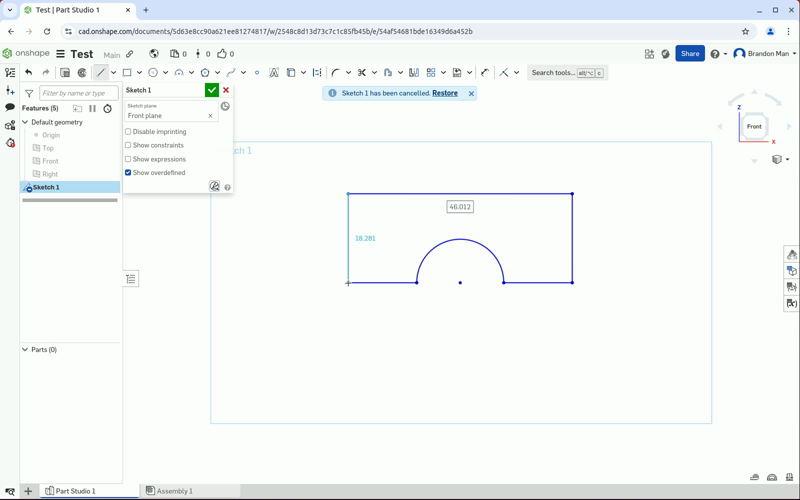
key_up(shift)
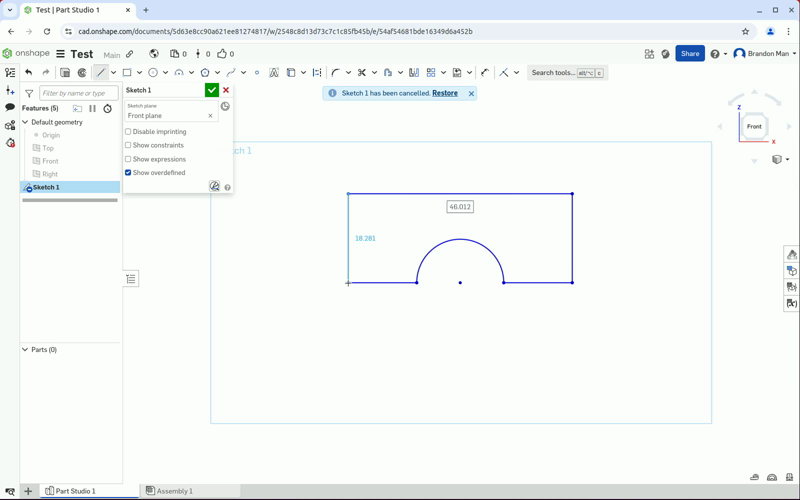
click(348, 282)
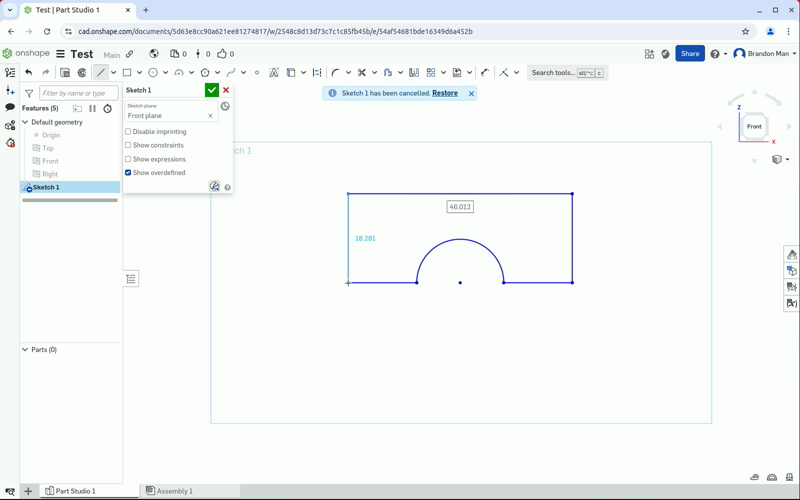
key(esc)
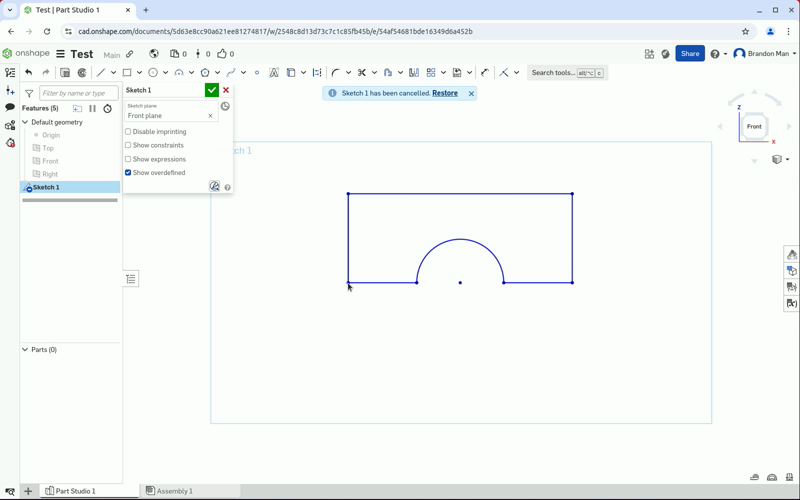
mouse_move(371, 235)
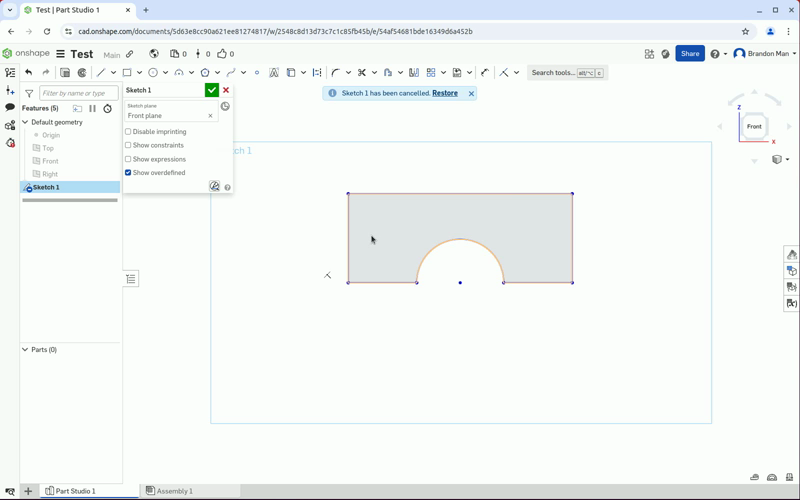
scroll(6)
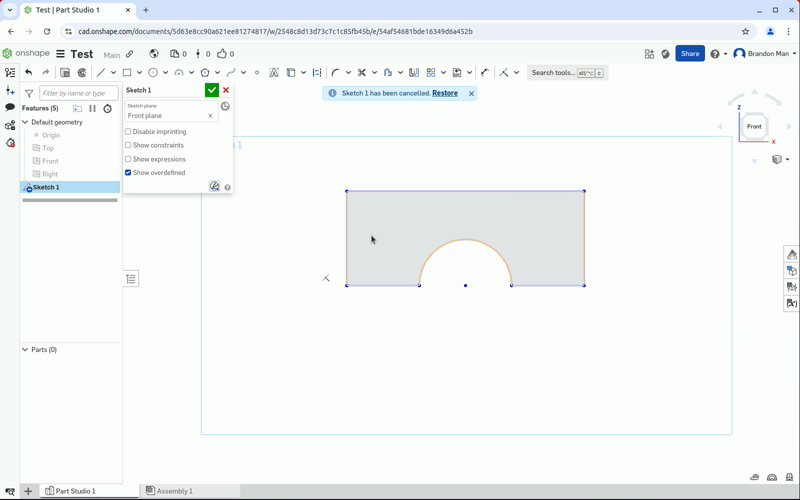
scroll(6)
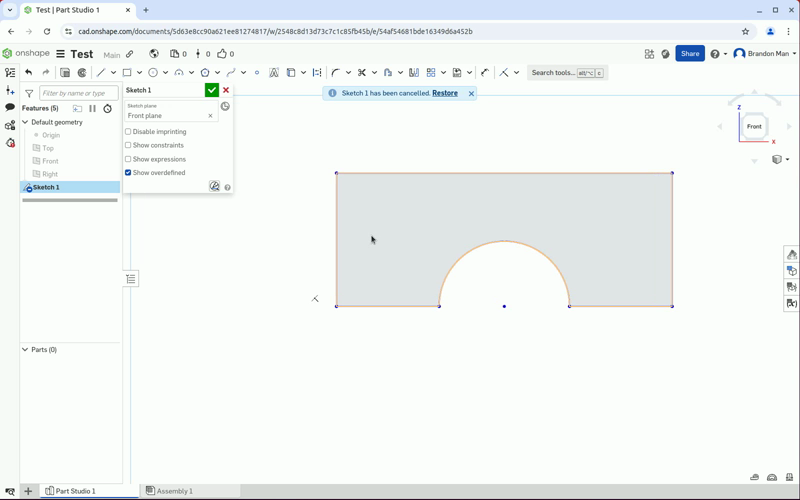
scroll(6)
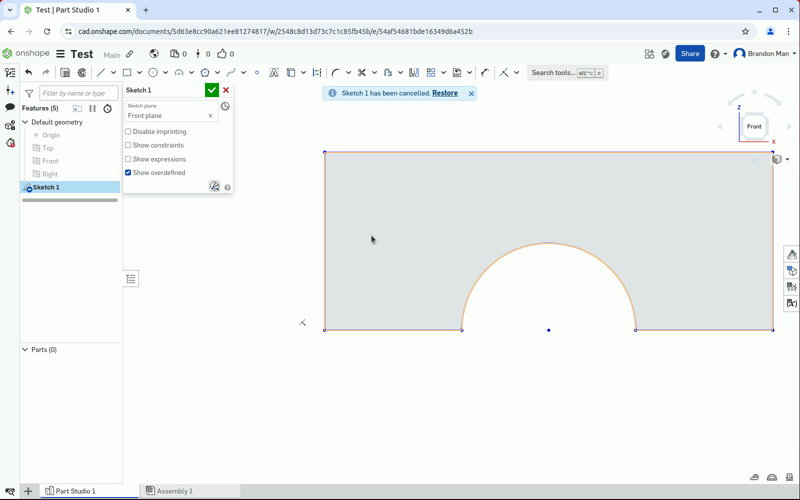
scroll(6)
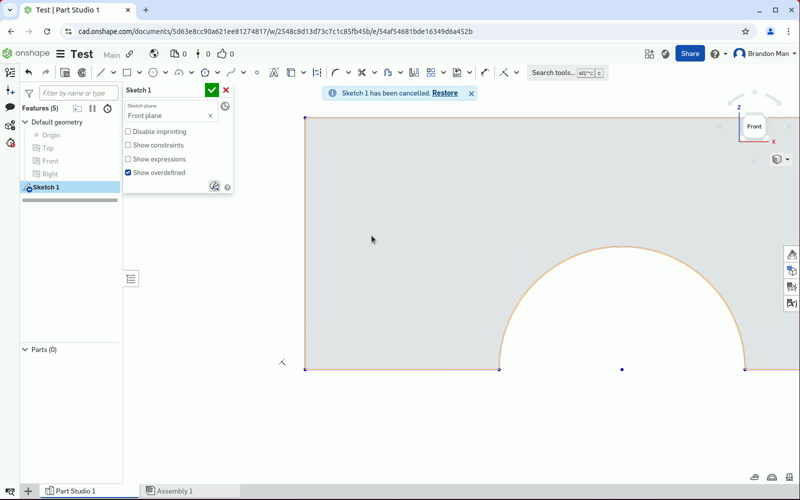
scroll(6)
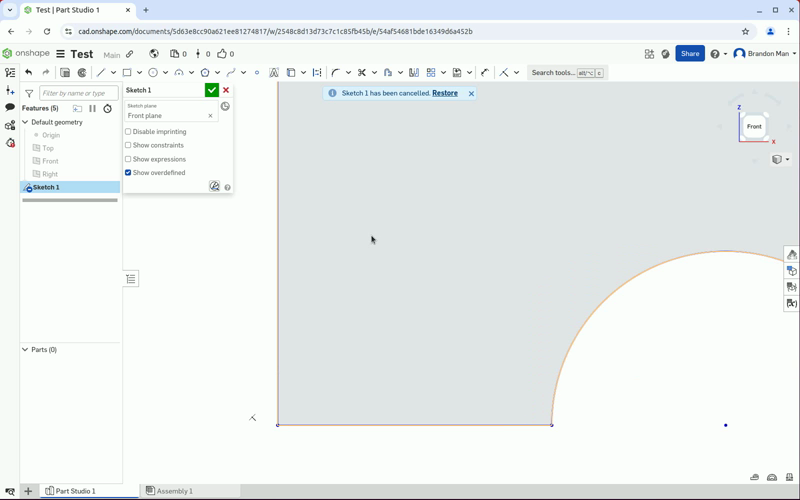
scroll(6)
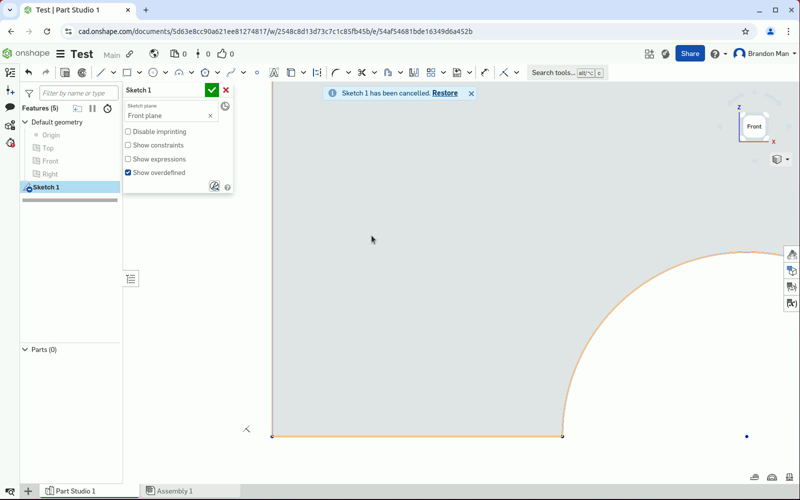
scroll(6)
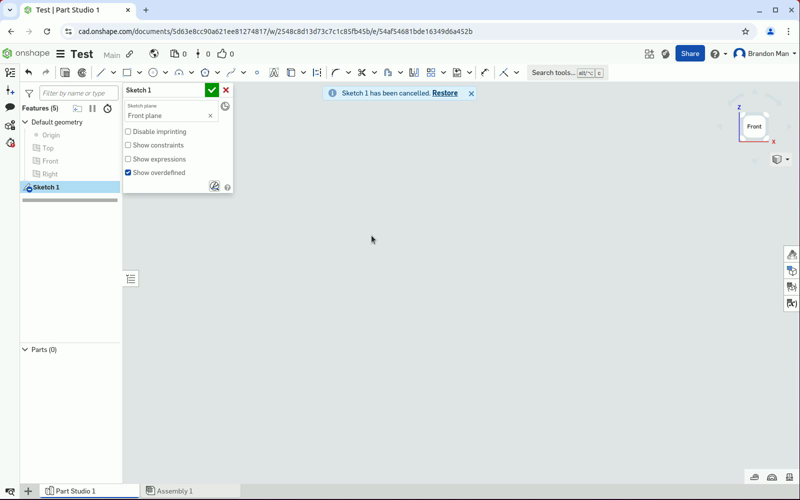
click(371, 235)
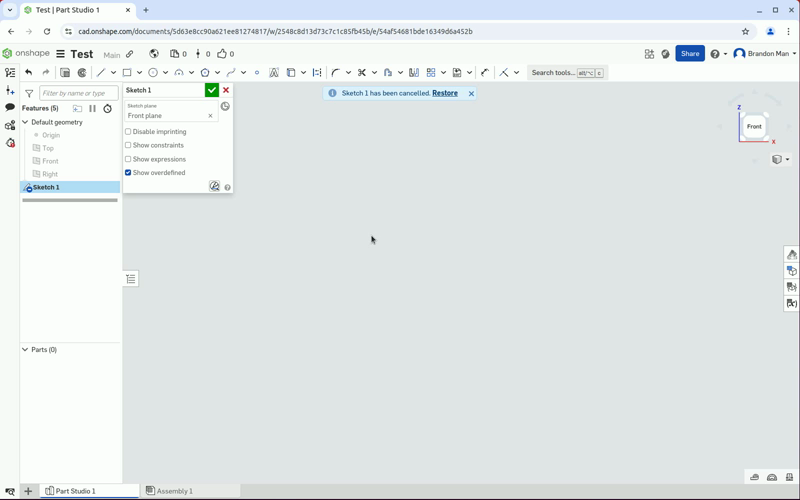
scroll(-6)
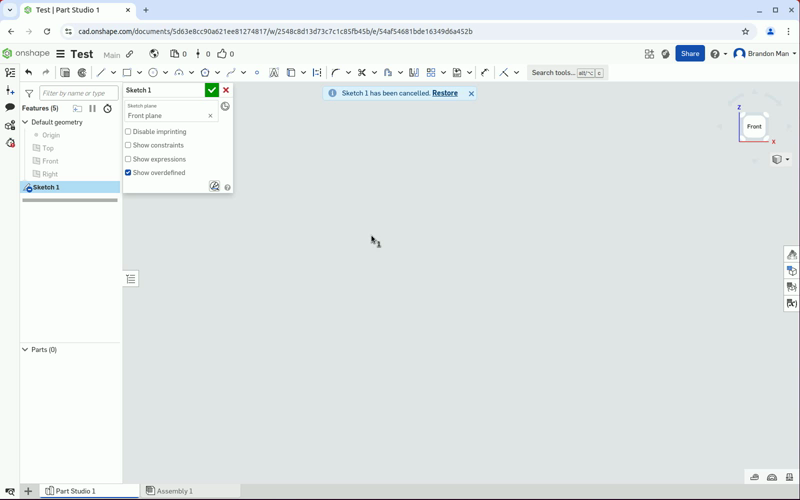
scroll(-6)
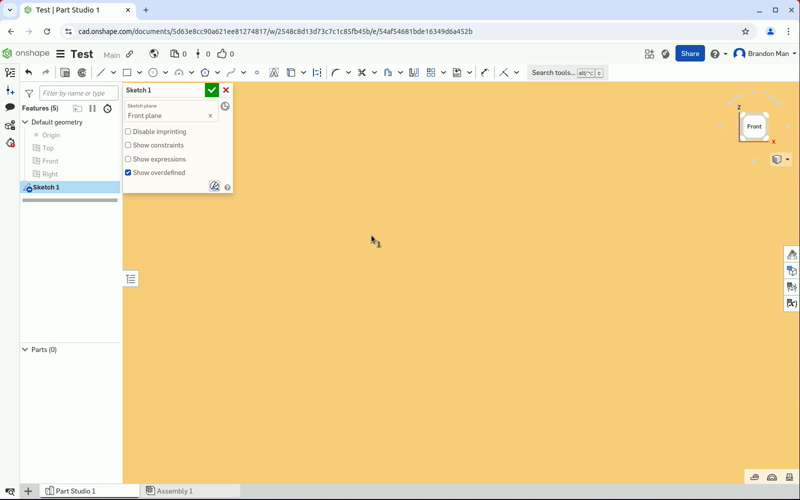
scroll(-6)
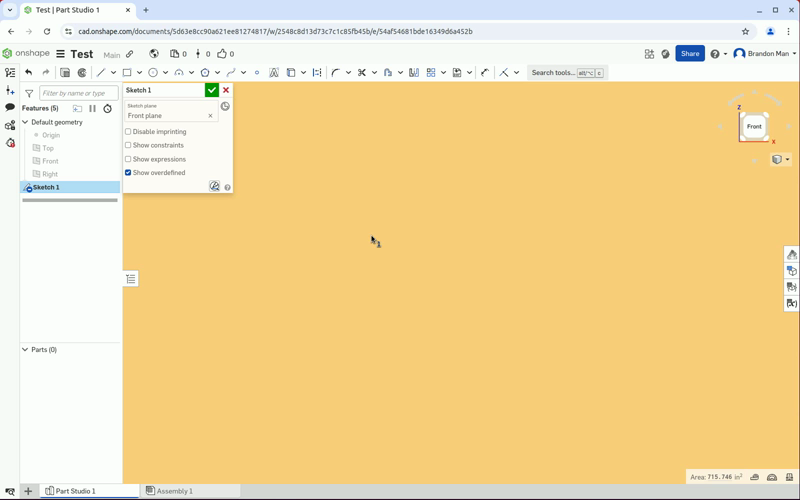
scroll(-6)
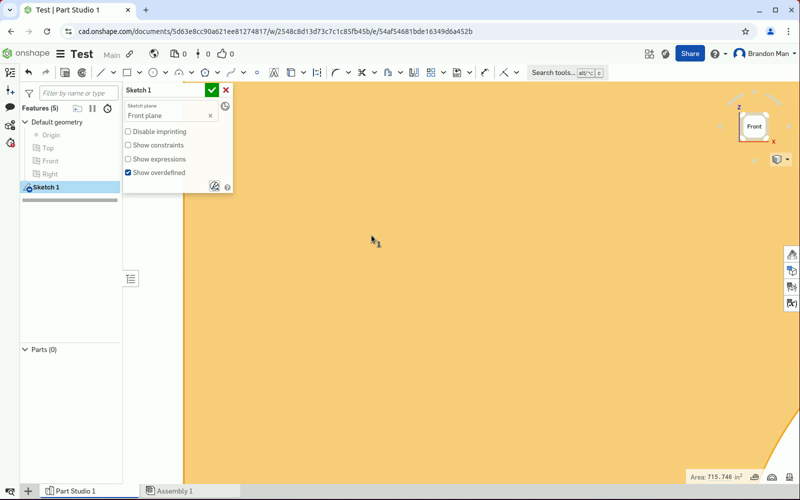
scroll(-6)
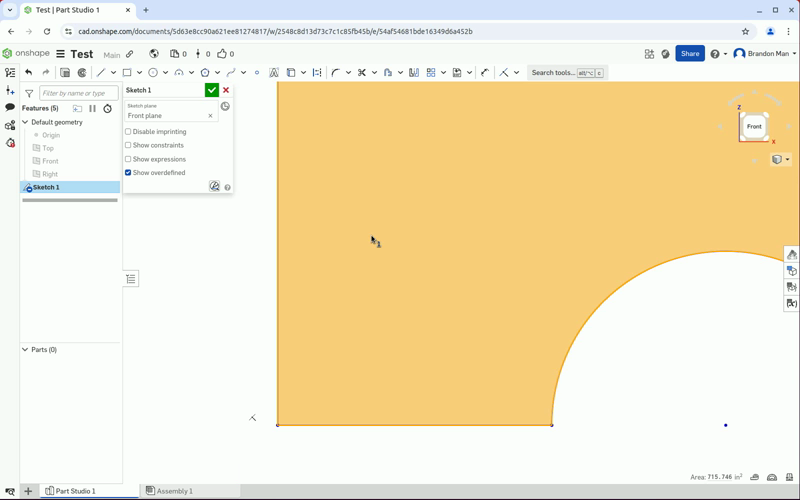
scroll(-6)
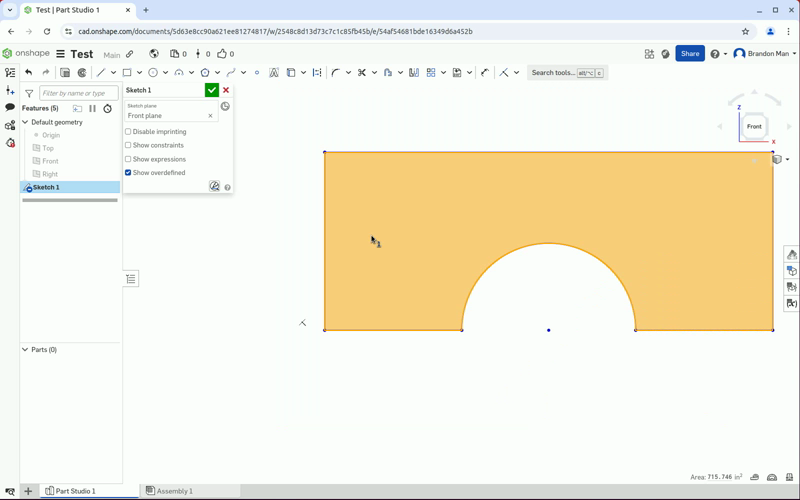
scroll(-6)
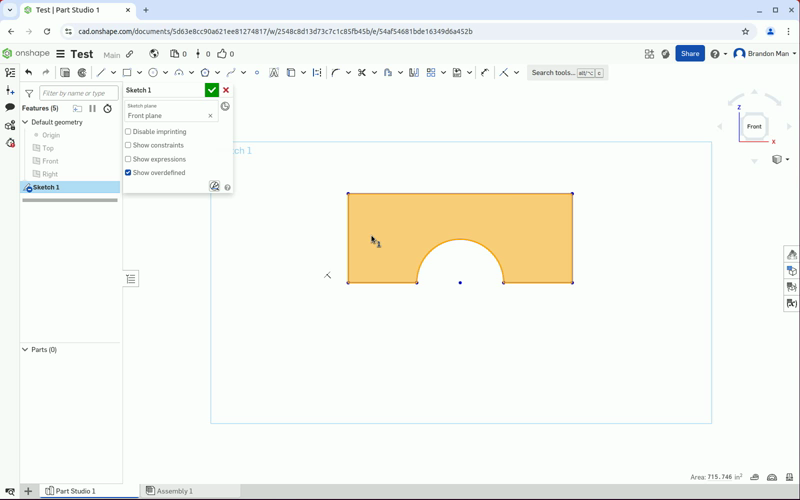
mouse_move(73, 352)
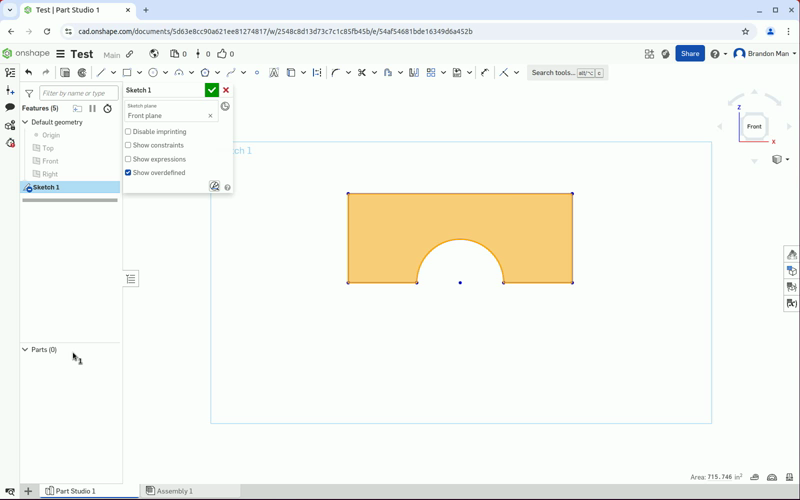
key(shift+y)
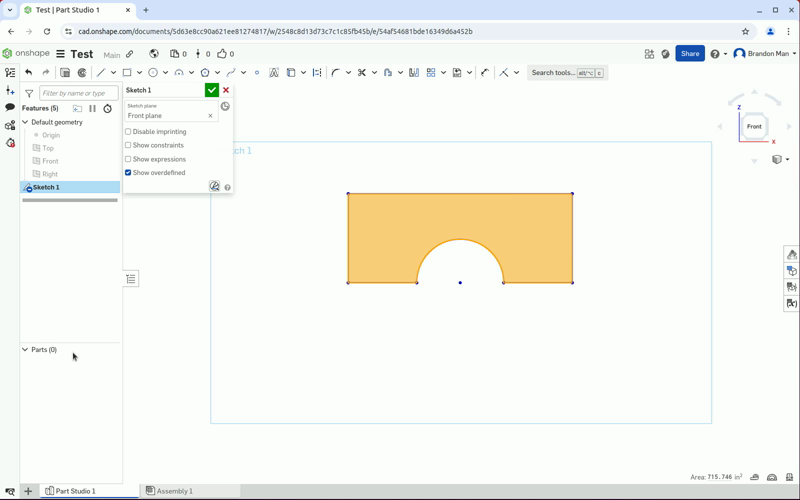
key(shift+e)
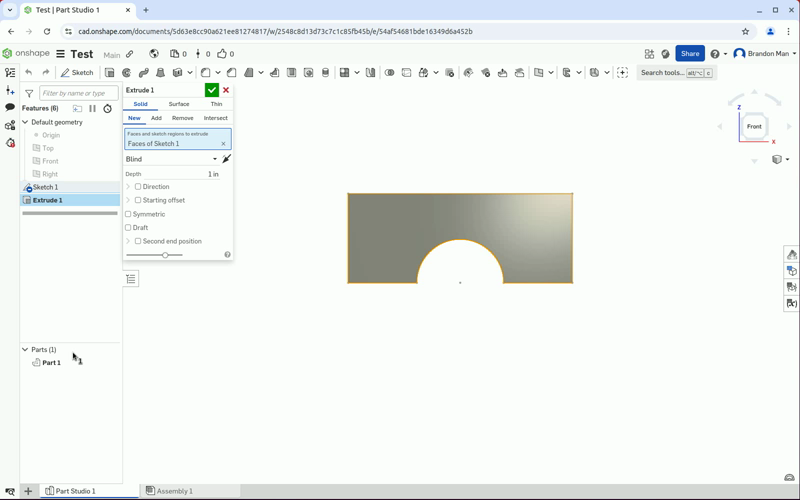
mouse_move(143, 106)
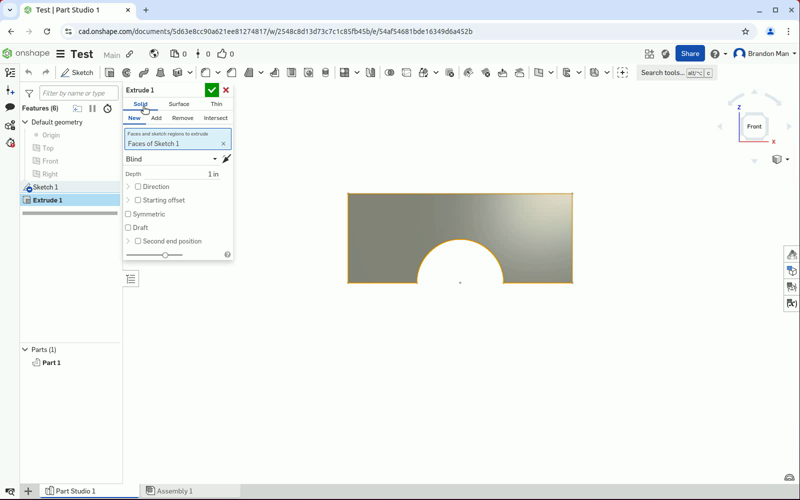
click(143, 106)
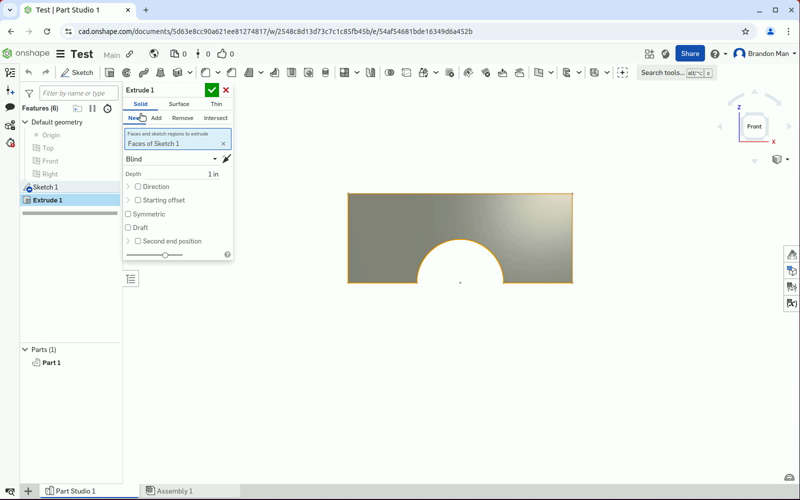
mouse_move(137, 120)
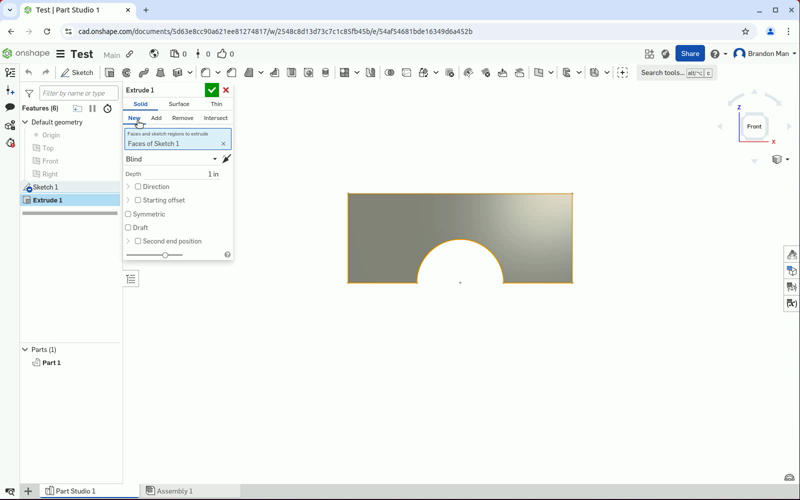
click(137, 120)
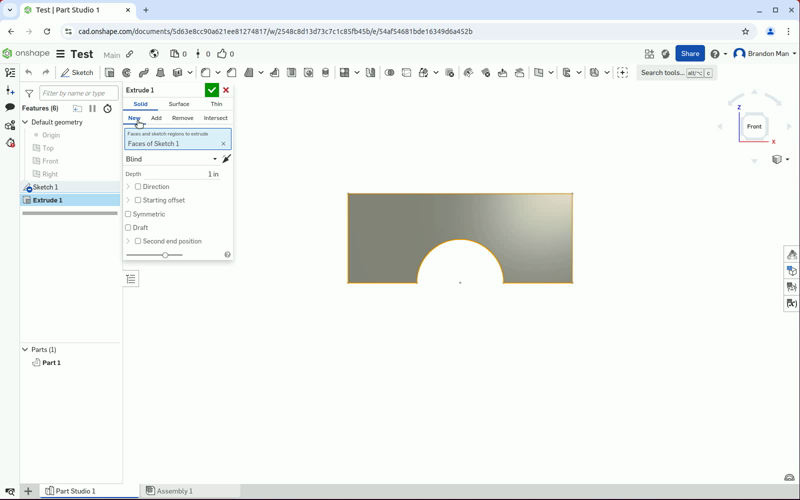
key(tab, 4)
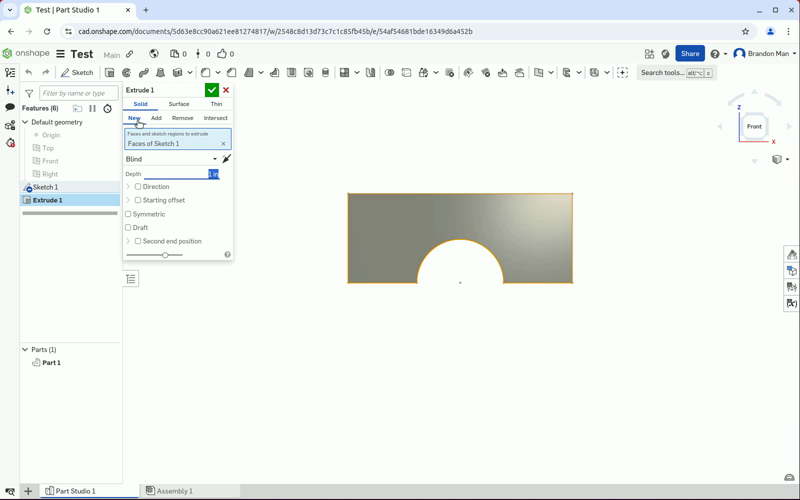
text(12.276)
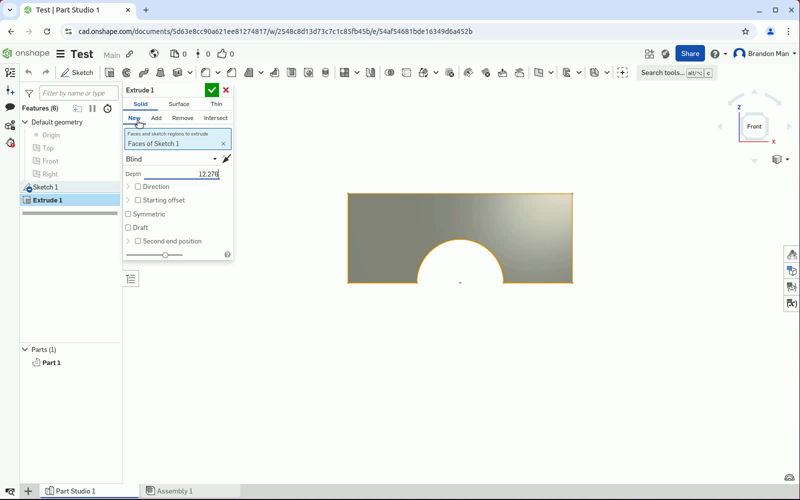
key(enter)
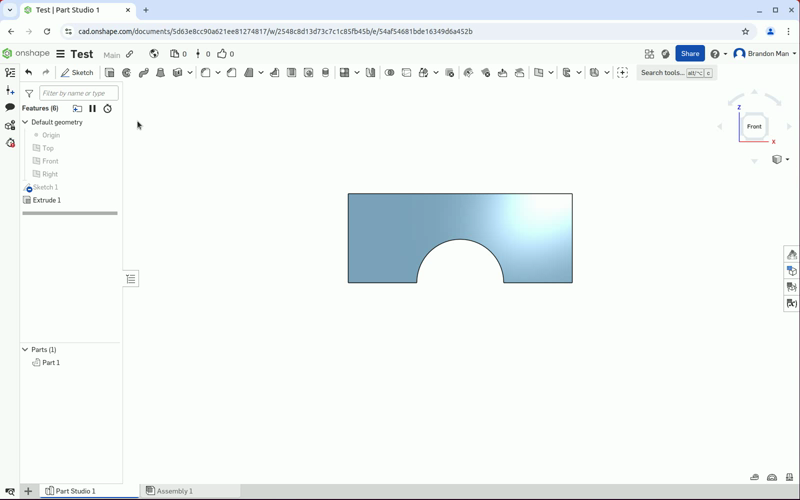
key(shift+h)
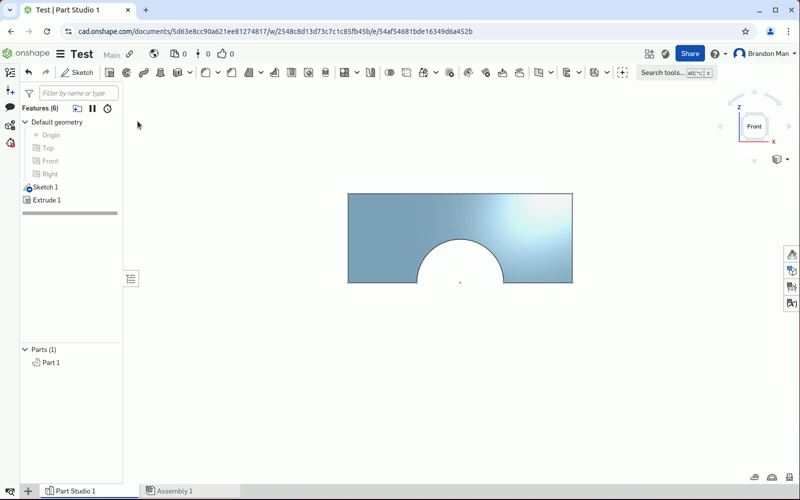
key(shift+h)
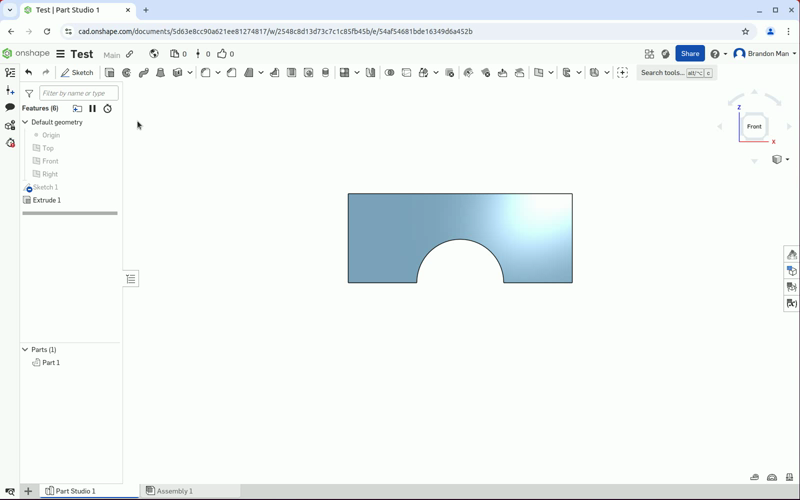
mouse_move(73, 189)
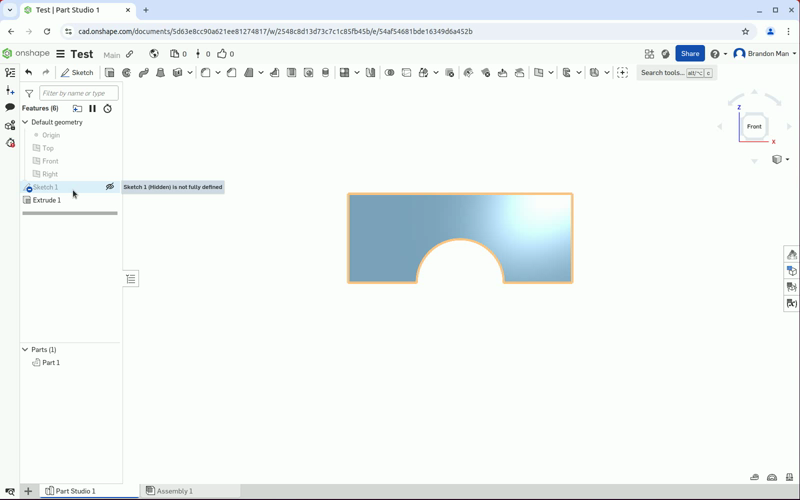
click(73, 189)
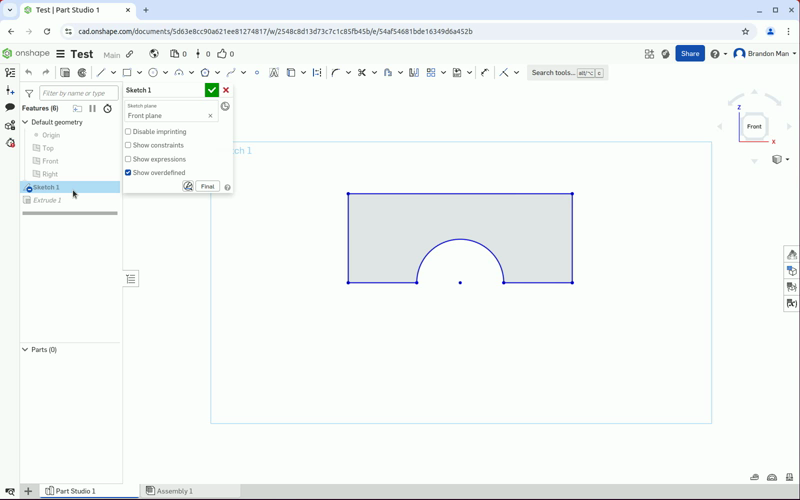
mouse_move(229, 92)
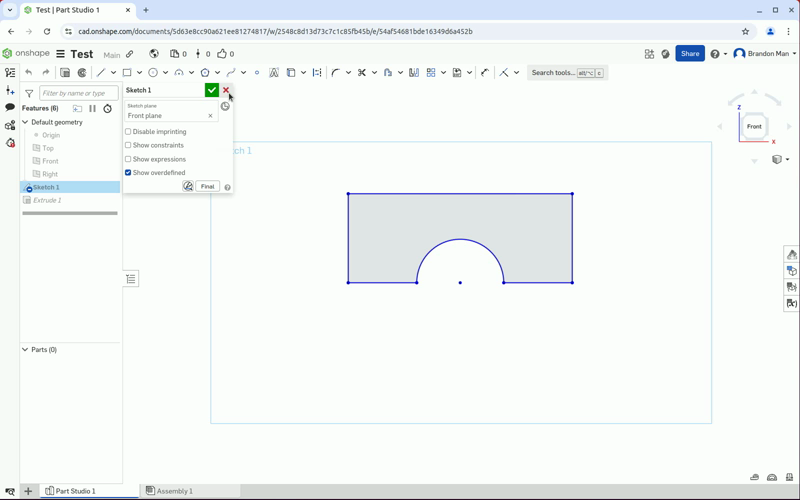
click(229, 92)
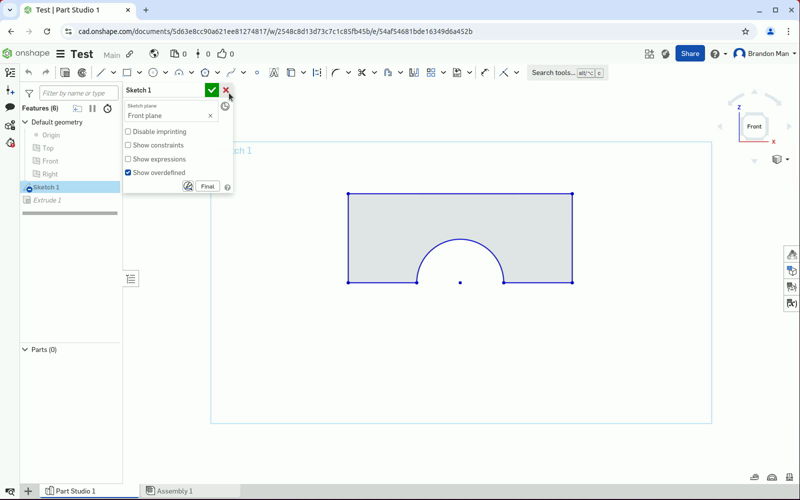
key(shift+s)
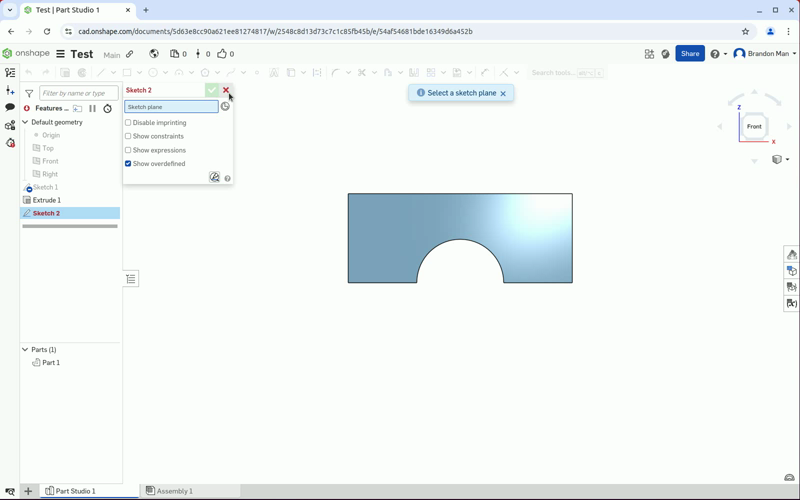
mouse_move(73, 163)
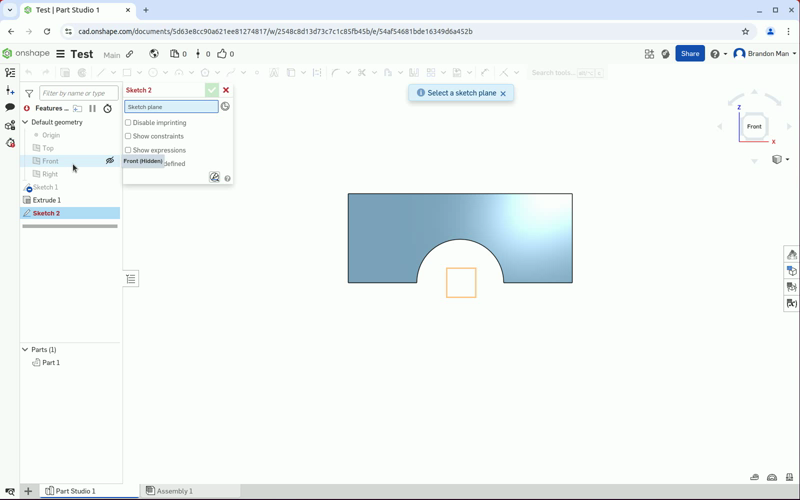
click(73, 163)
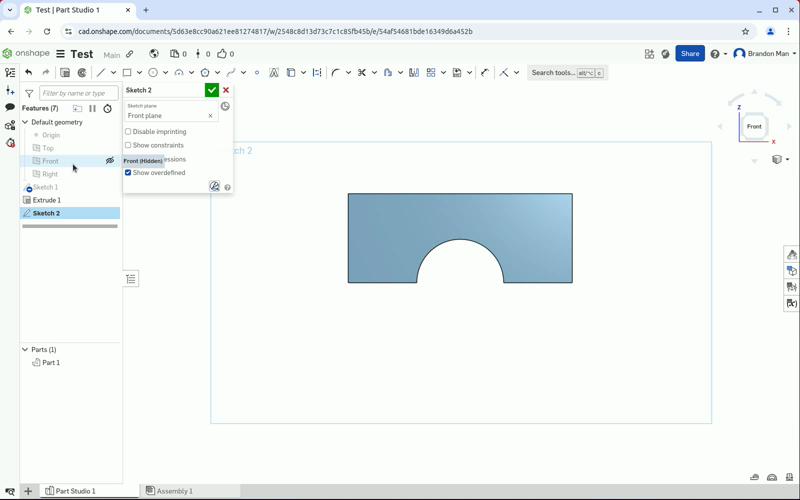
mouse_move(73, 352)
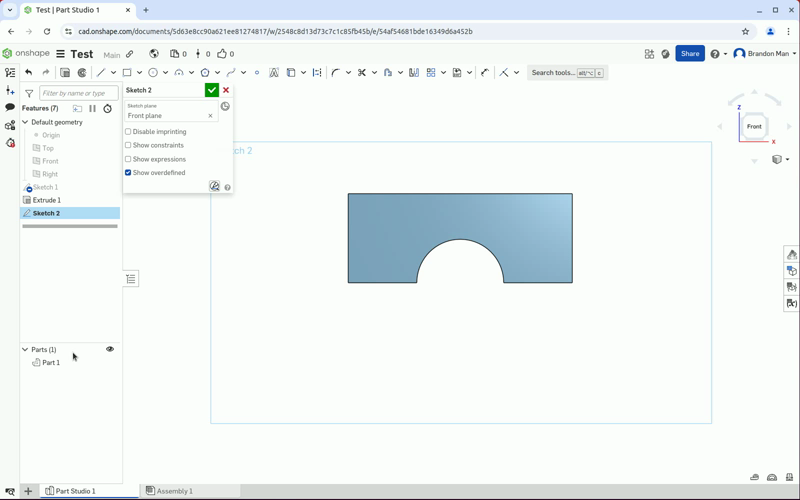
key(y)
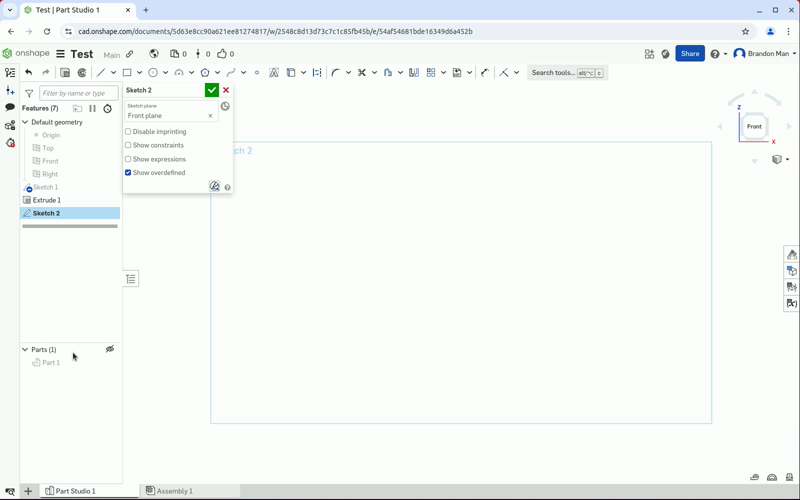
key(l)
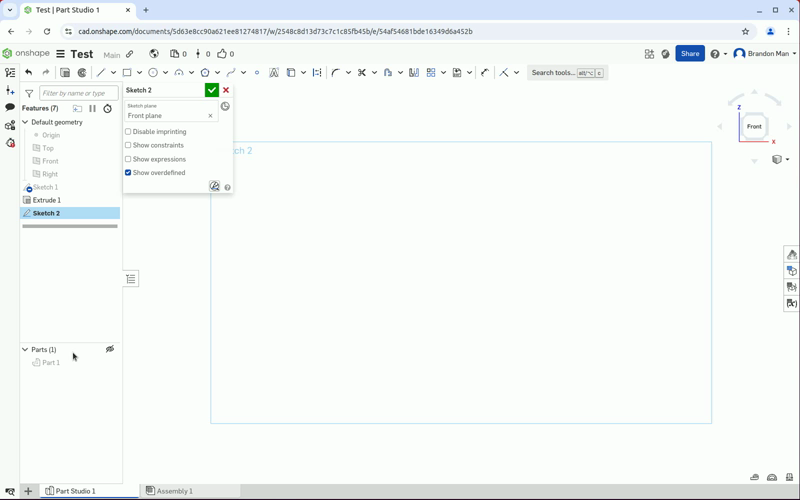
key_down(shift)
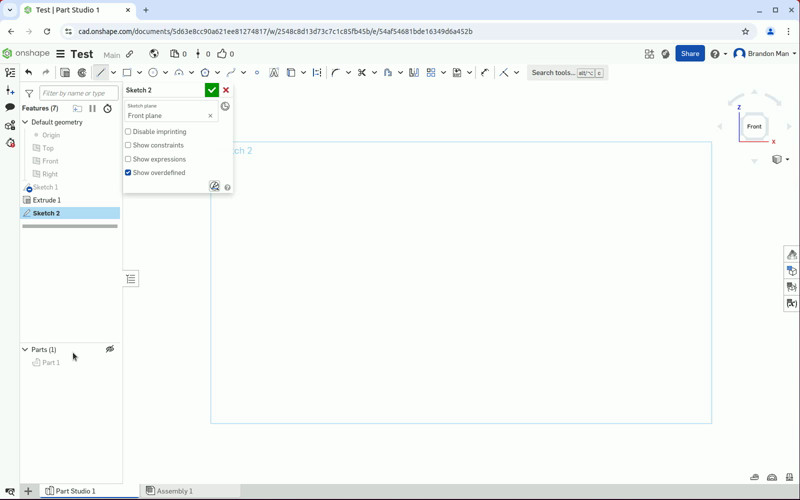
mouse_move(348, 373)
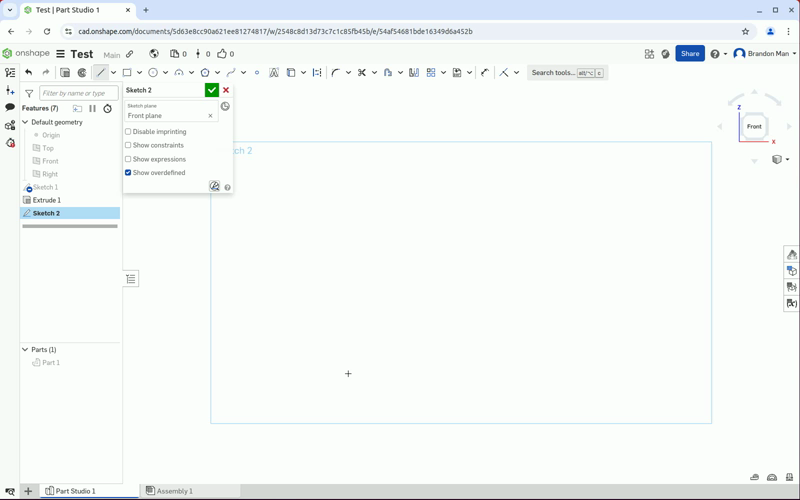
click(348, 373)
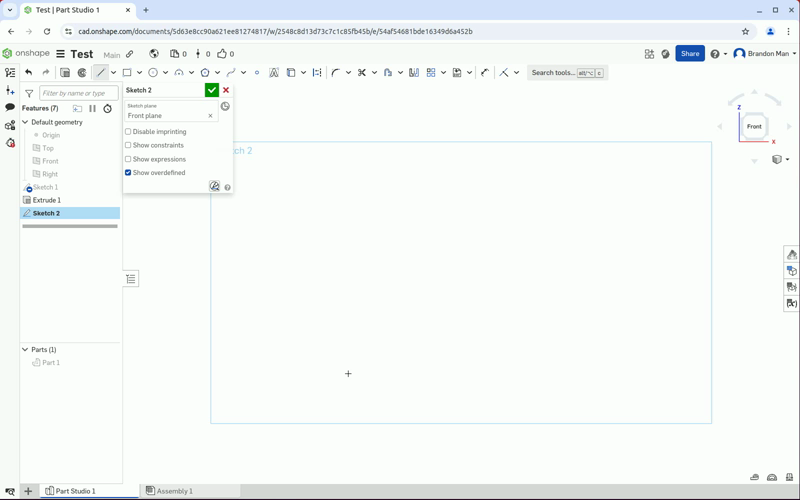
key_up(shift)
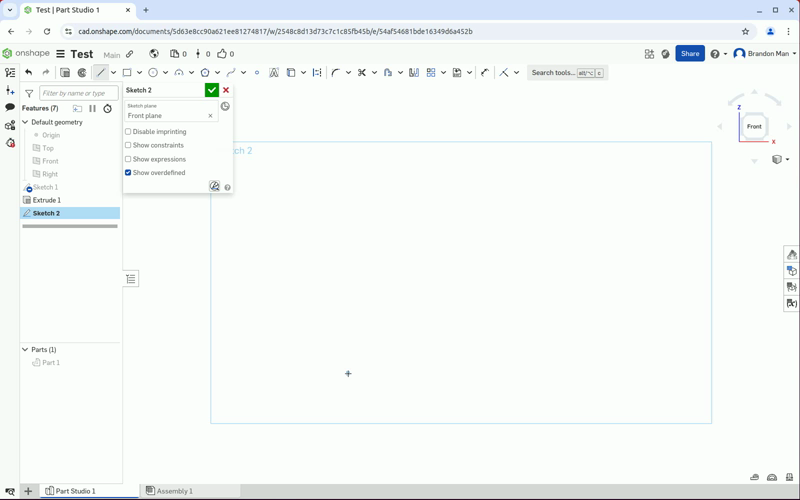
key_down(shift)
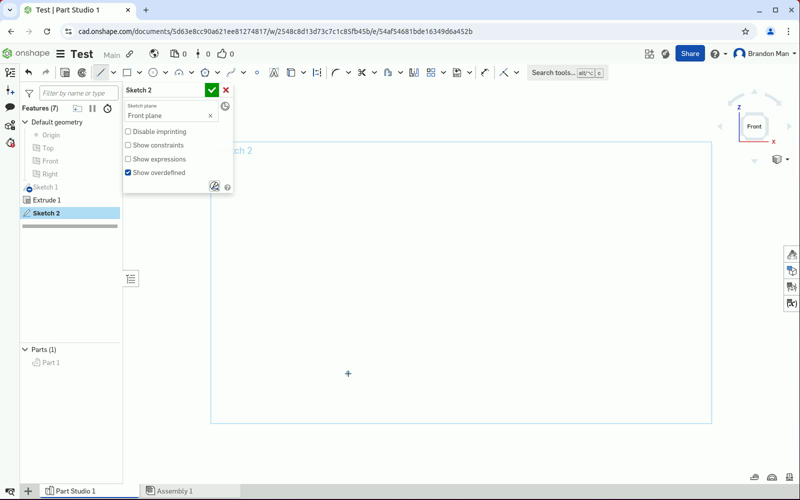
mouse_move(572, 373)
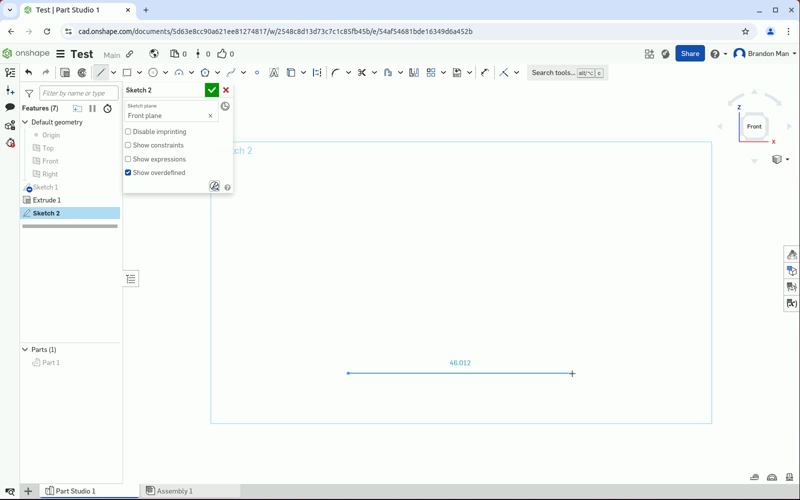
click(572, 373)
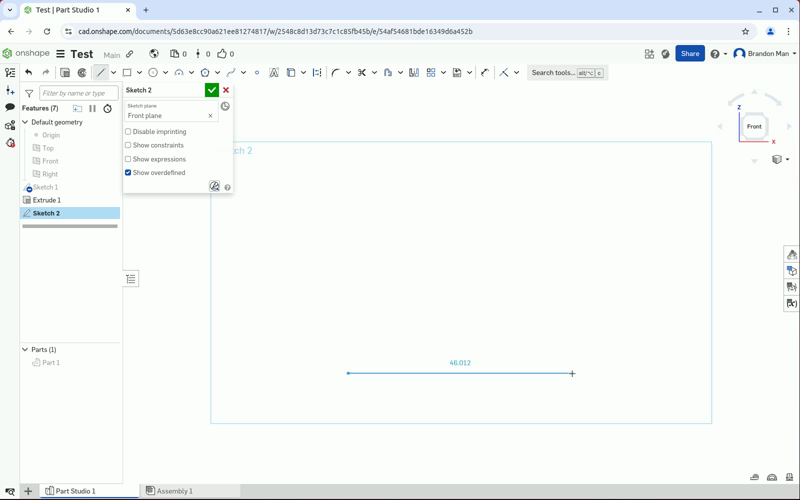
key_up(shift)
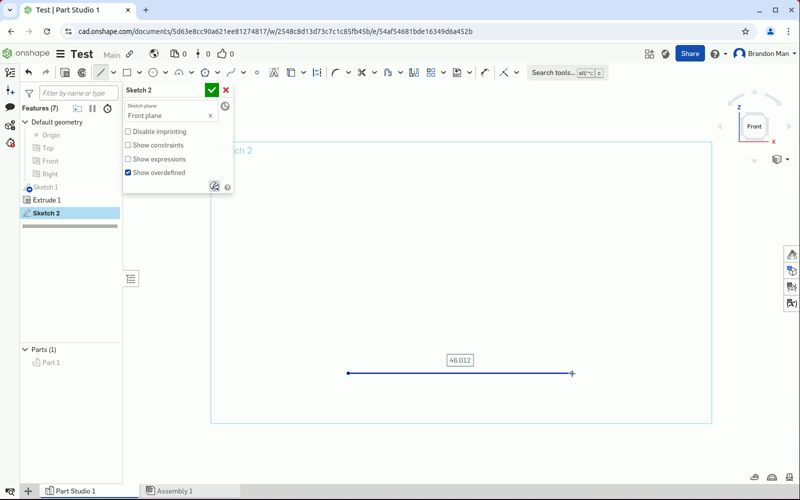
key_down(shift)
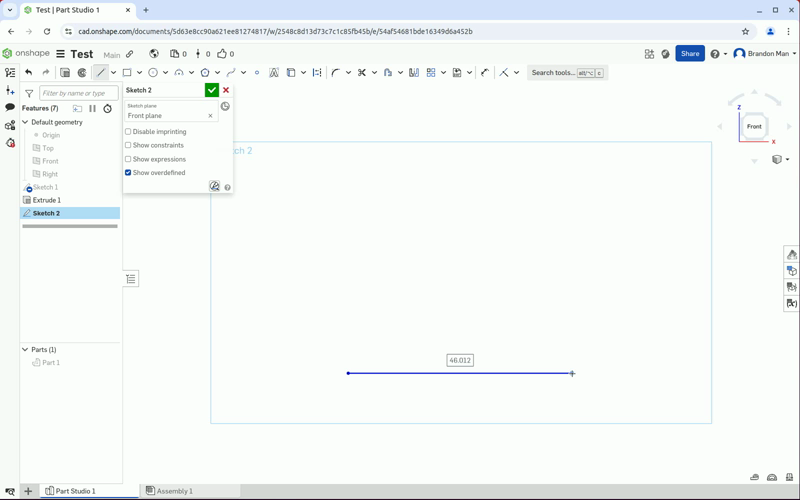
mouse_move(572, 283)
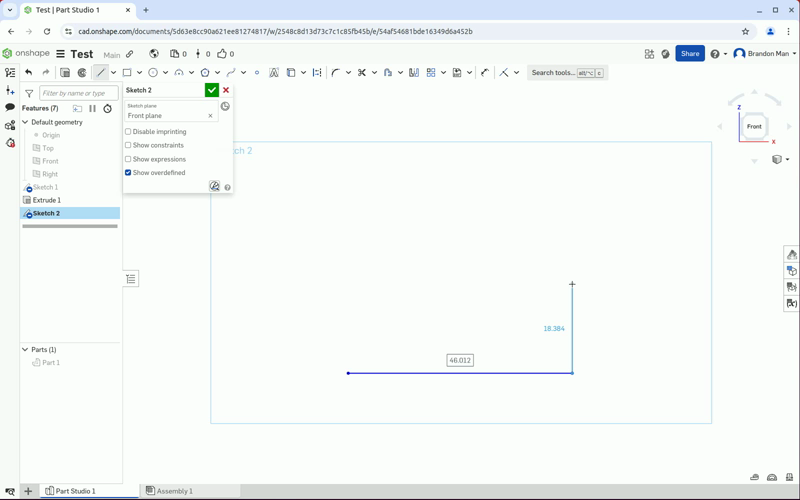
click(572, 283)
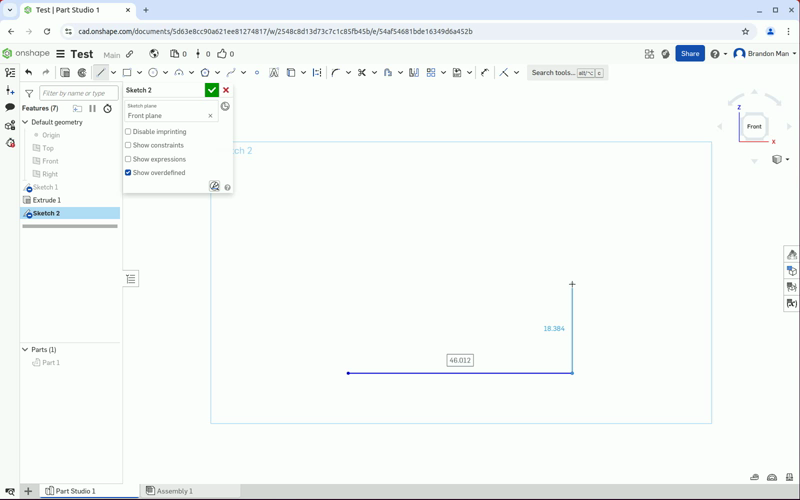
key_up(shift)
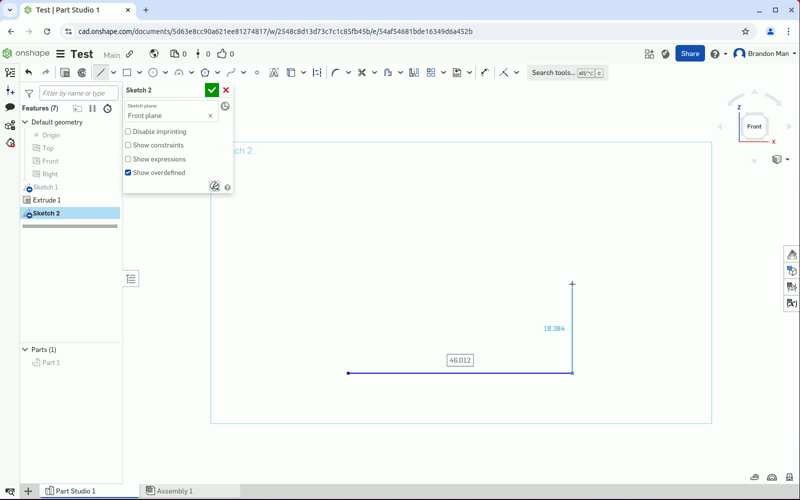
key_down(shift)
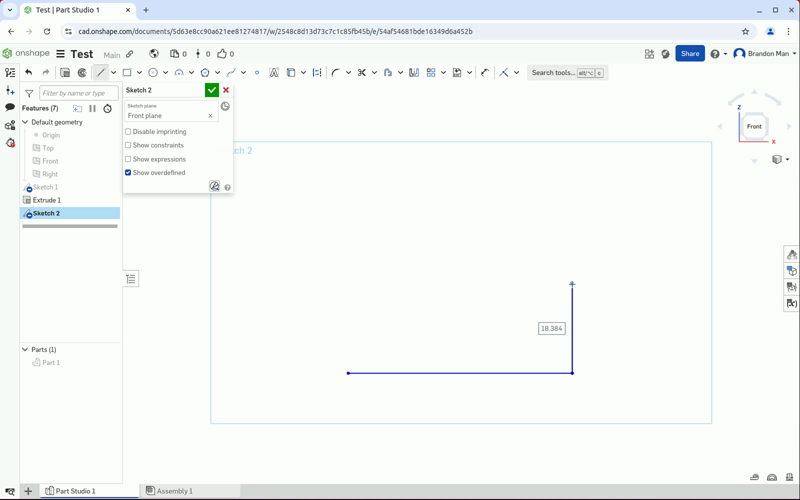
mouse_move(503, 283)
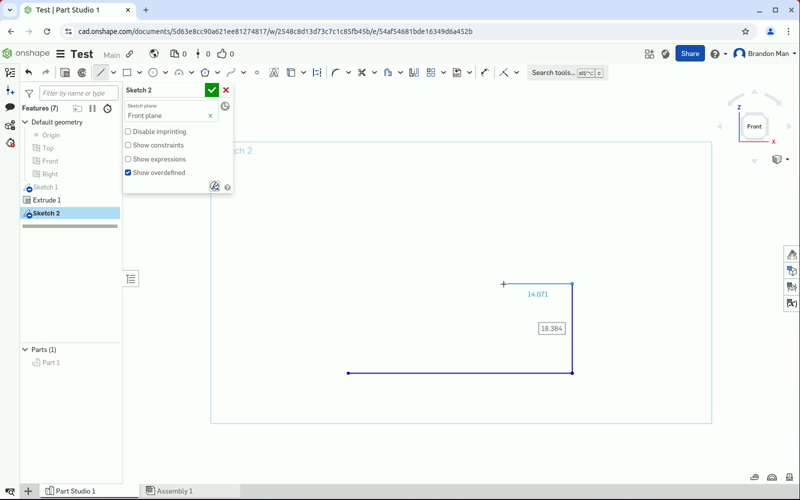
click(503, 283)
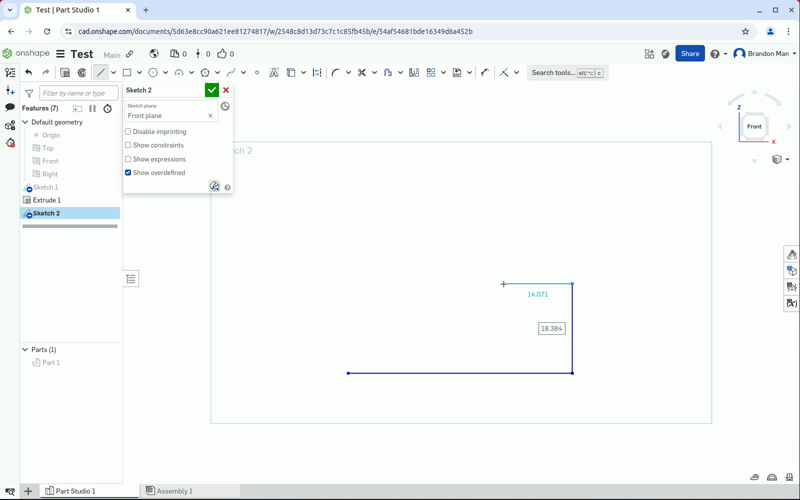
key_up(shift)
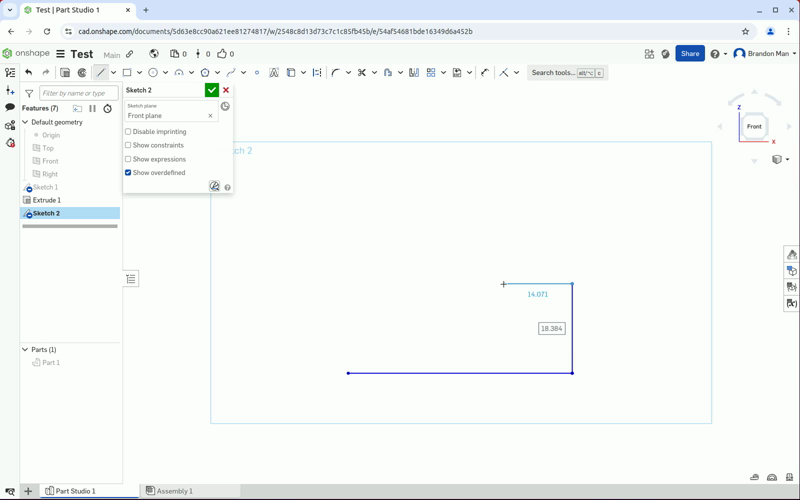
key(esc)
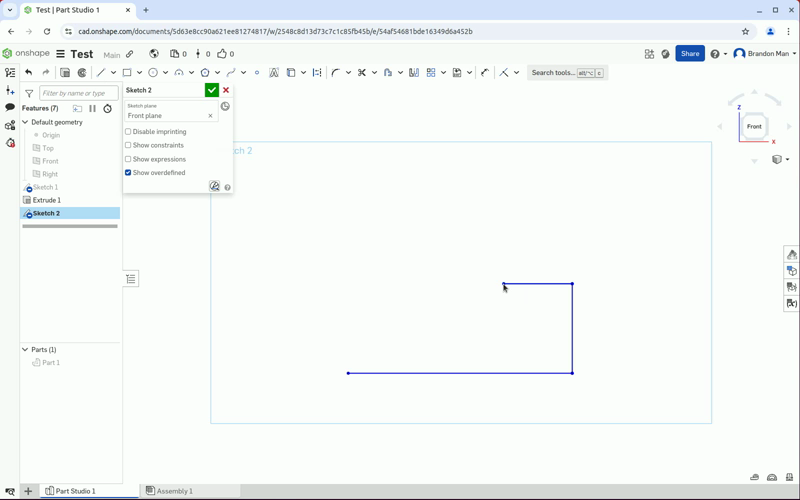
key(a)
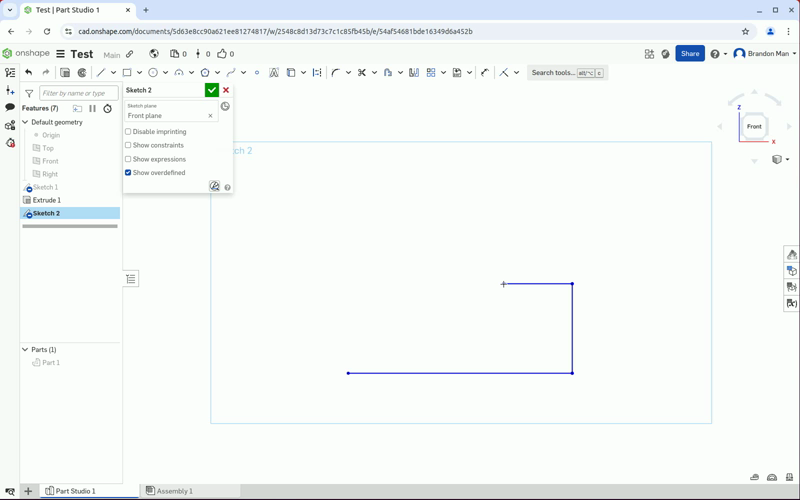
mouse_move(503, 283)
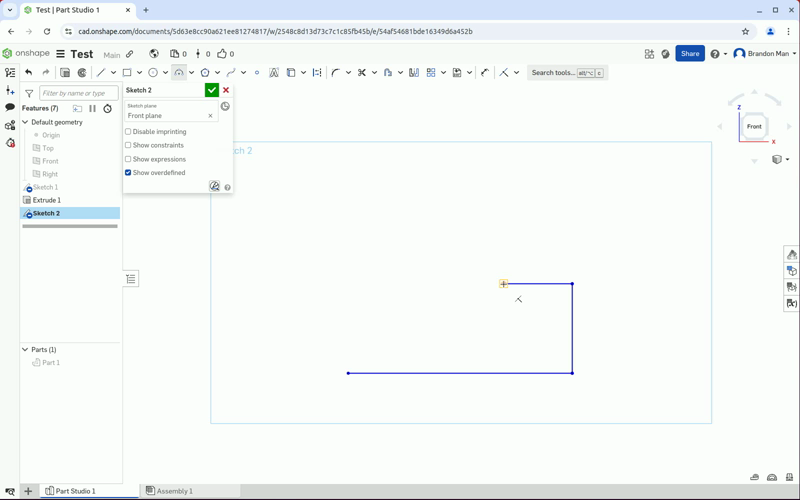
click(503, 283)
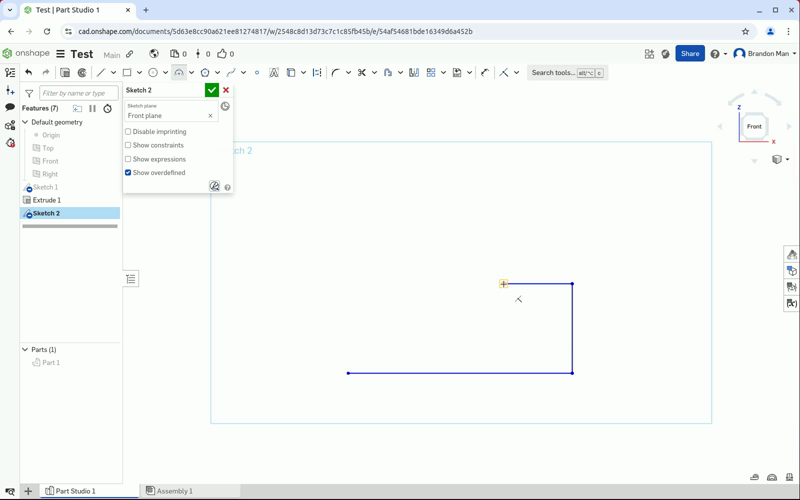
key_down(shift)
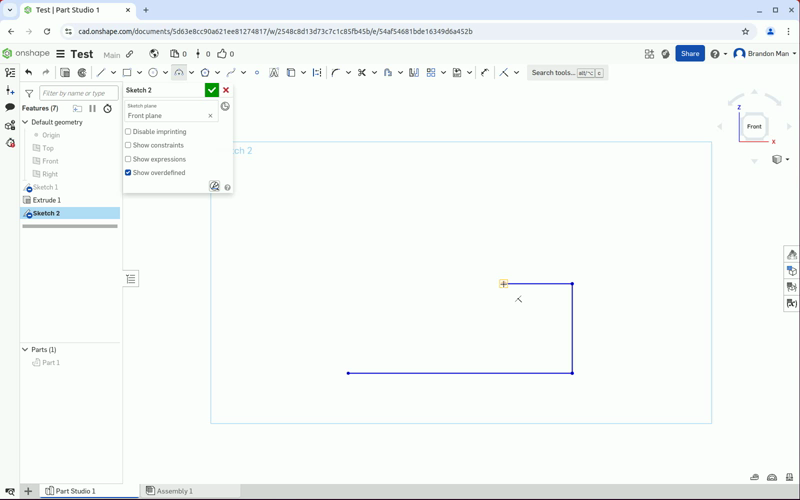
mouse_move(416, 283)
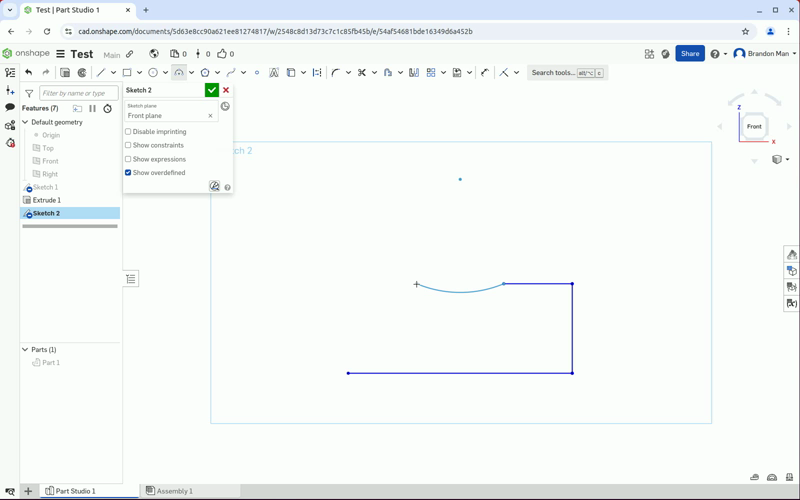
click(416, 283)
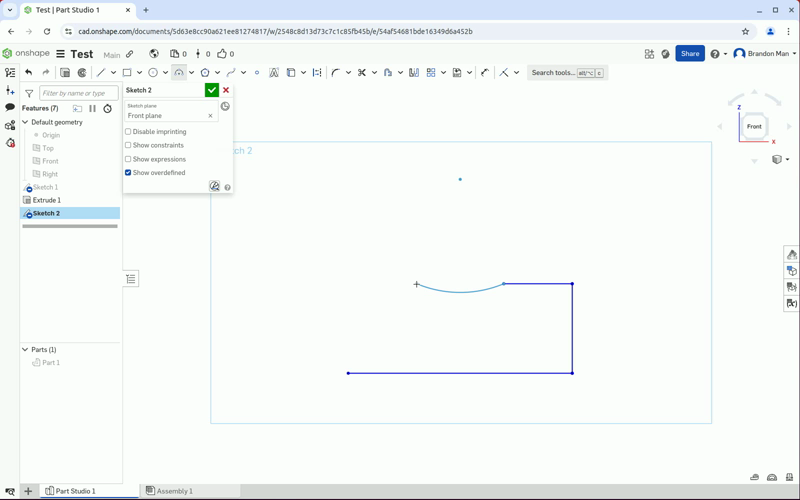
mouse_move(460, 327)
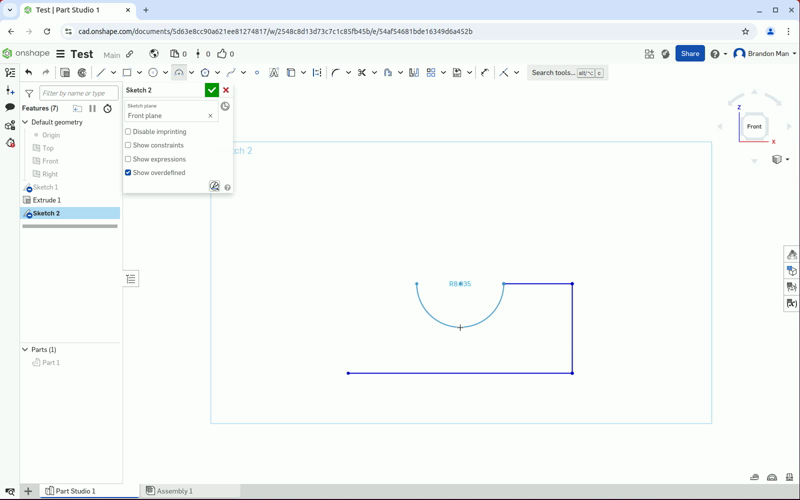
click(460, 327)
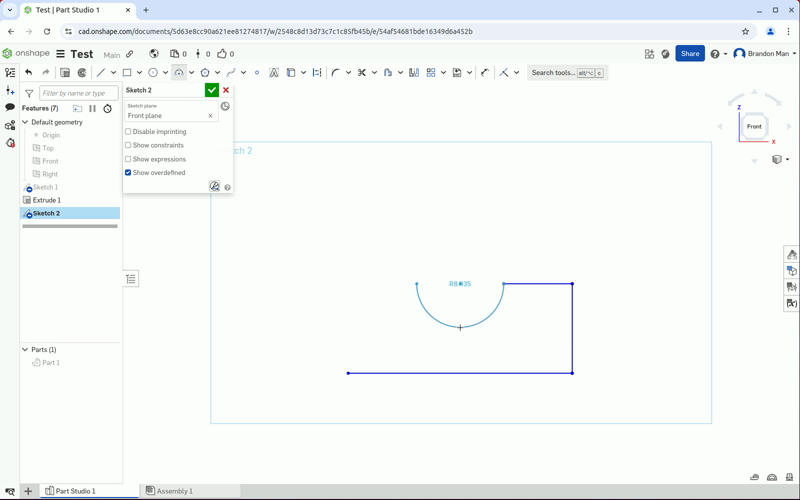
key_up(shift)
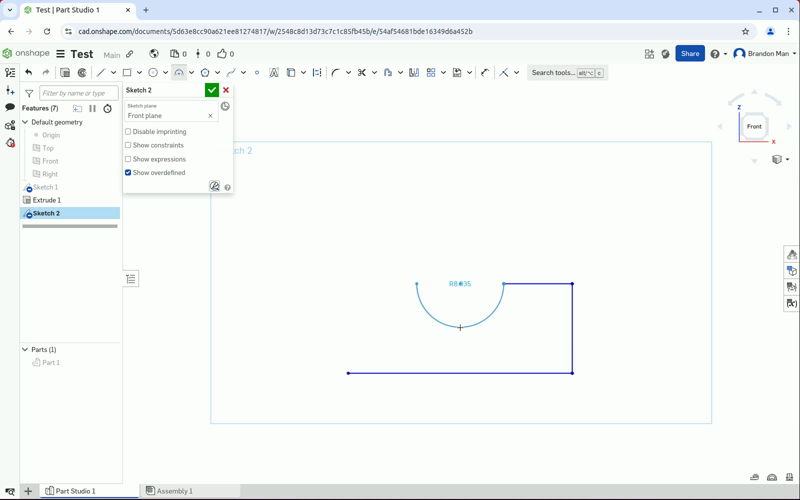
key(esc)
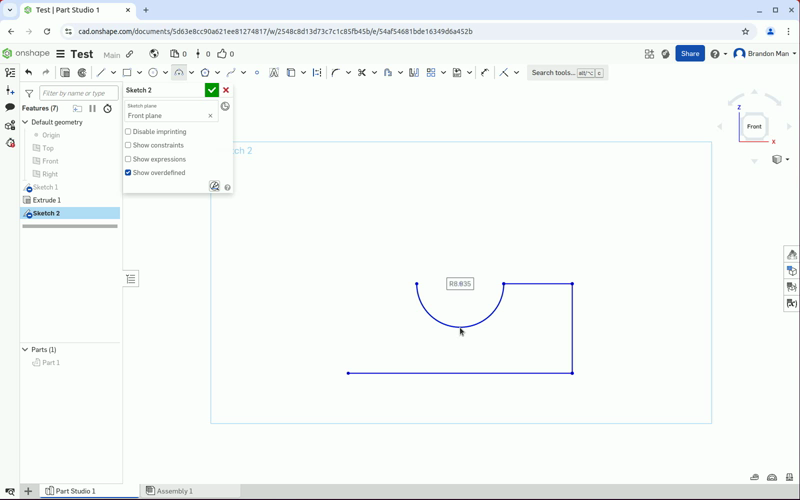
key(l)
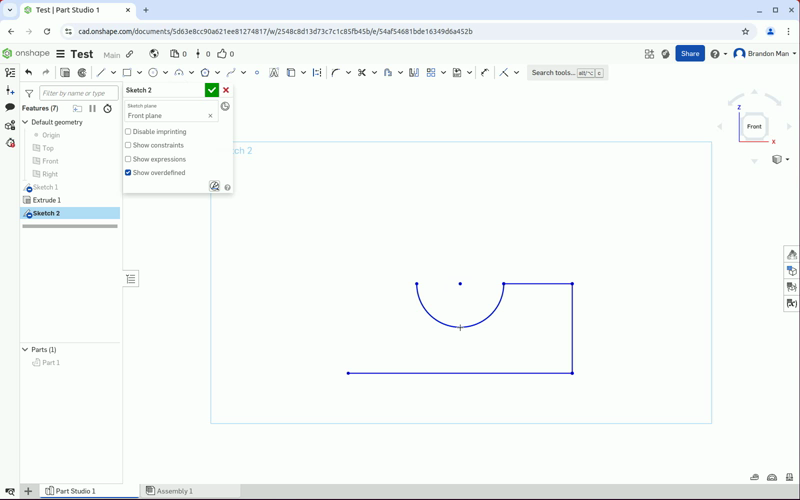
mouse_move(416, 283)
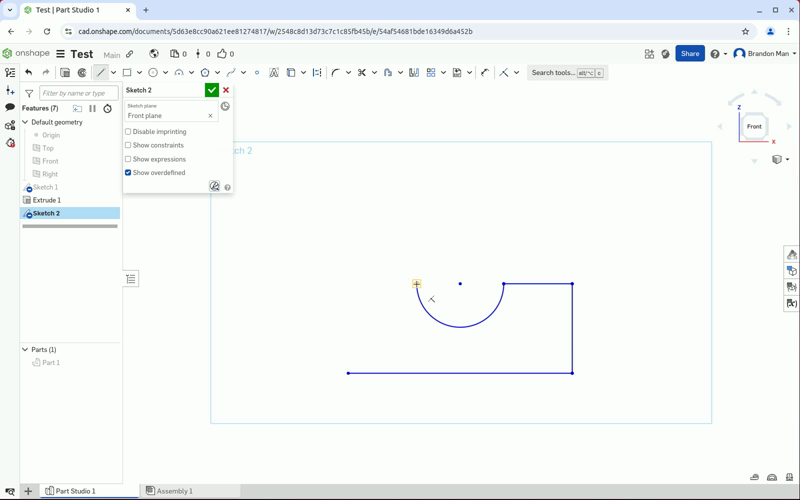
click(416, 283)
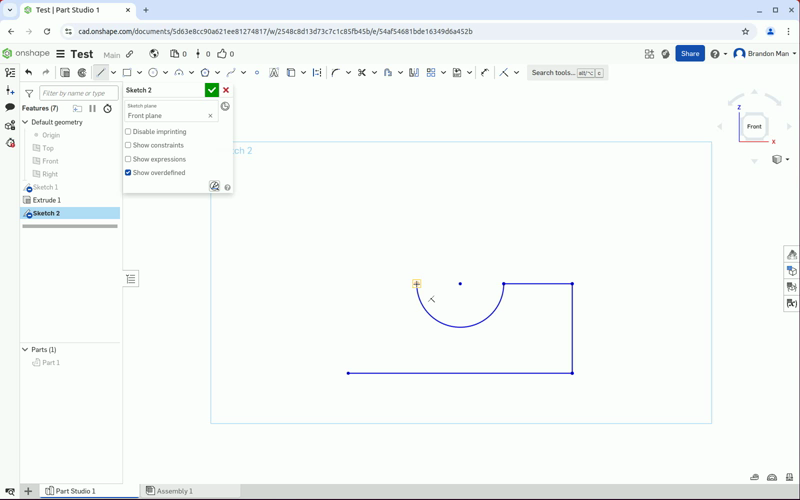
key_down(shift)
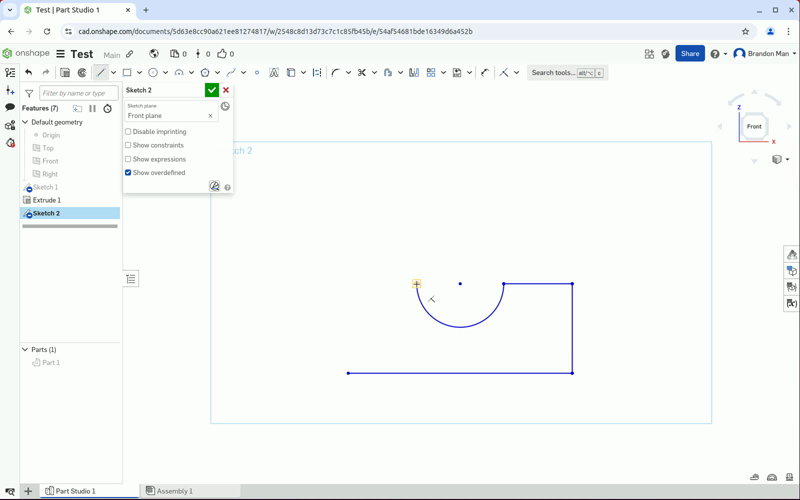
mouse_move(348, 283)
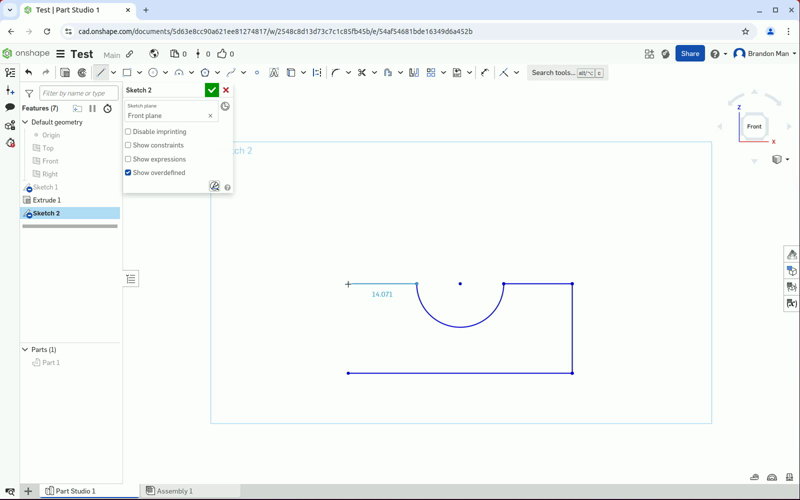
click(348, 283)
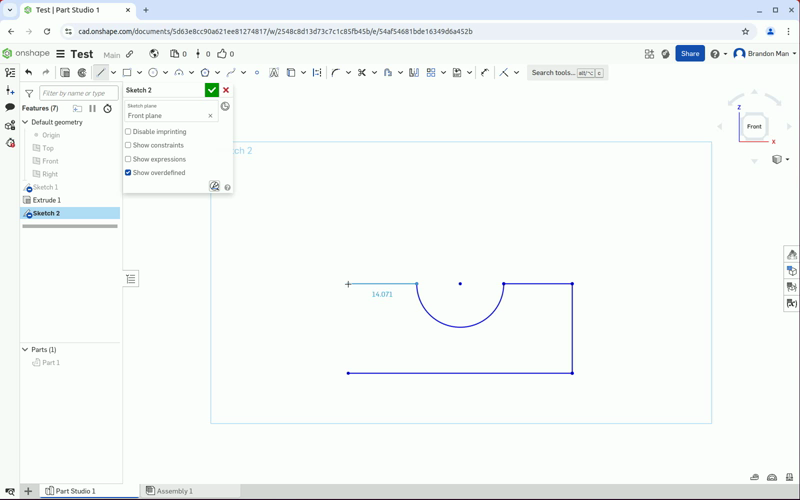
key_up(shift)
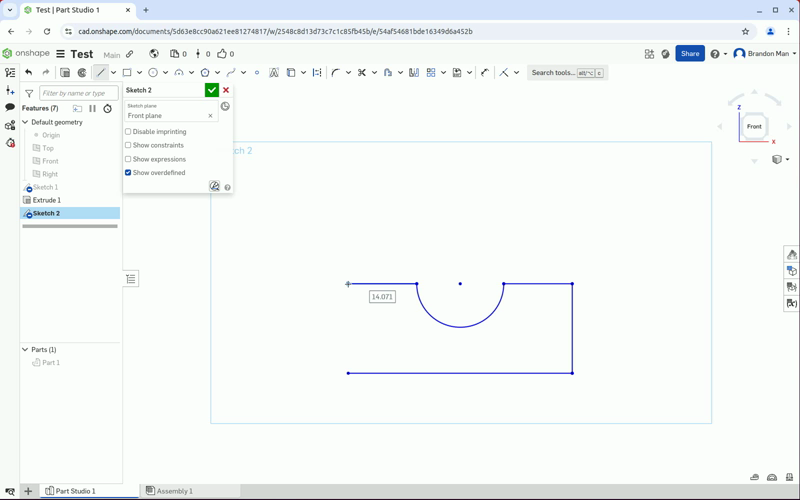
key_down(shift)
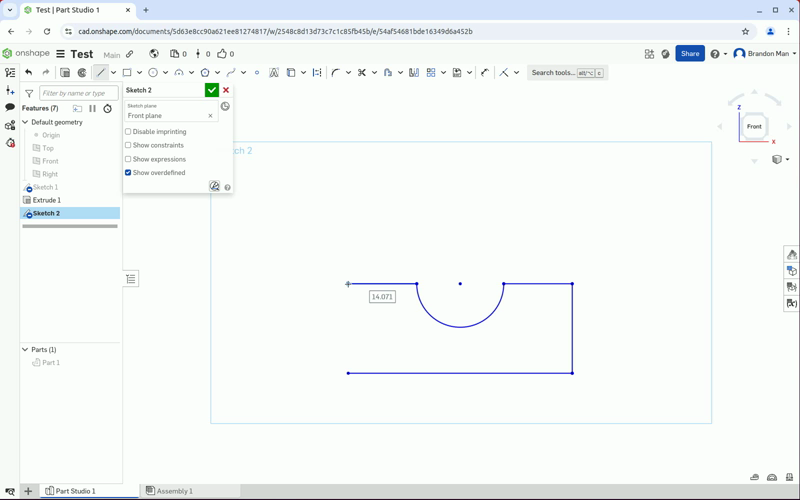
mouse_move(348, 373)
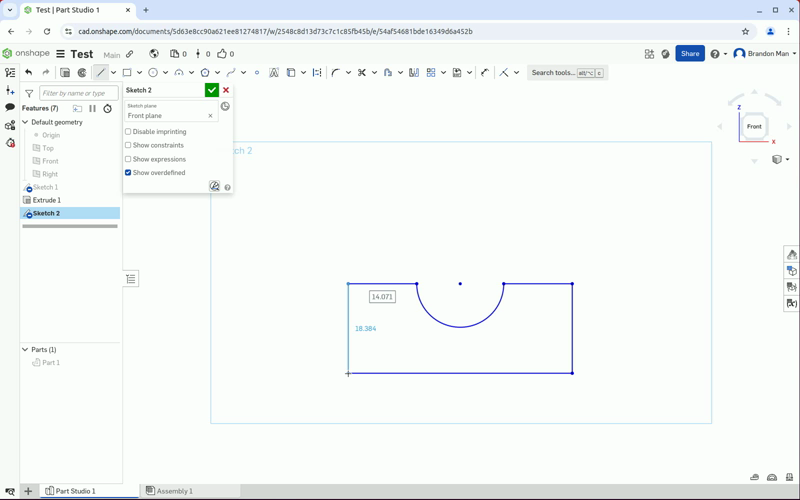
key_up(shift)
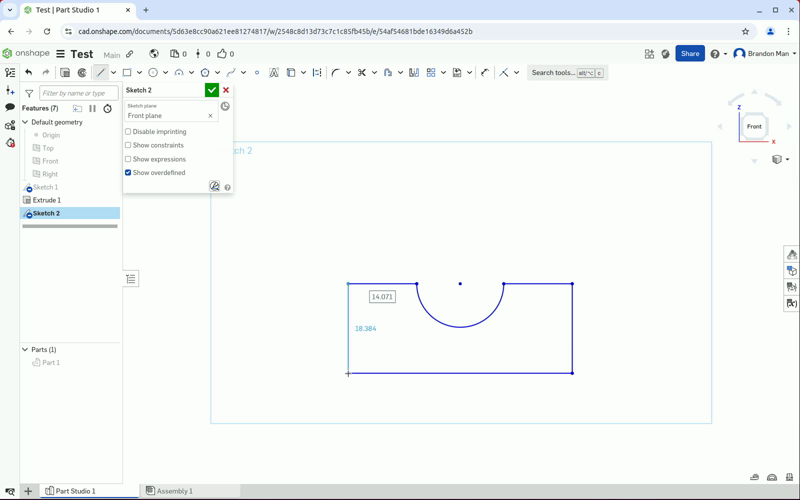
click(348, 373)
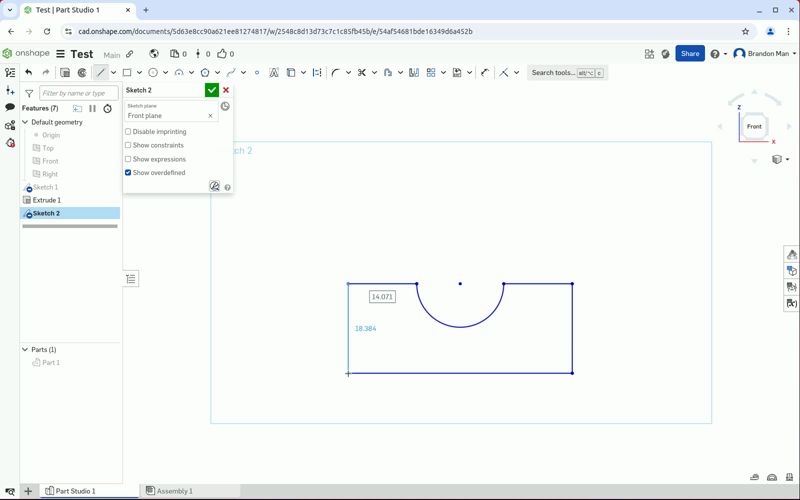
key(esc)
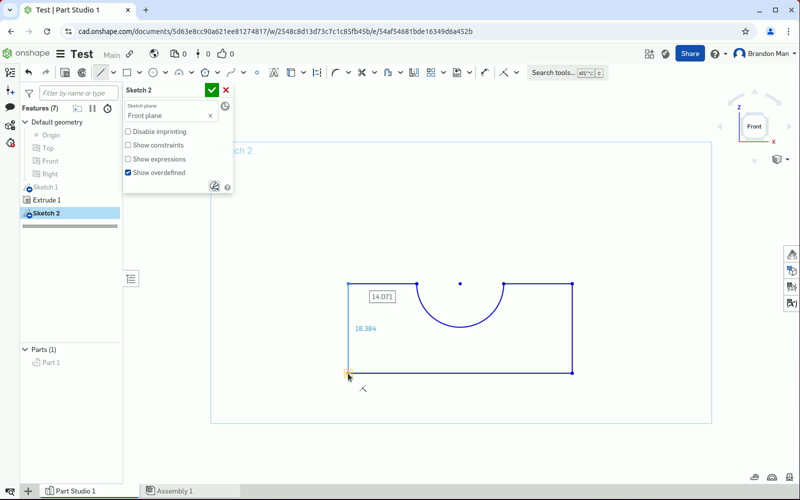
mouse_move(514, 343)
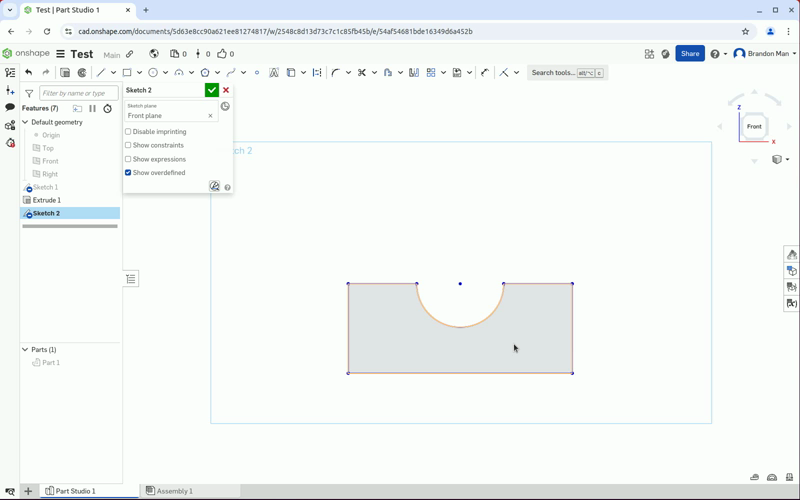
scroll(6)
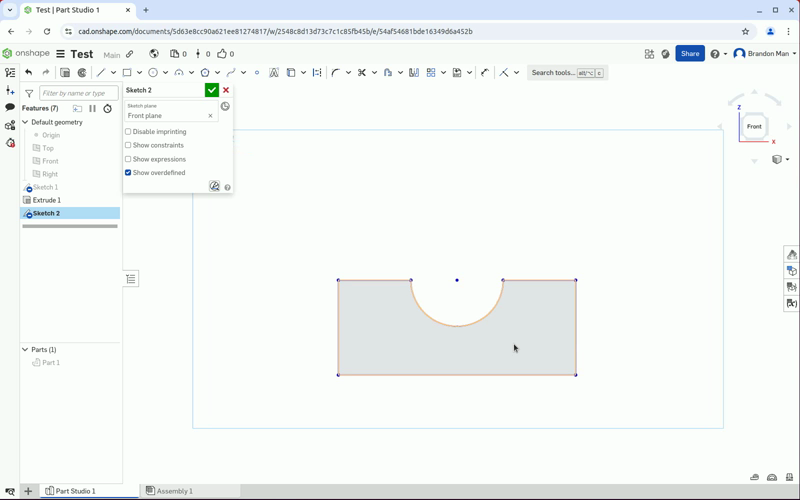
scroll(6)
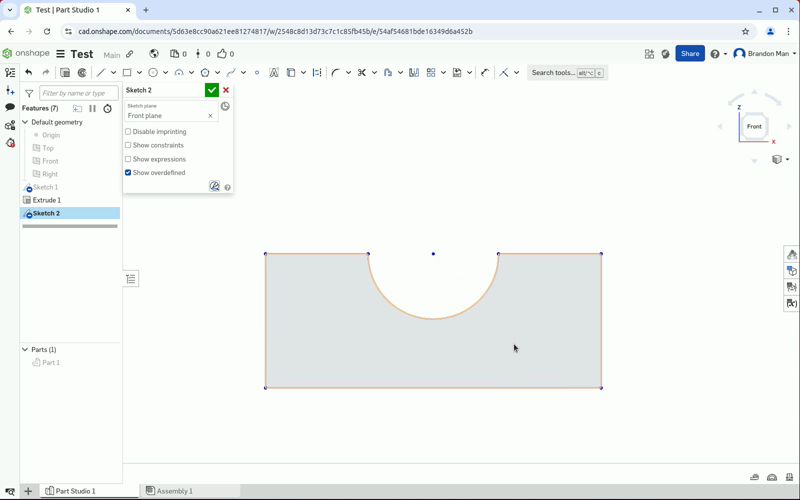
scroll(6)
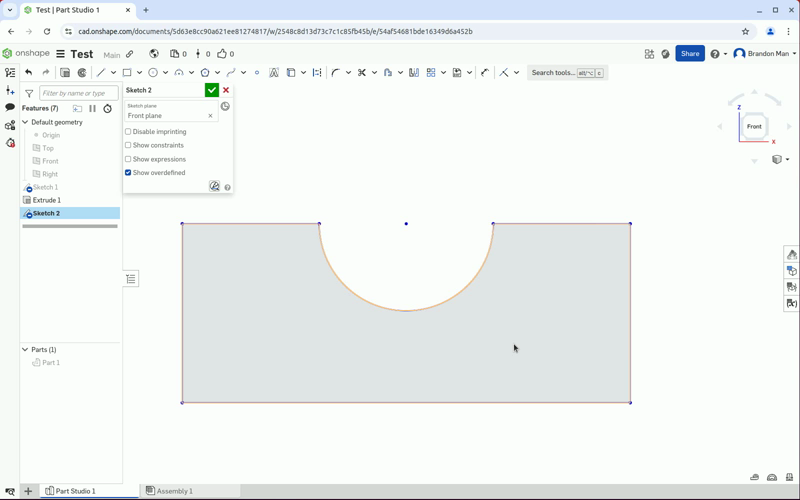
scroll(6)
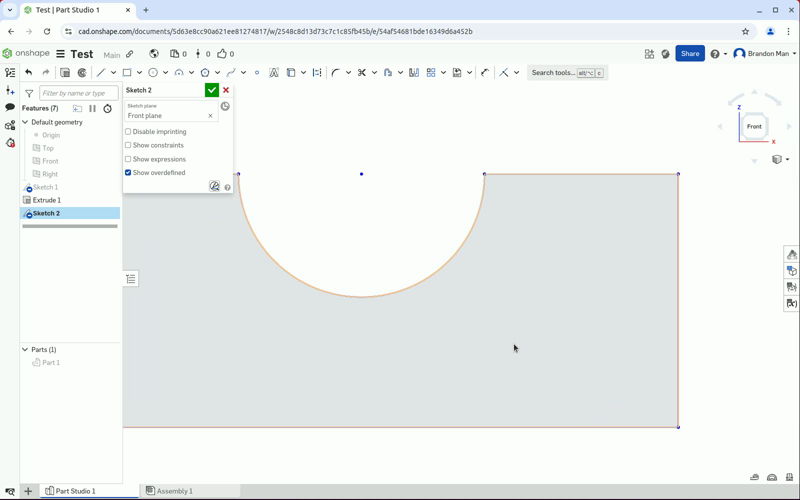
scroll(6)
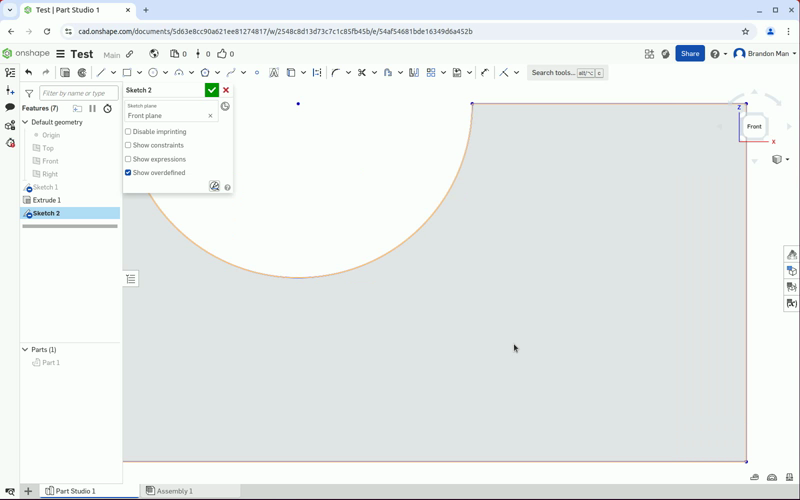
scroll(6)
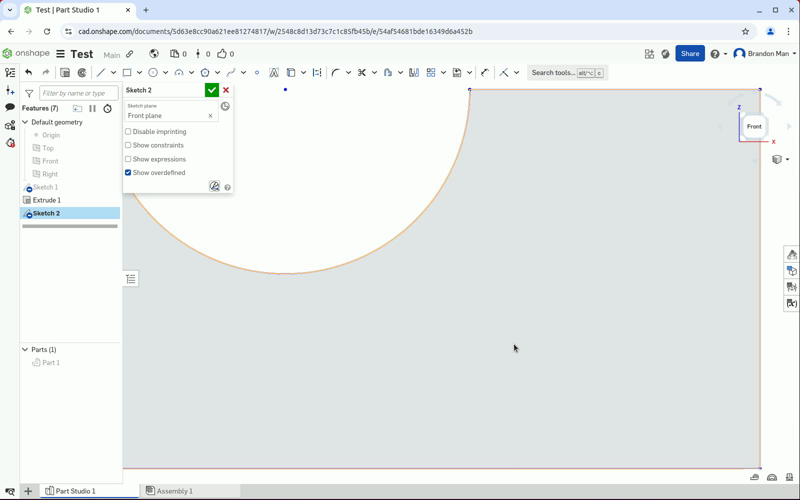
scroll(6)
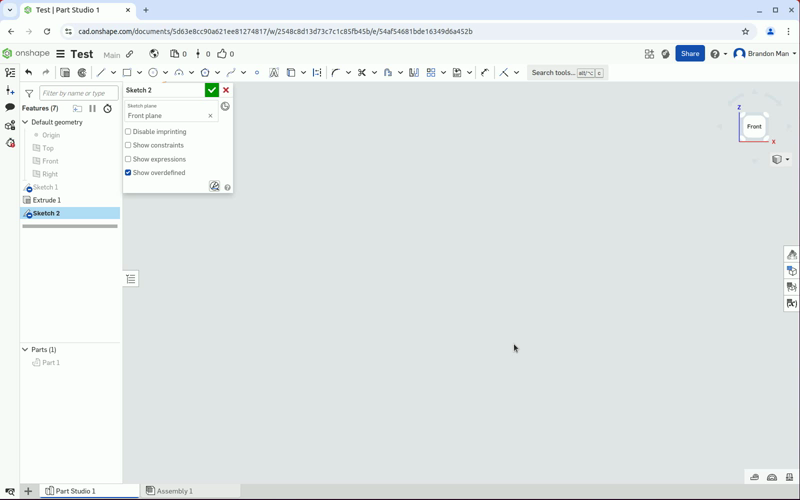
click(514, 343)
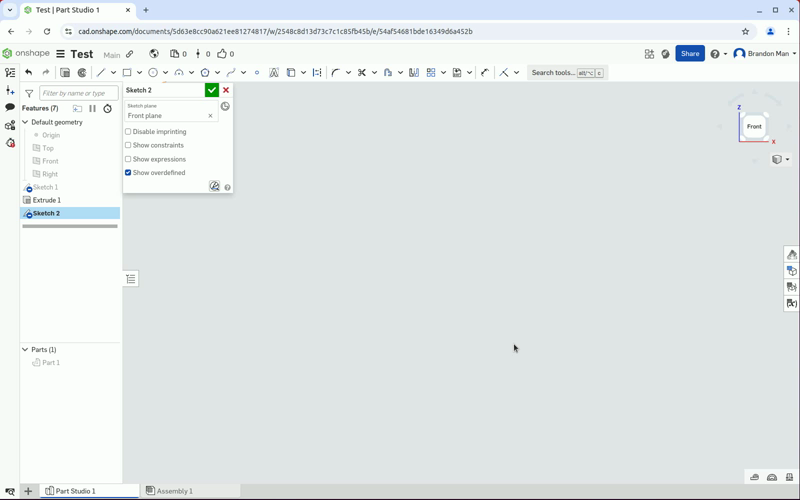
scroll(-6)
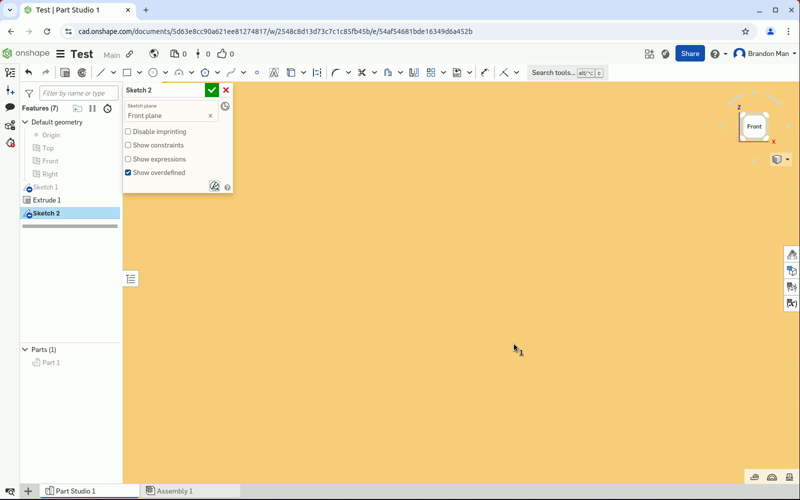
scroll(-6)
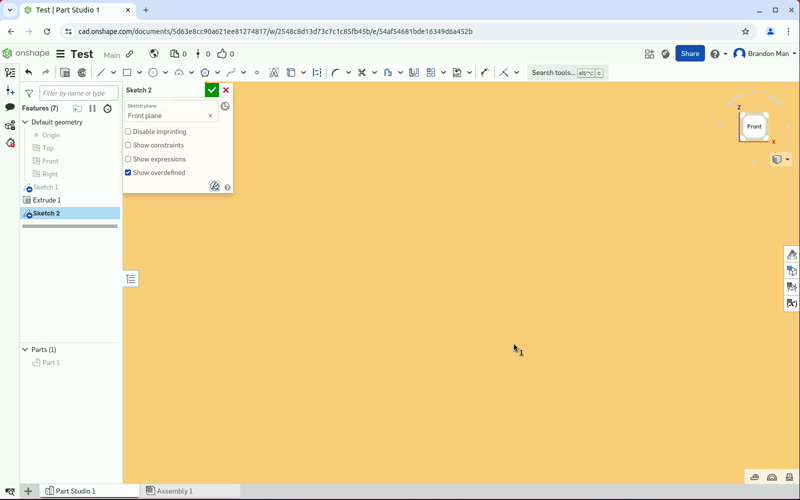
scroll(-6)
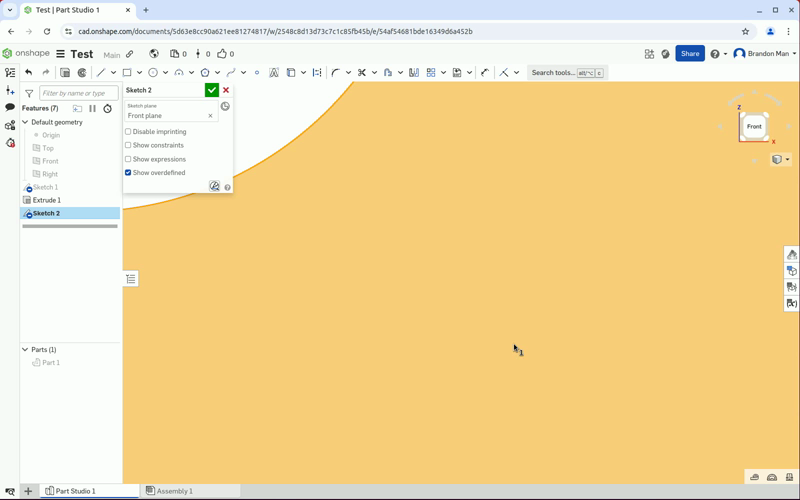
scroll(-6)
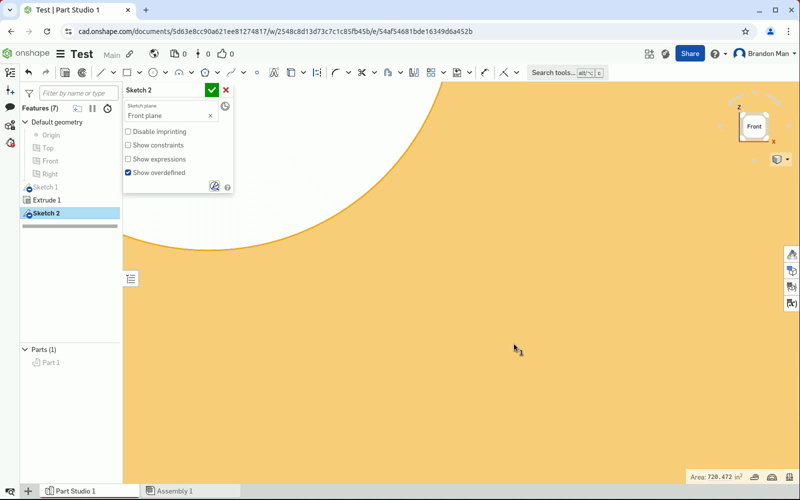
scroll(-6)
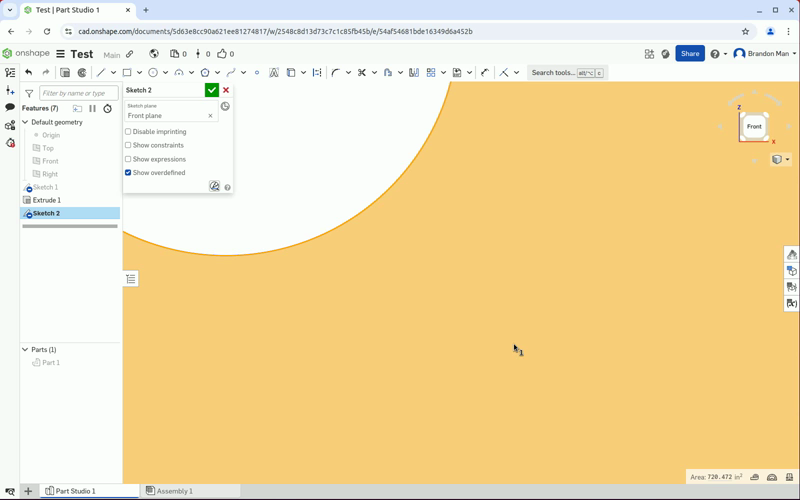
scroll(-6)
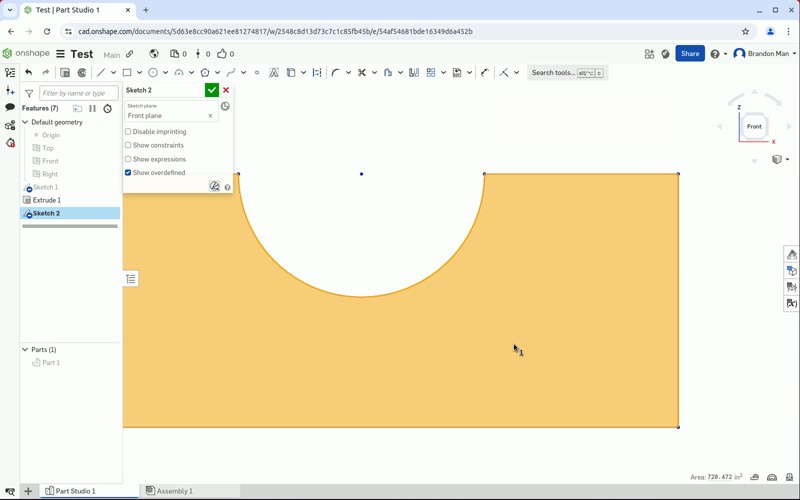
scroll(-6)
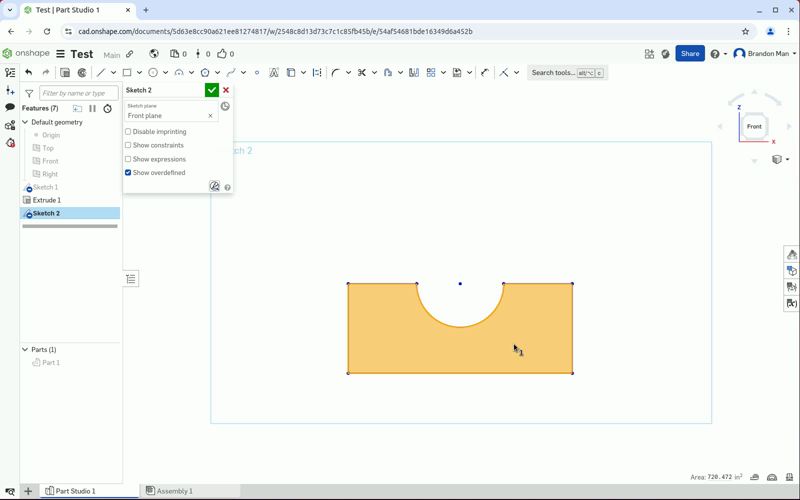
mouse_move(73, 352)
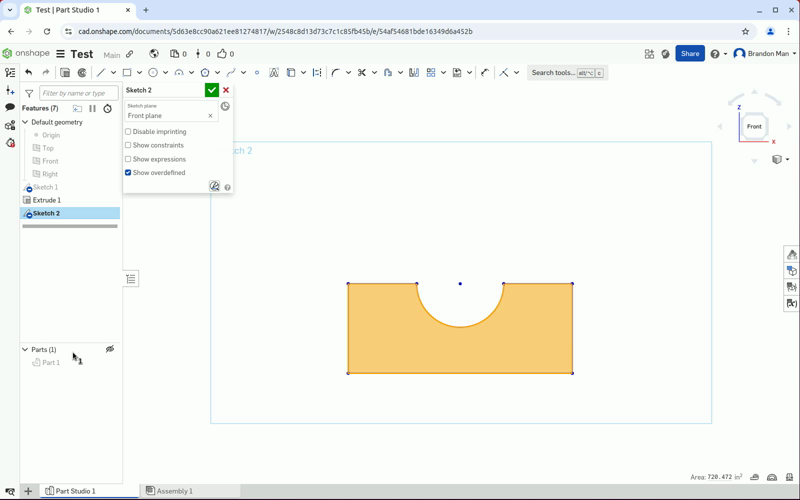
key(shift+y)
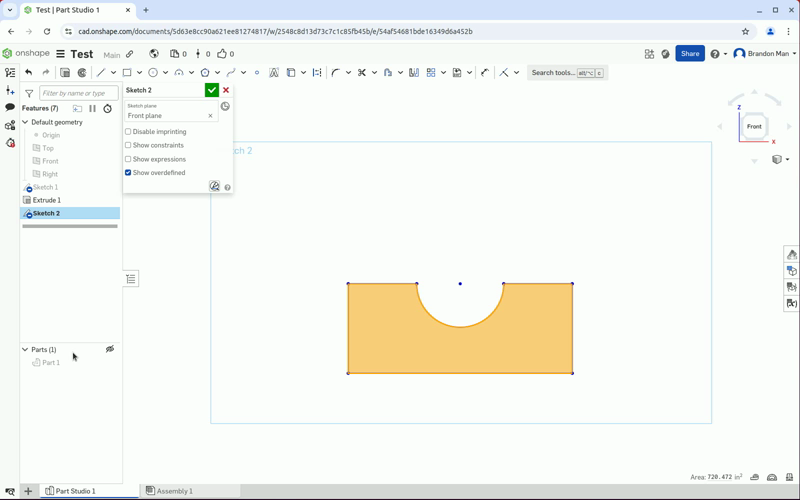
key(shift+e)
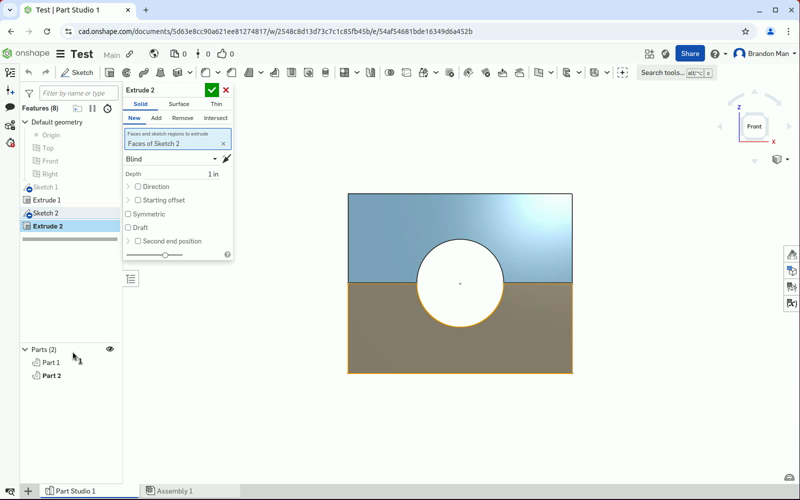
mouse_move(143, 106)
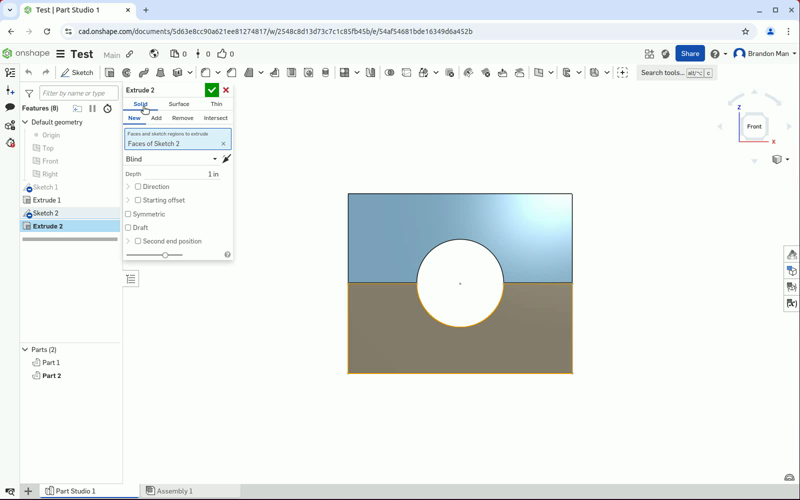
click(143, 106)
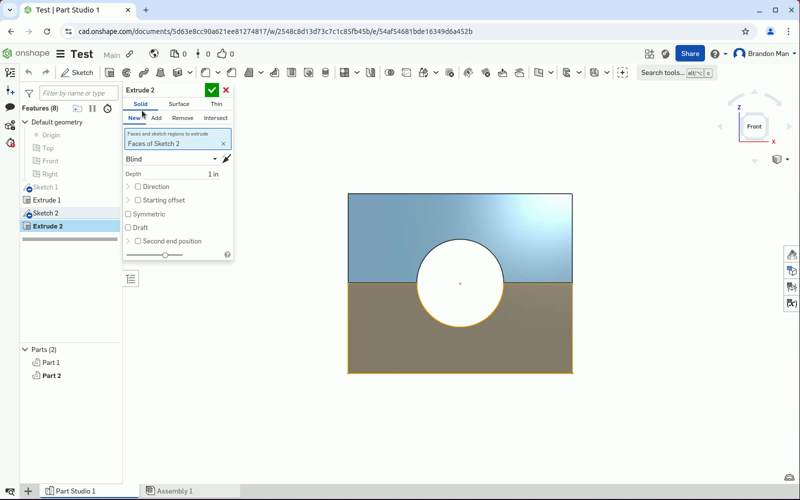
mouse_move(137, 120)
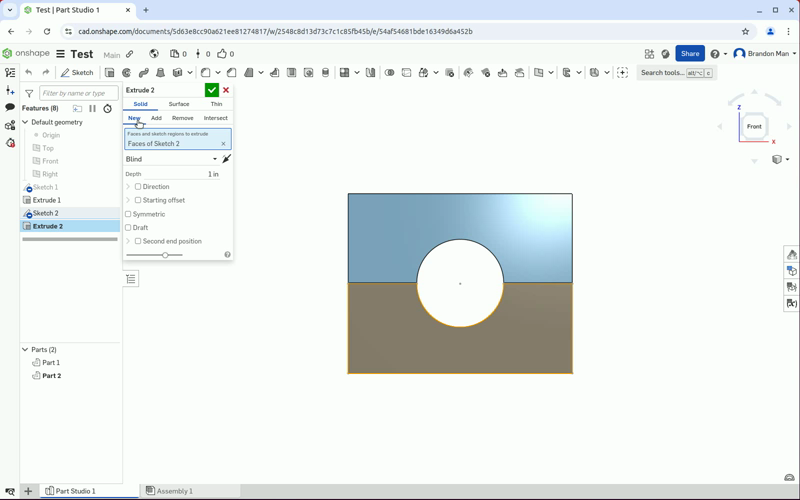
click(137, 120)
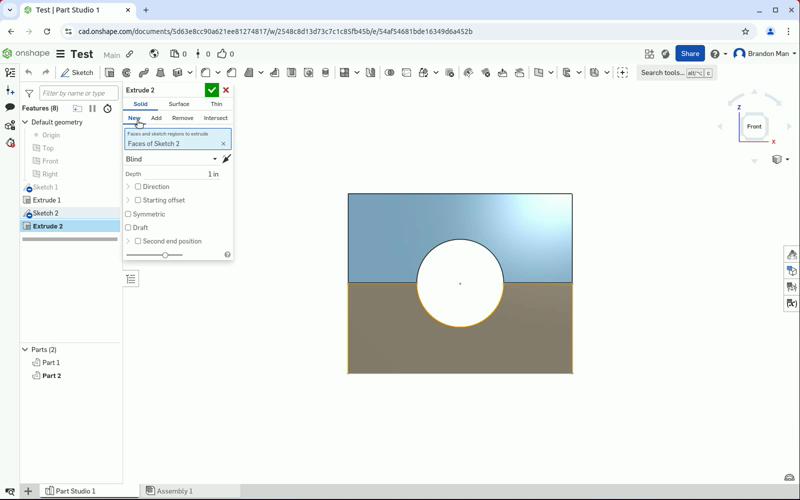
key(tab, 4)
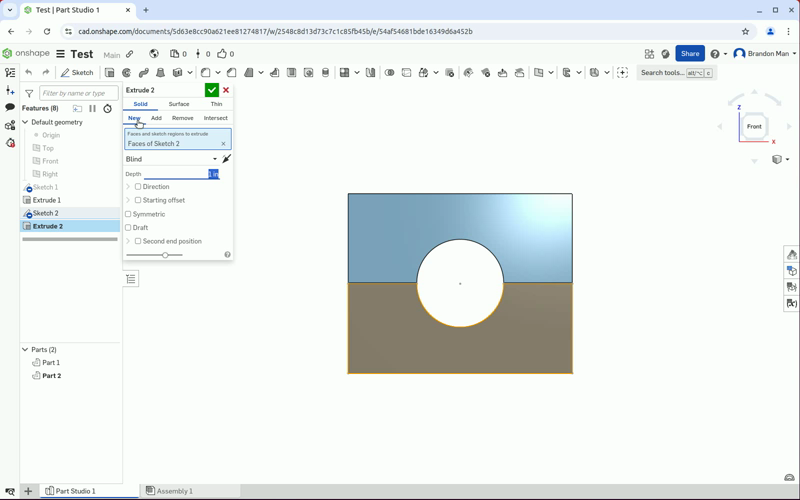
text(12.276)
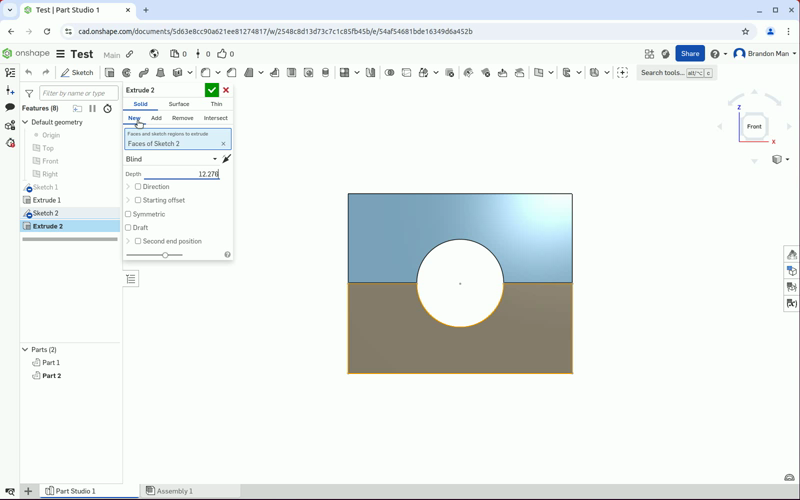
key(enter)
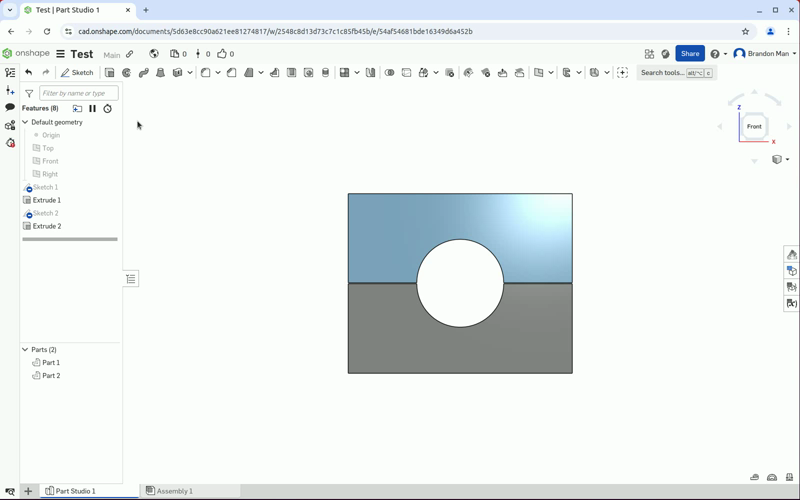
key(shift+h)
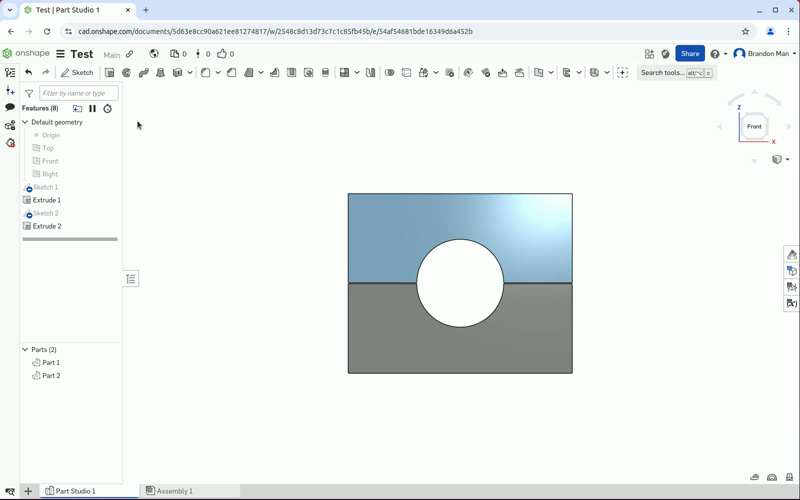
key(shift+h)
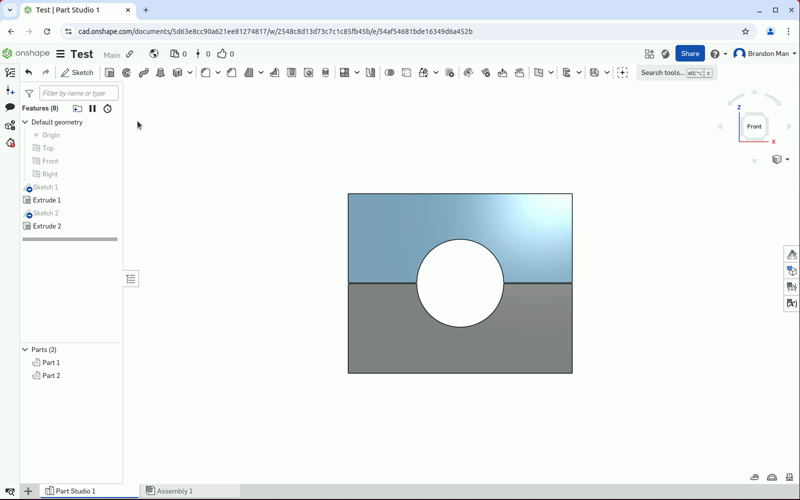
mouse_move(73, 189)
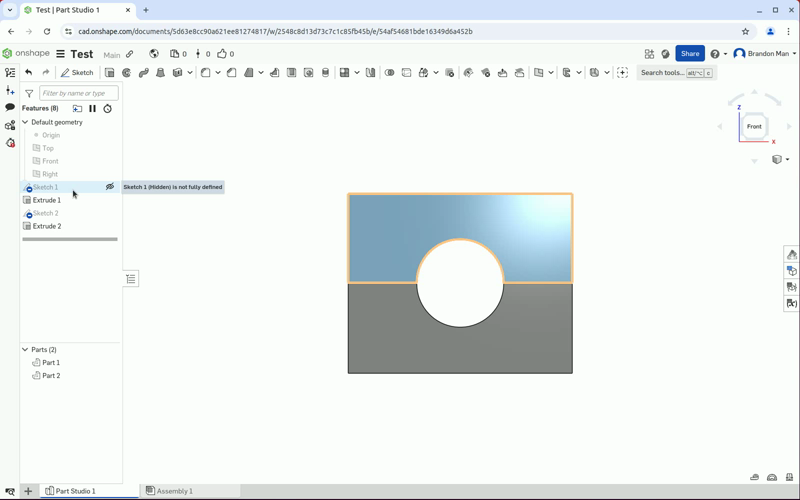
click(73, 189)
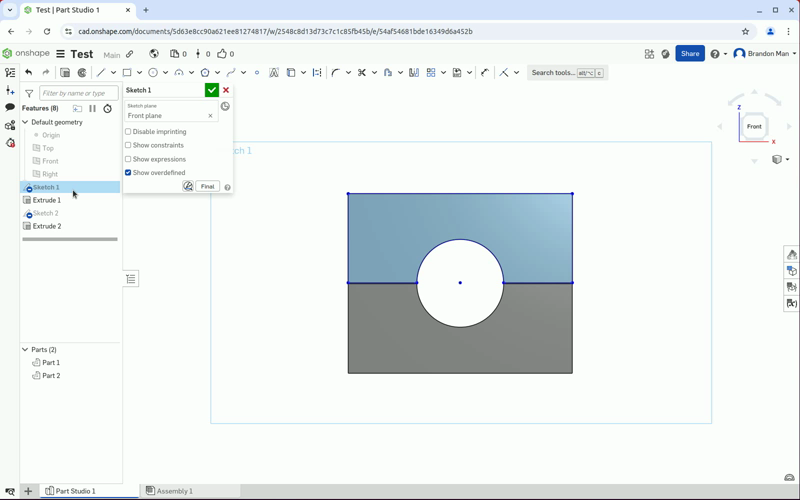
mouse_move(229, 92)
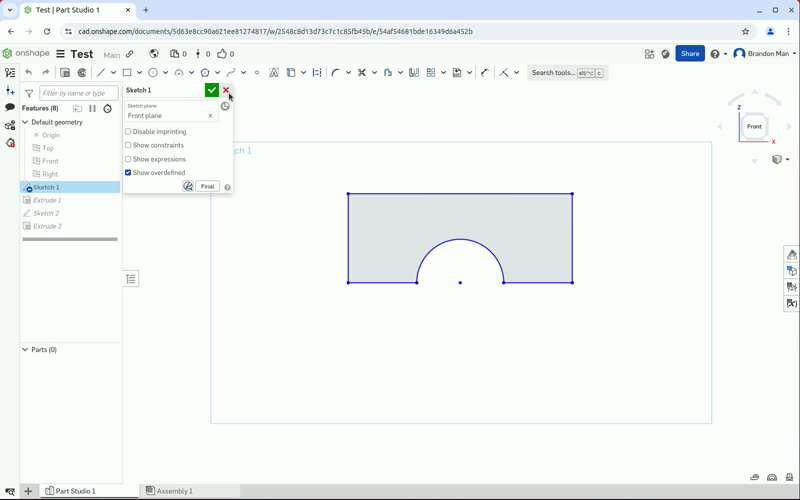
click(229, 92)
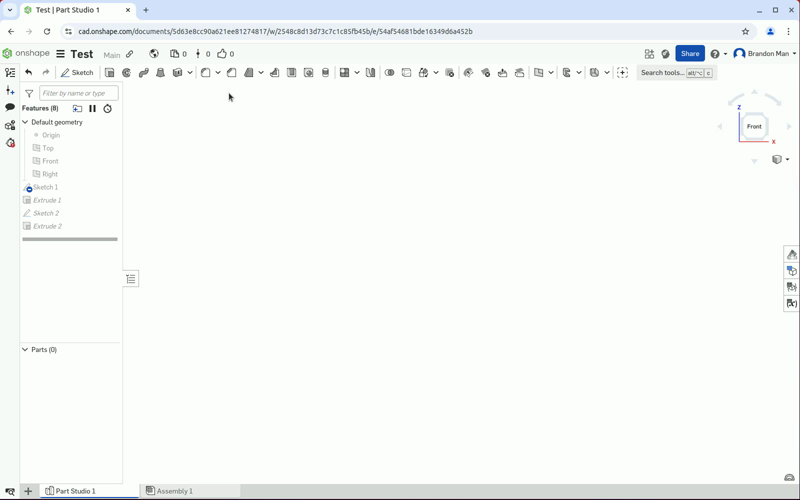
mouse_move(73, 352)
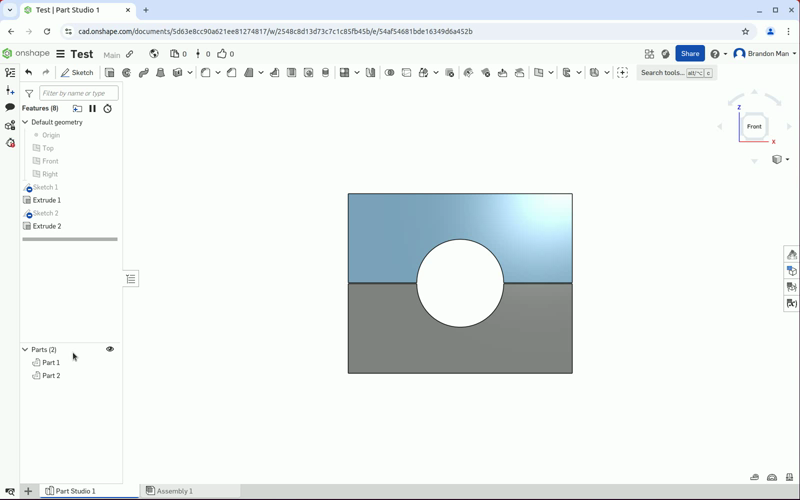
key(y)
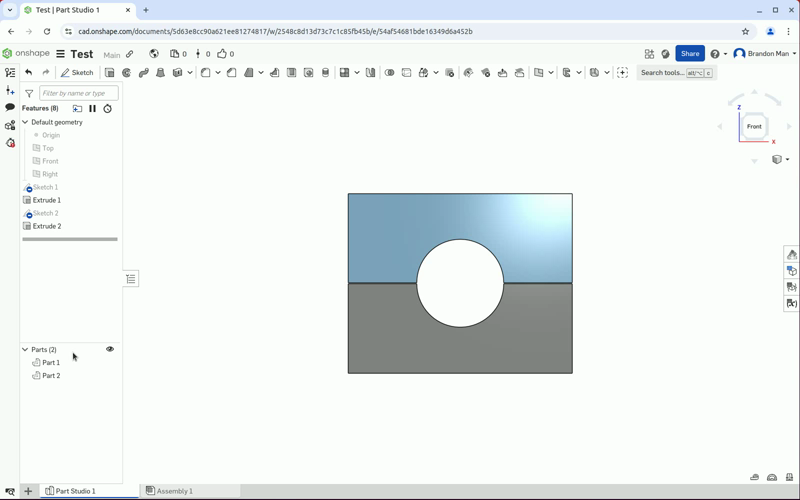
key(shift+p)
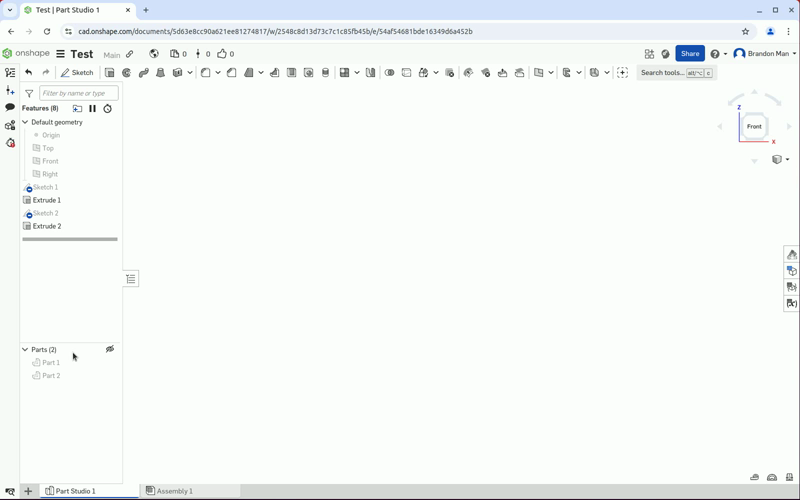
key(space)
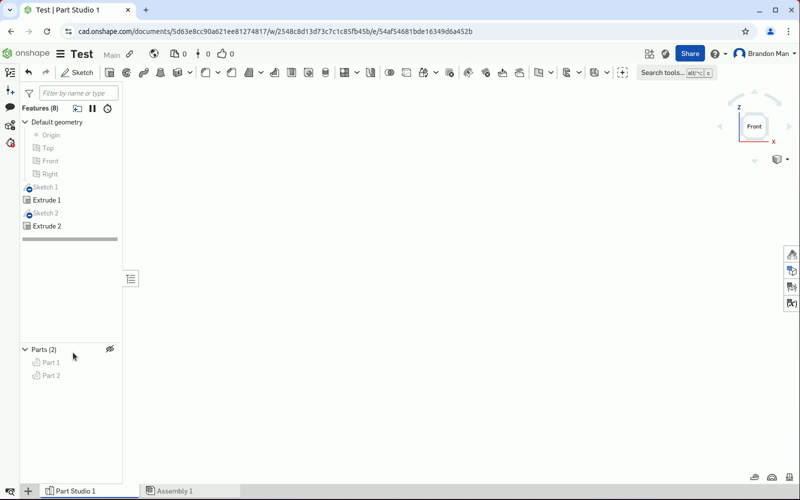
key_down(shift)
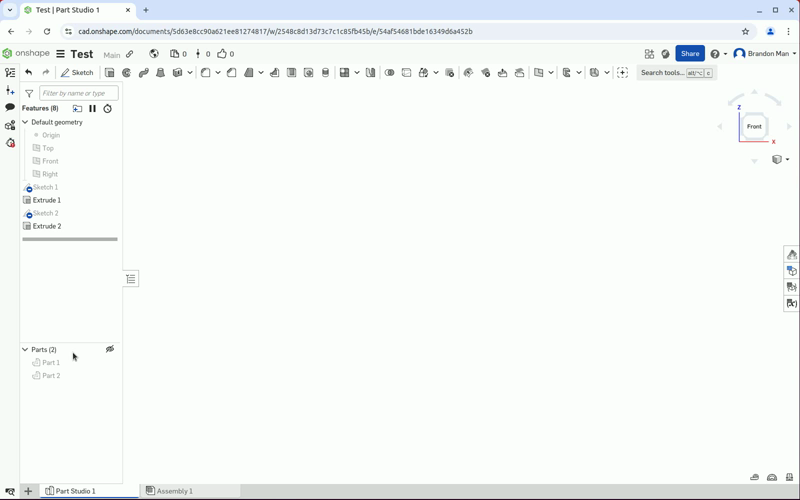
key(down)
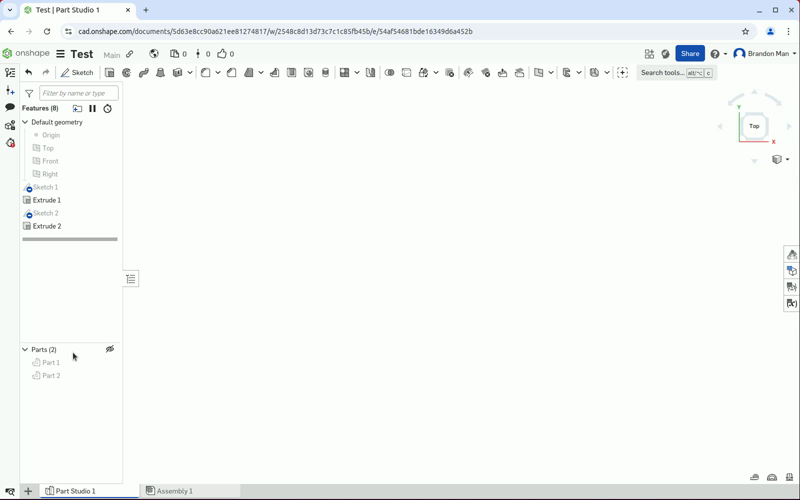
key_up(shift)
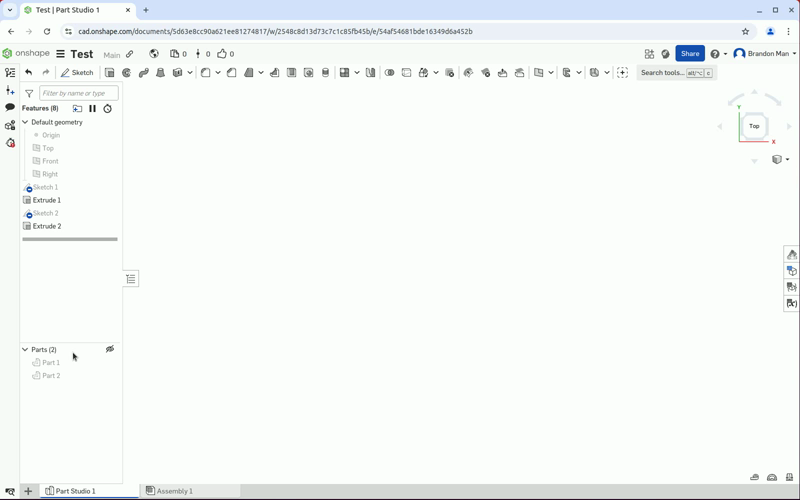
mouse_move(73, 352)
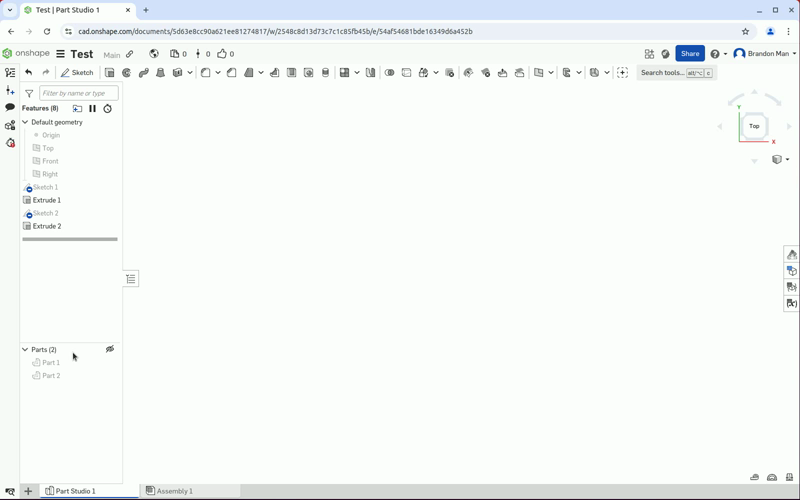
key(shift+y)
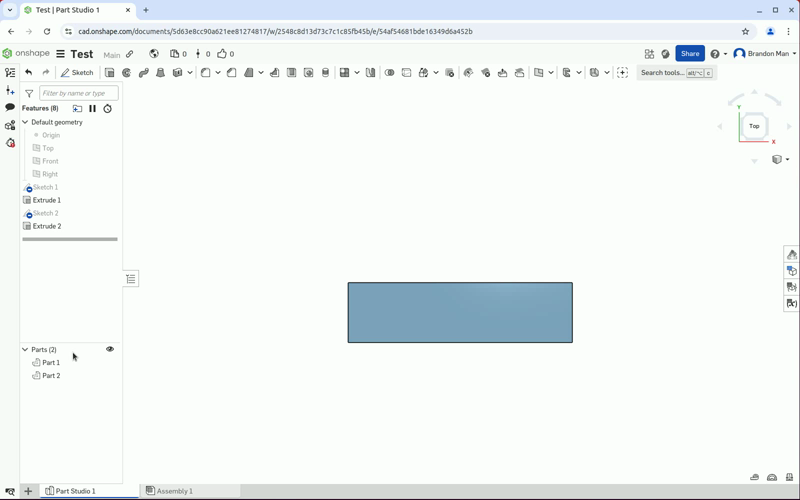
mouse_move(541, 75)
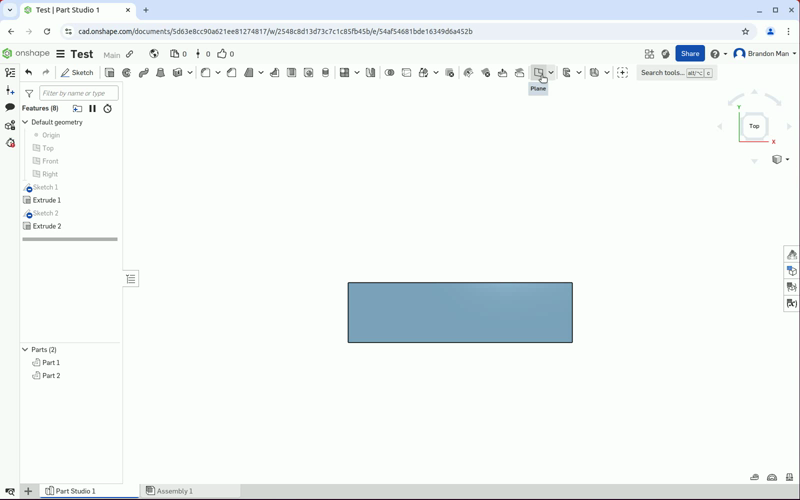
click(541, 75)
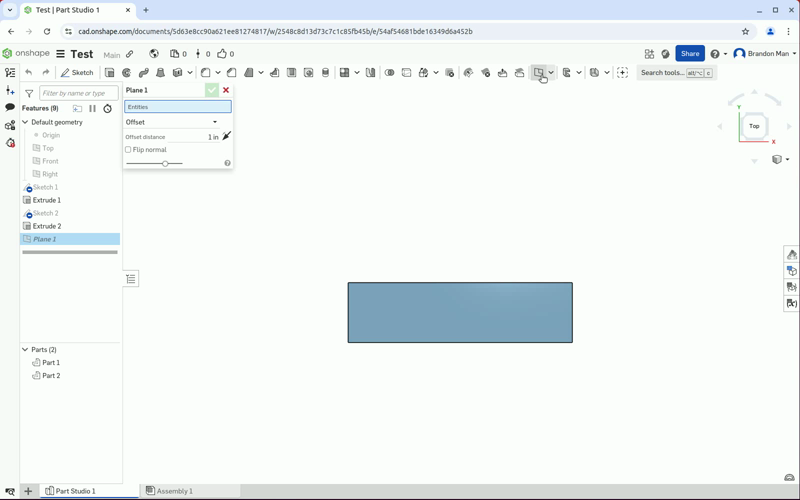
mouse_move(73, 150)
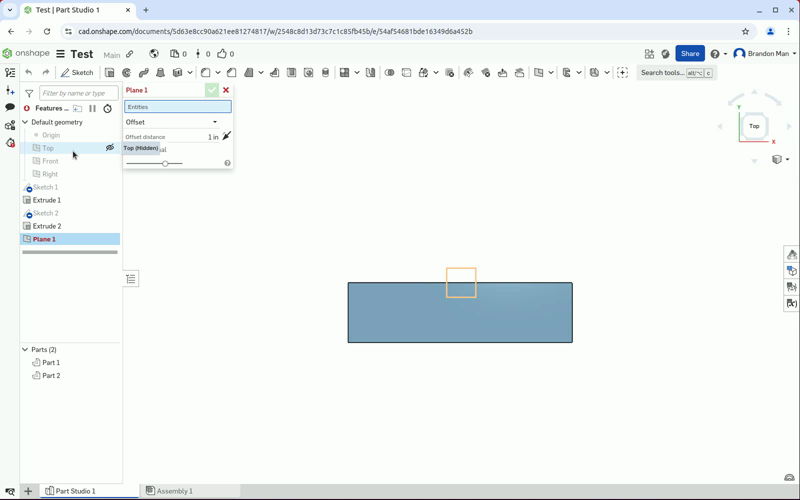
click(73, 150)
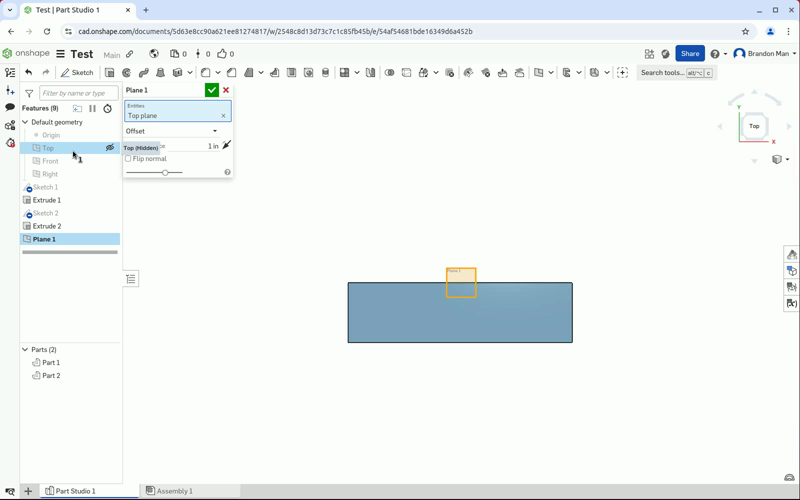
key(tab, 2)
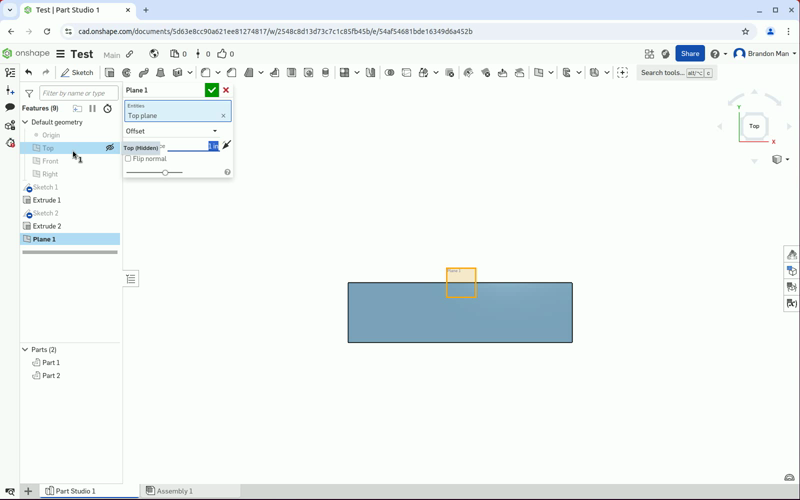
text(18.548)
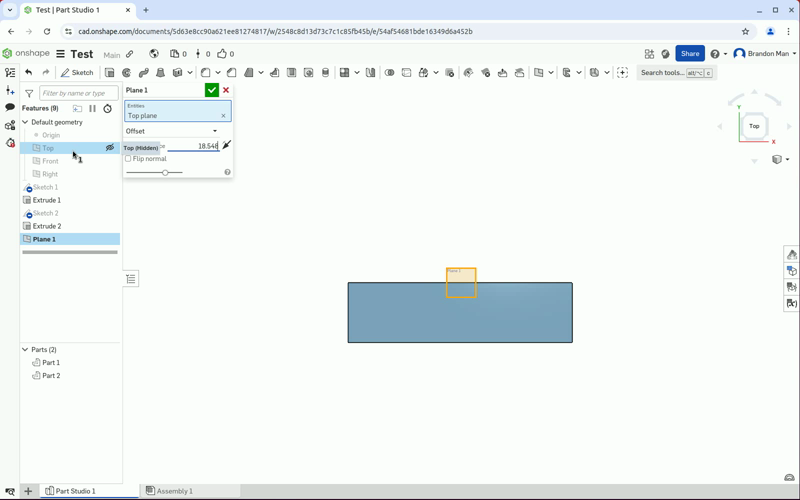
key(enter, 2)
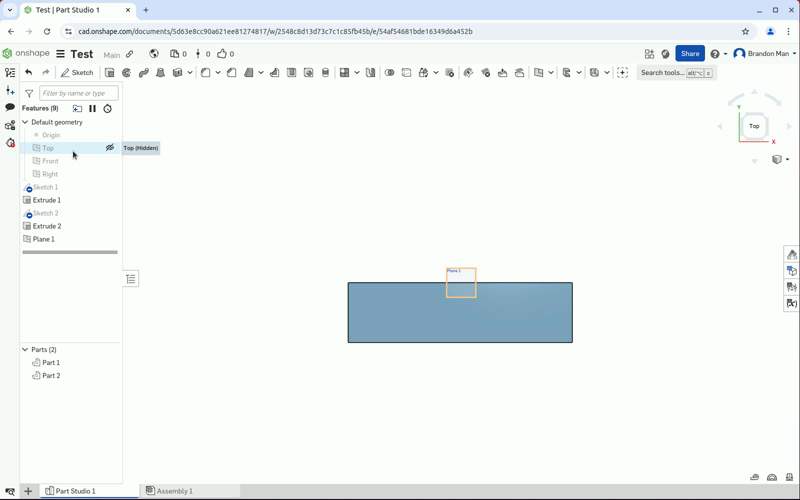
key(shift+s)
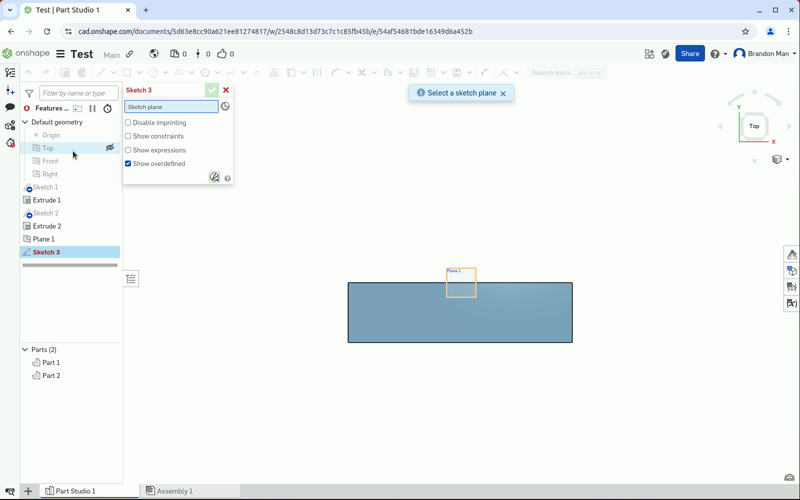
mouse_move(73, 241)
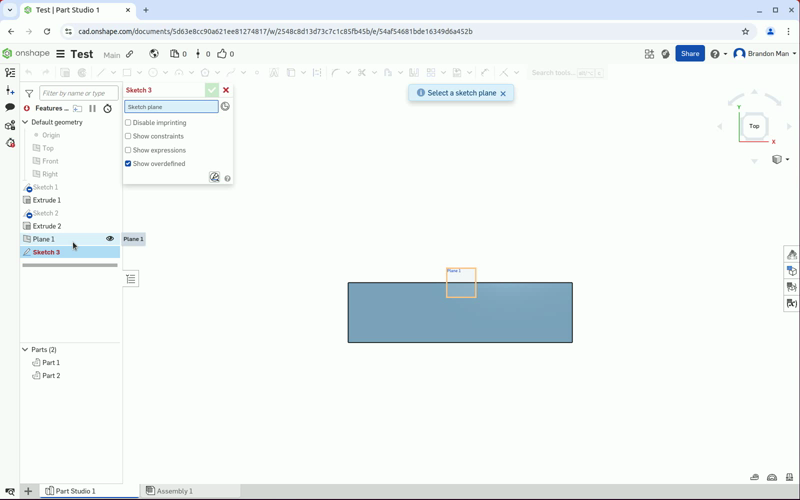
click(73, 241)
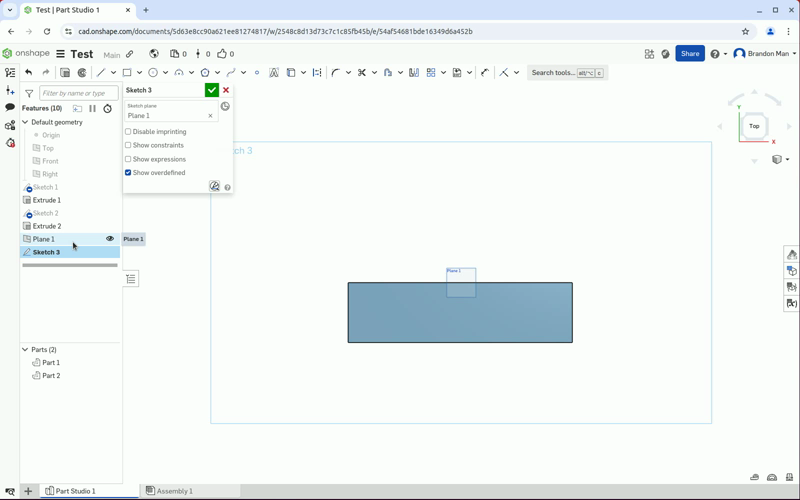
mouse_move(73, 352)
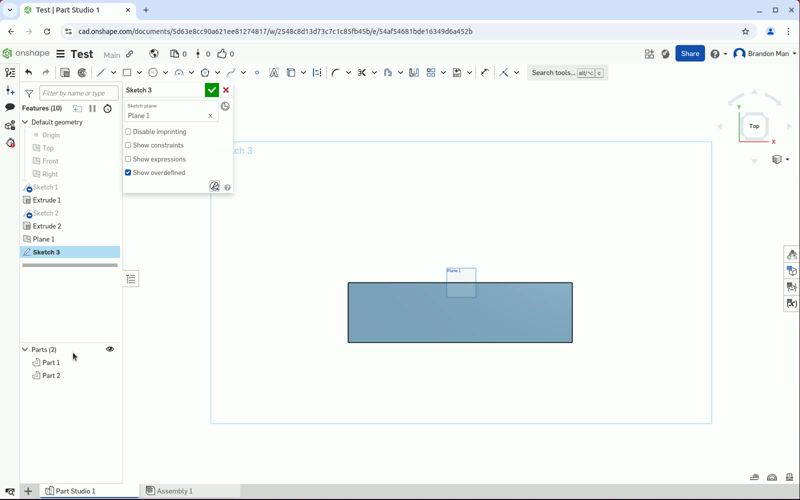
key(y)
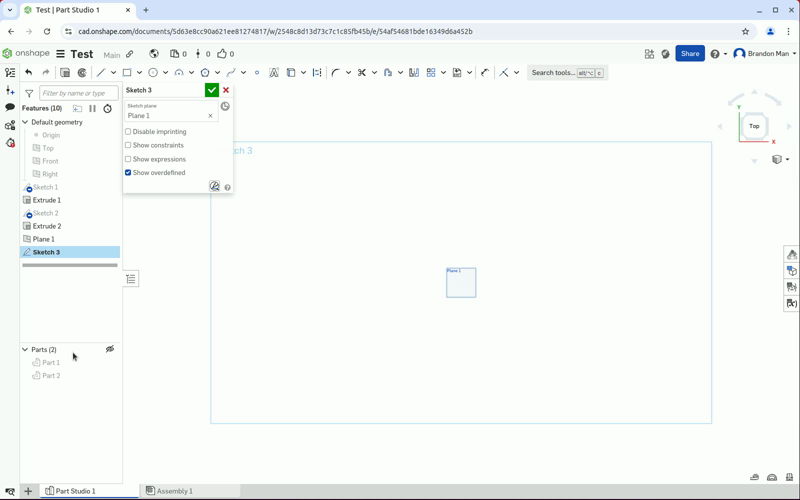
key(c)
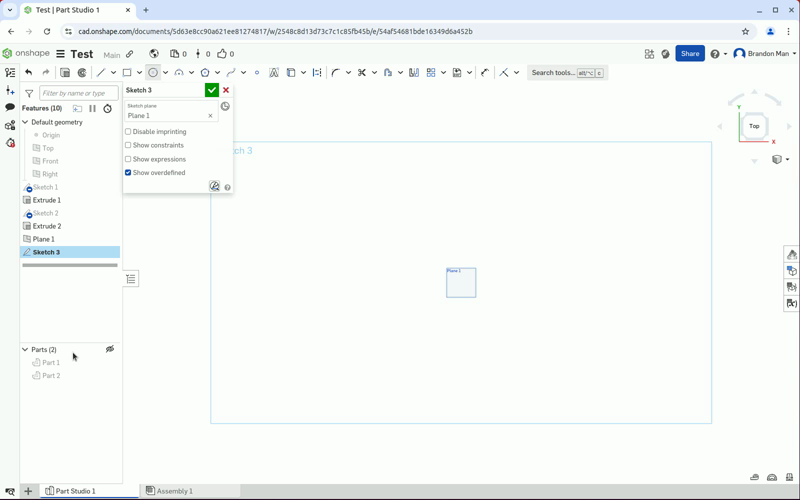
key_down(shift)
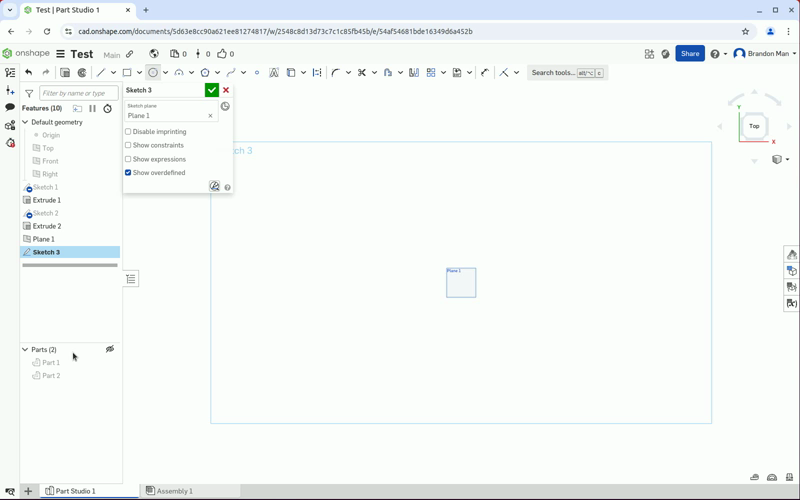
mouse_move(549, 312)
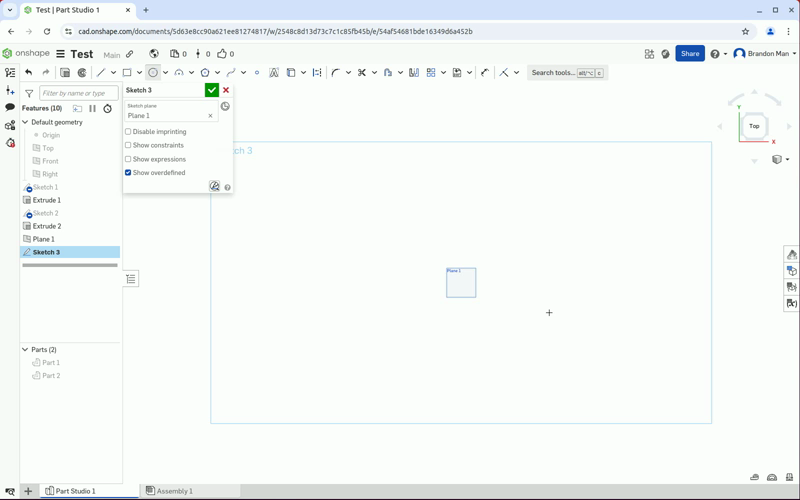
click(549, 312)
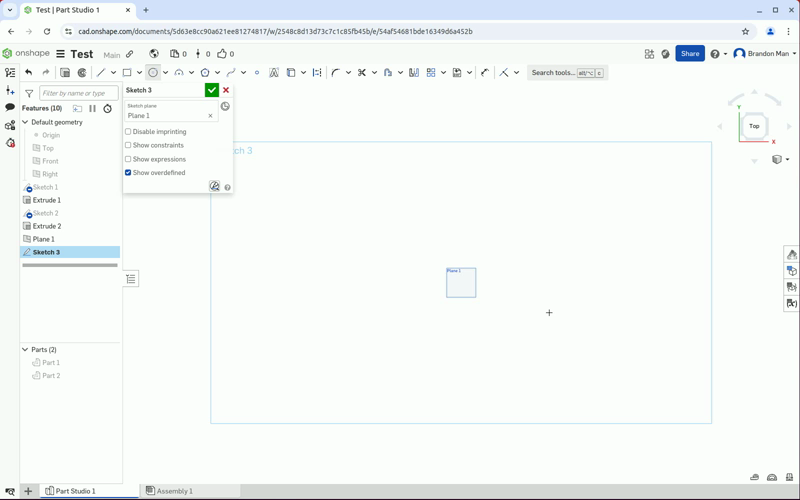
key_up(shift)
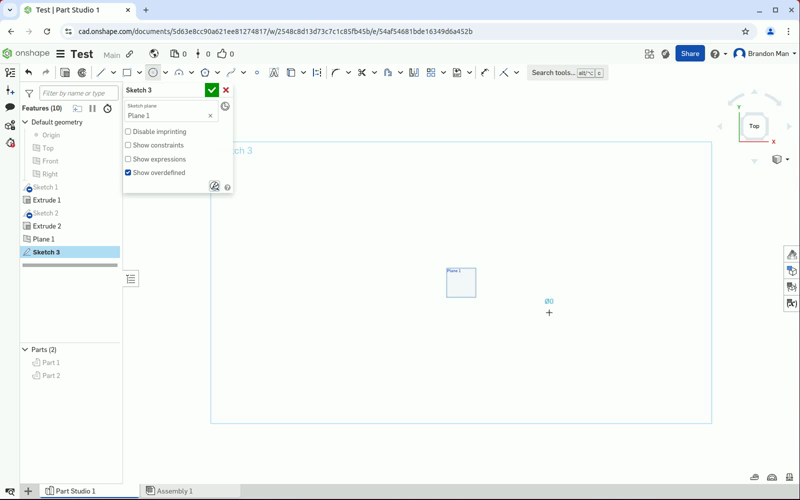
mouse_move(558, 312)
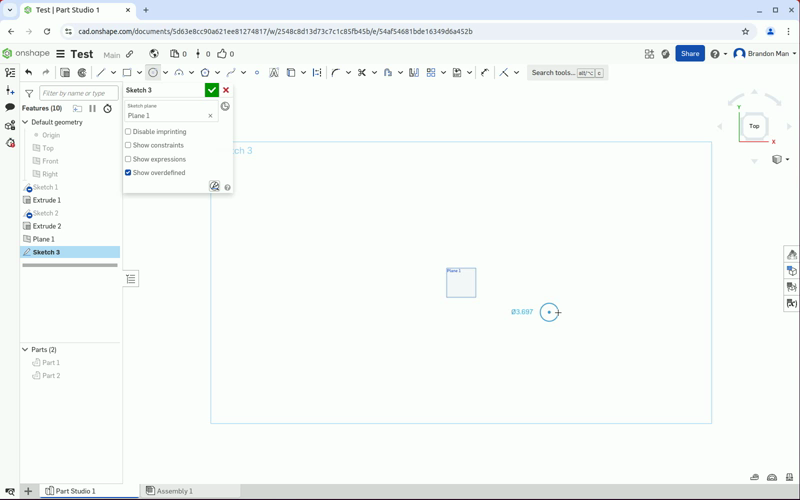
click(558, 312)
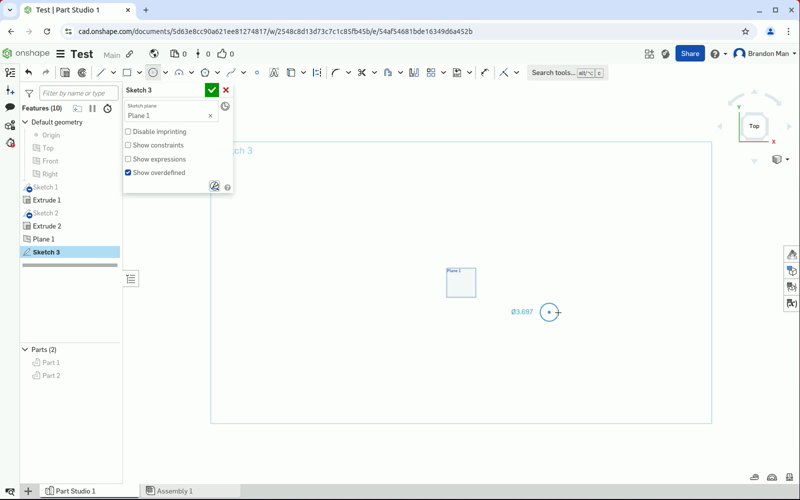
key(esc)
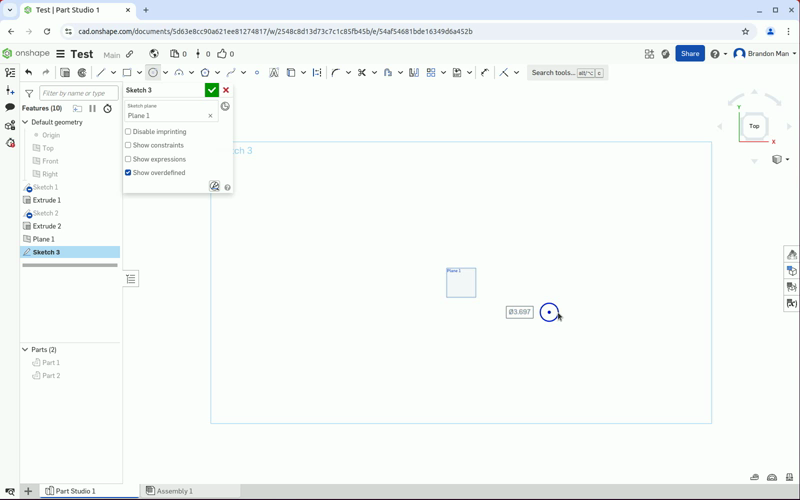
mouse_move(542, 314)
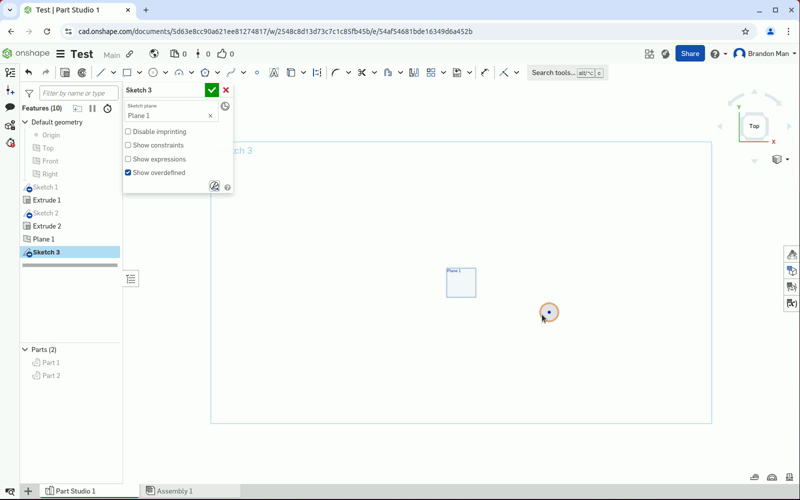
scroll(6)
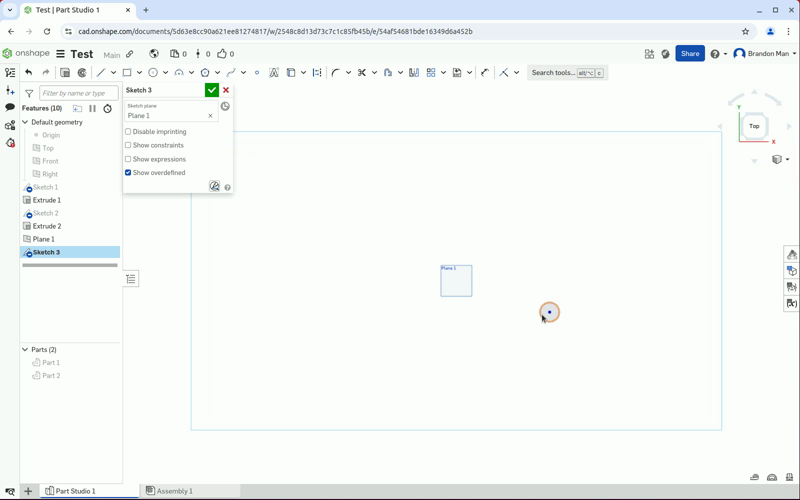
scroll(6)
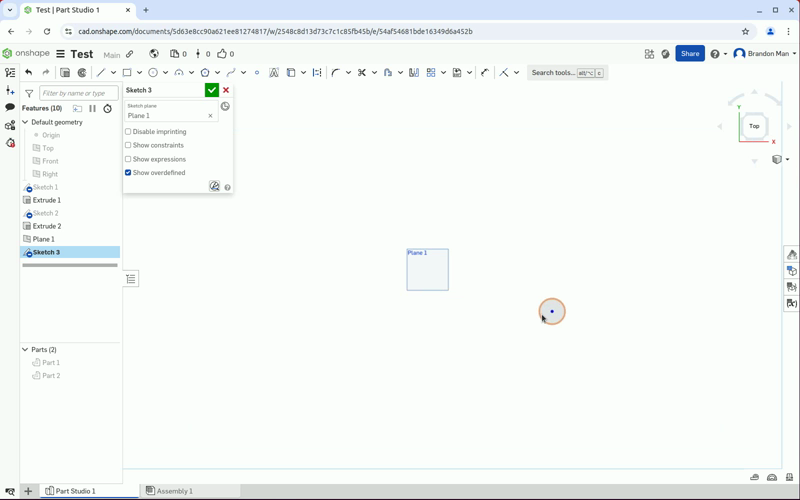
scroll(6)
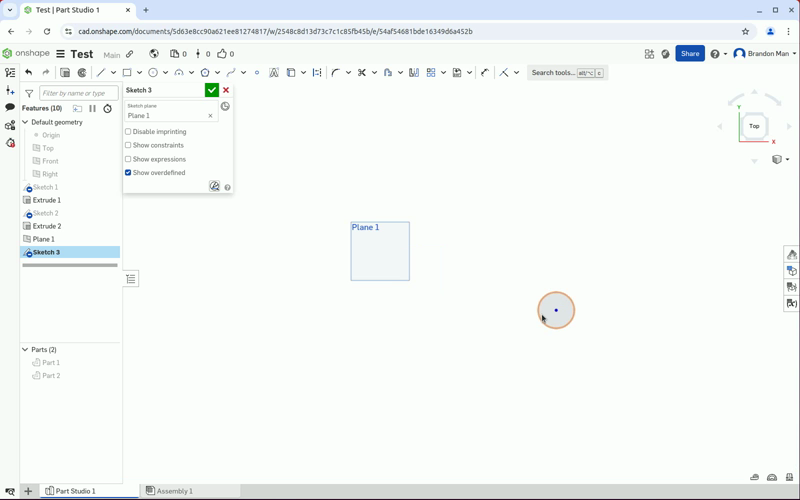
scroll(6)
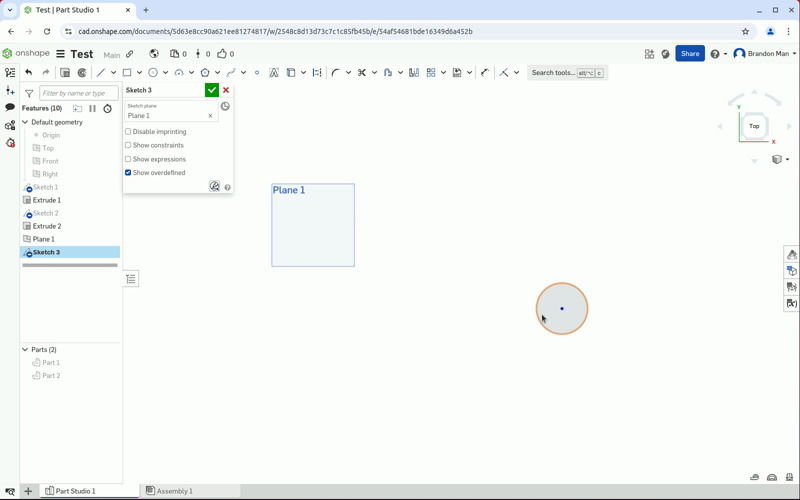
scroll(6)
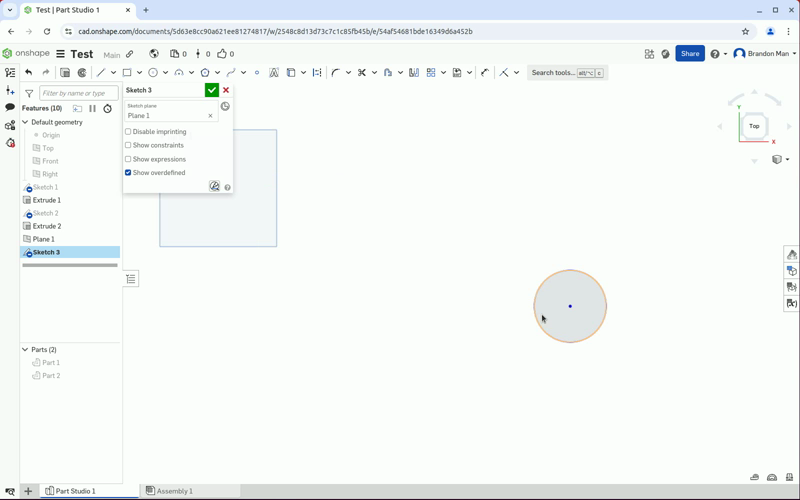
scroll(6)
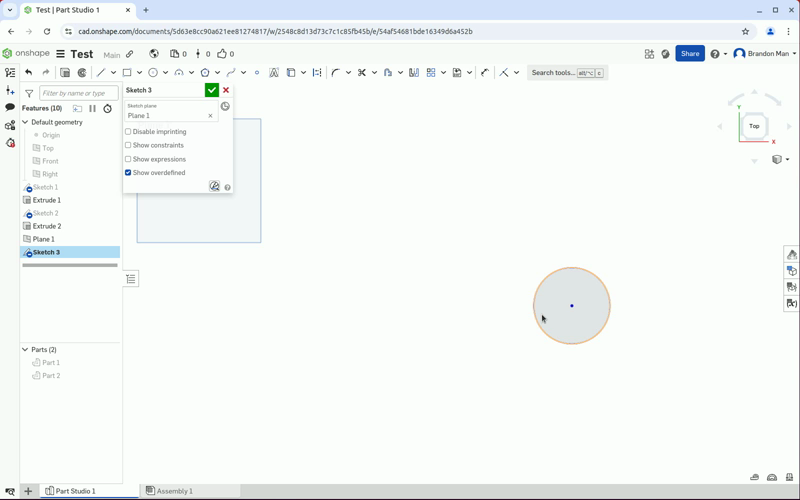
scroll(6)
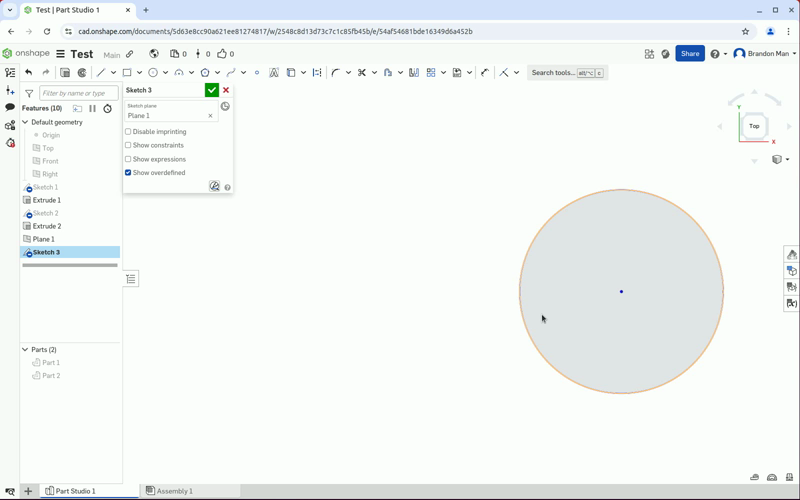
click(542, 314)
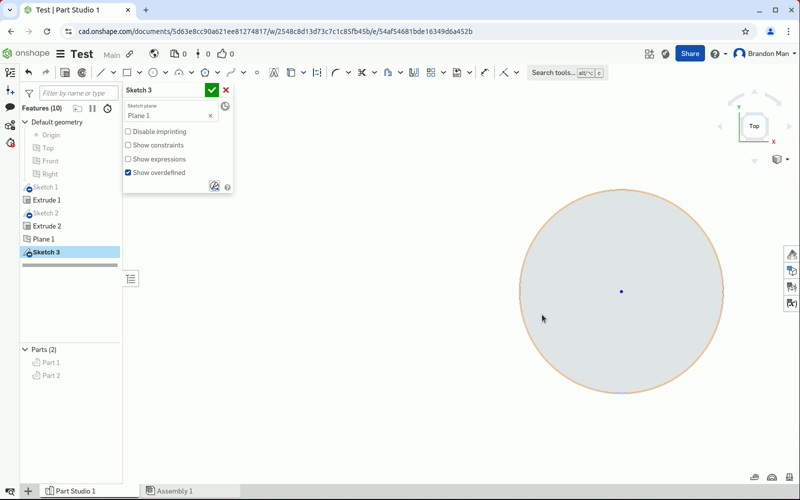
scroll(-6)
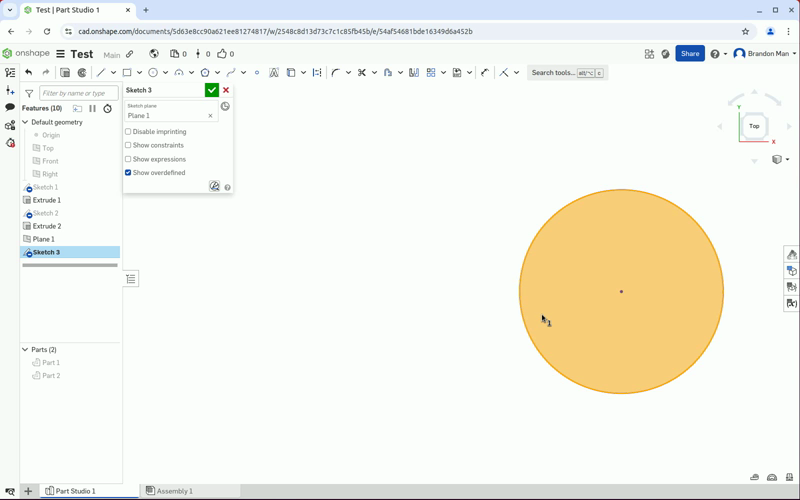
scroll(-6)
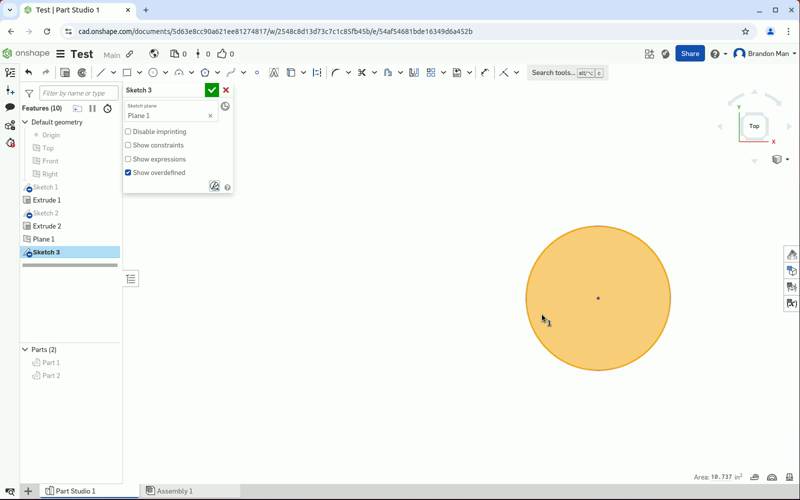
scroll(-6)
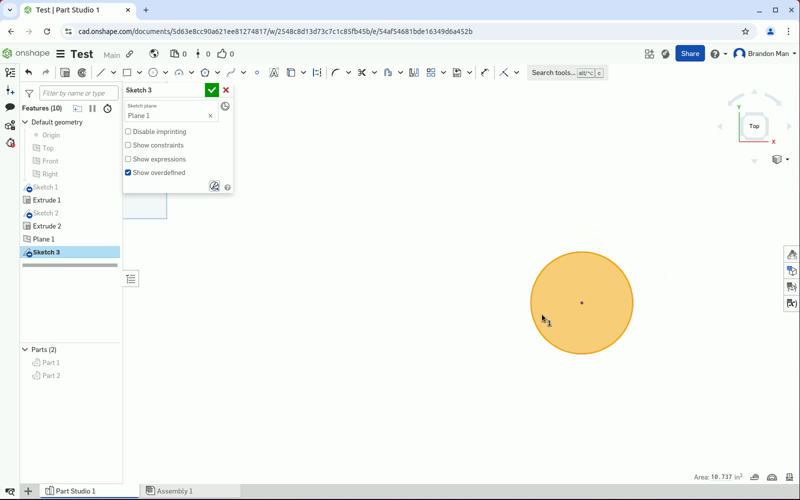
scroll(-6)
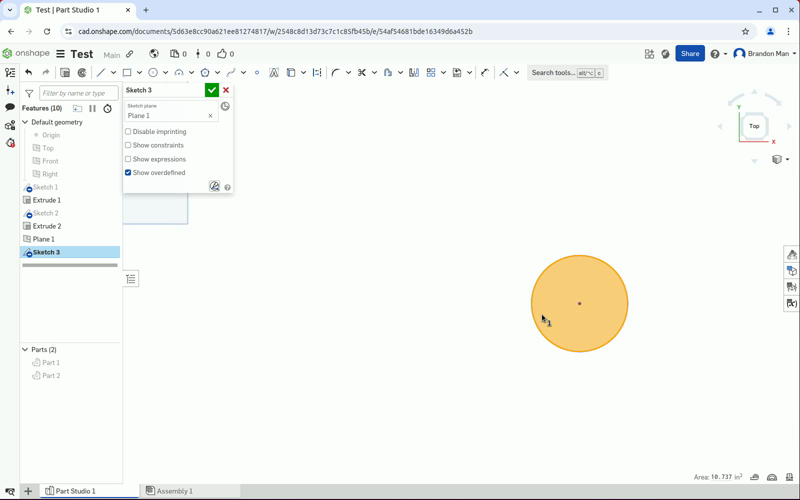
scroll(-6)
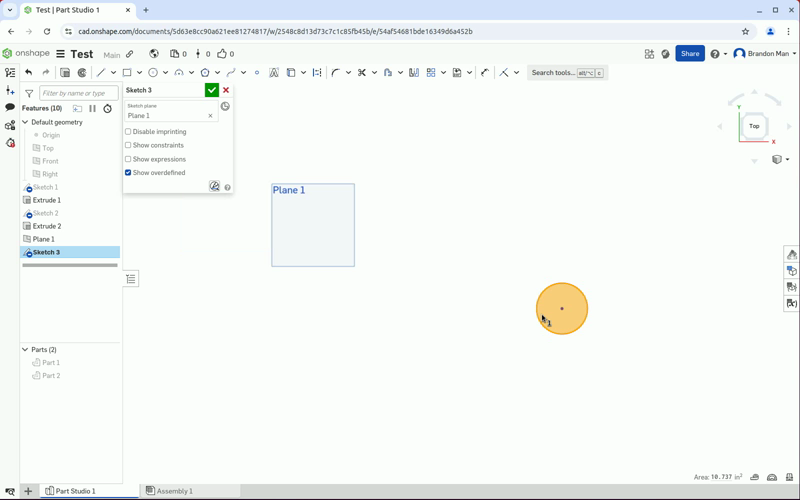
scroll(-6)
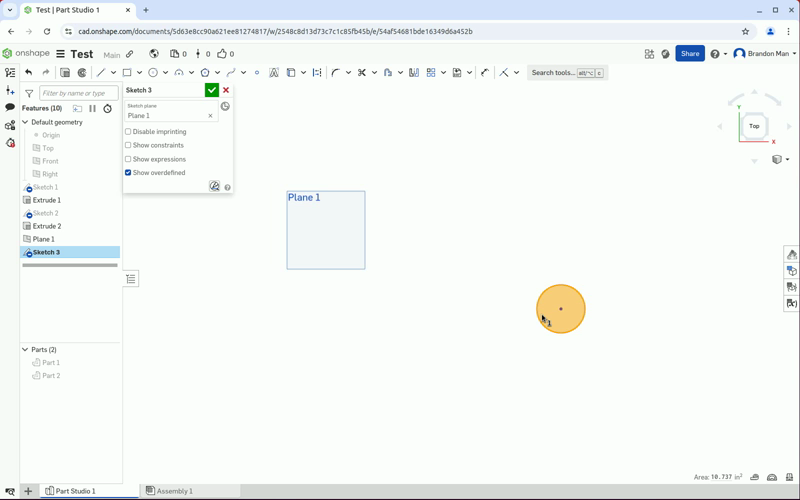
scroll(-6)
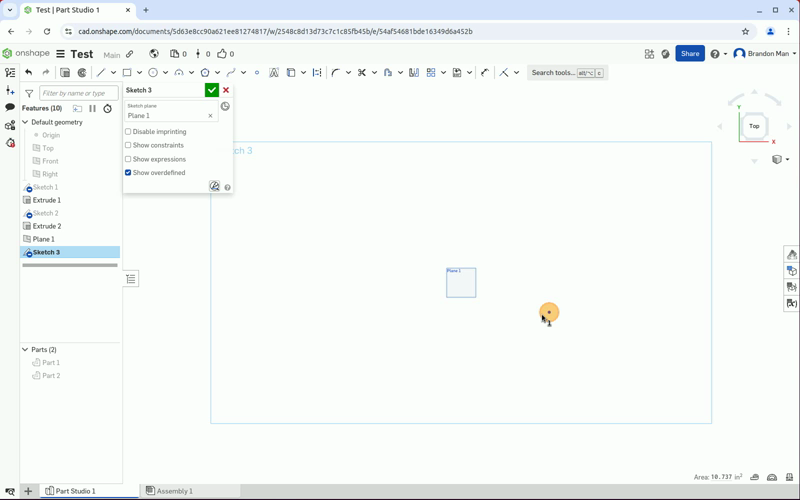
mouse_move(73, 352)
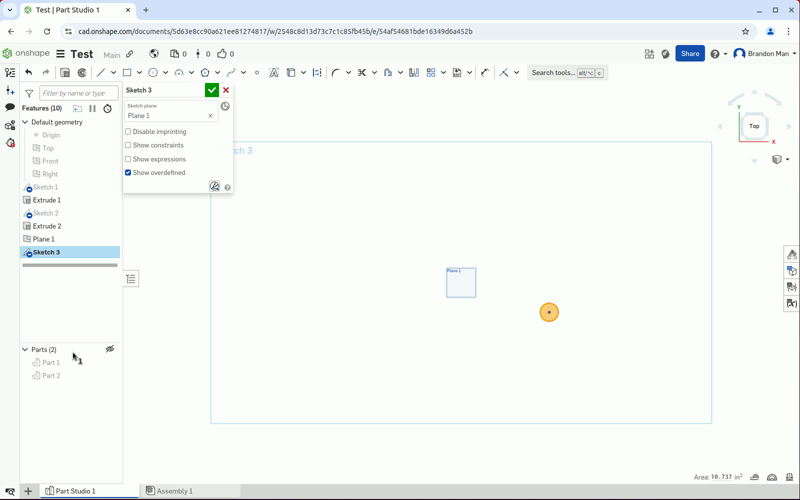
key(shift+y)
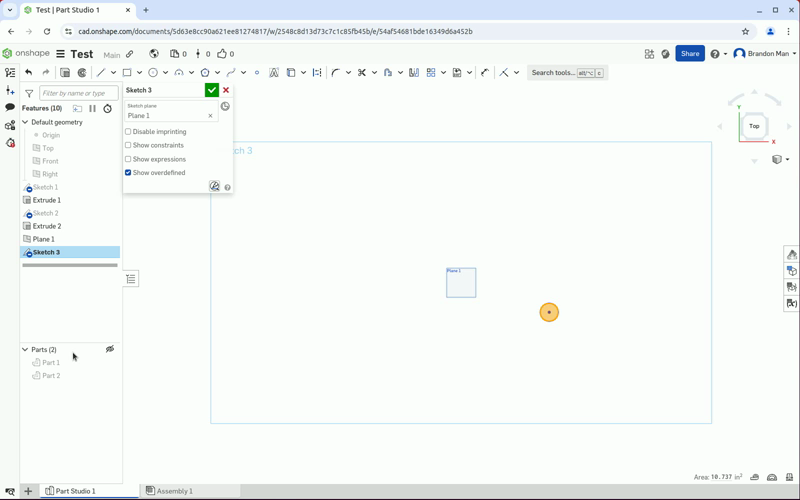
key(shift+e)
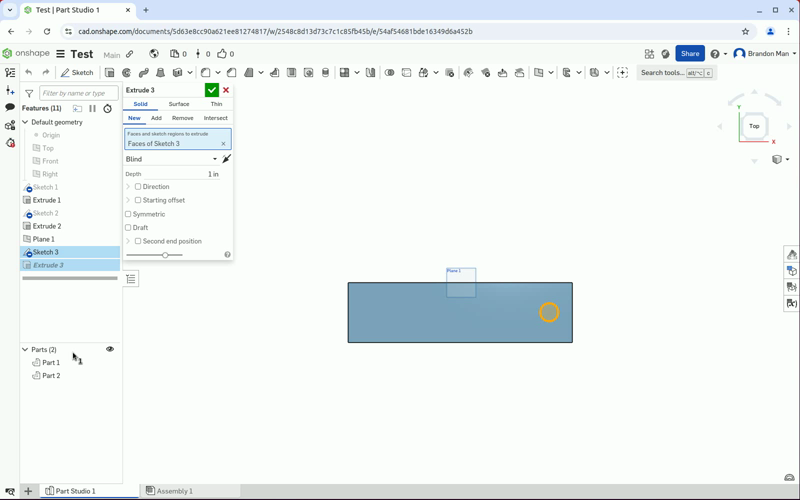
mouse_move(143, 106)
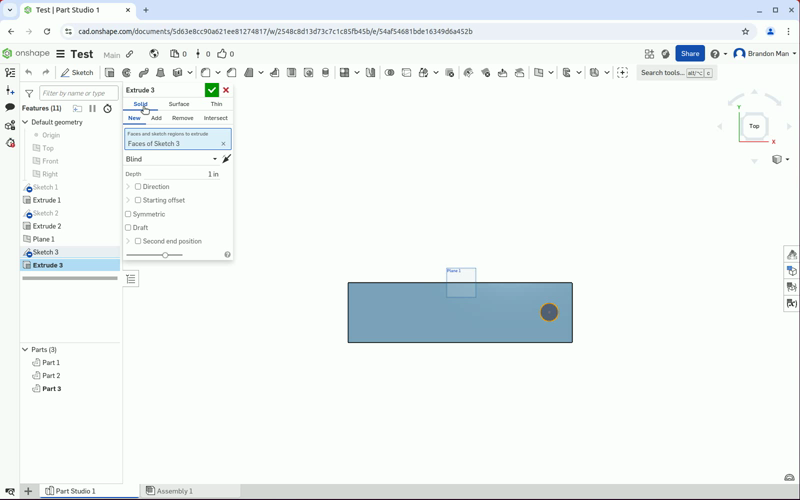
click(143, 106)
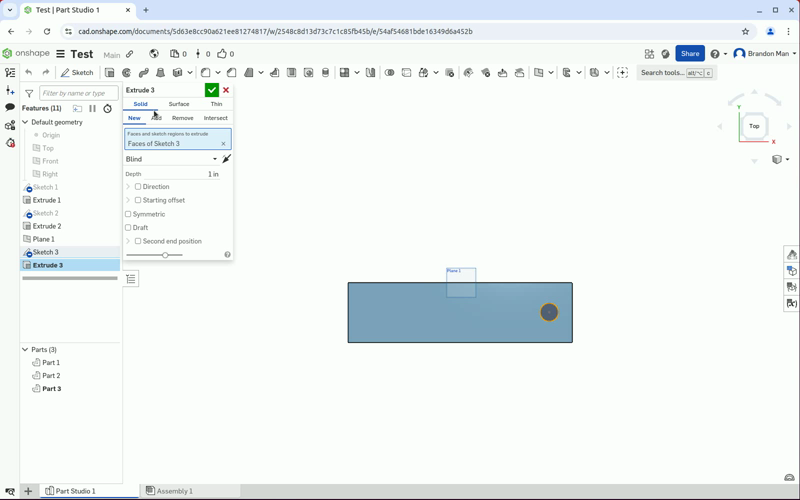
mouse_move(186, 120)
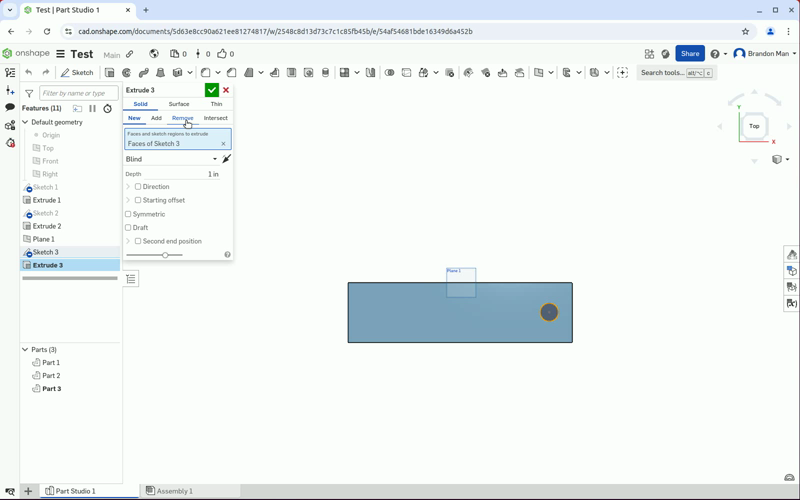
click(186, 120)
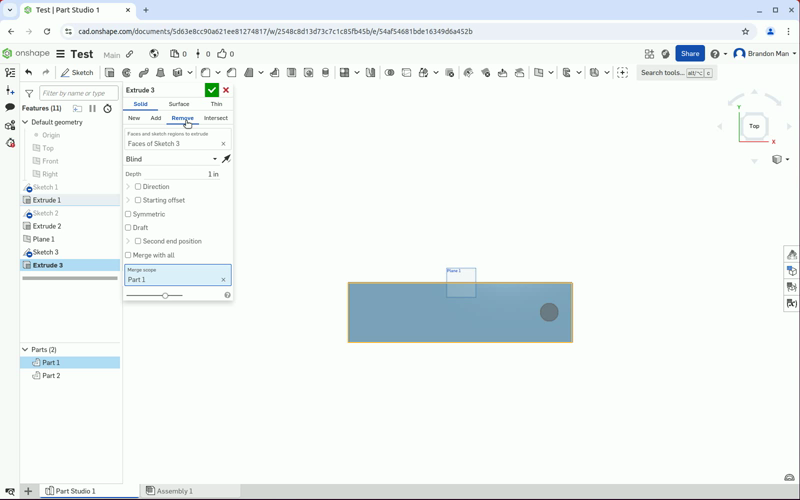
key(tab, 4)
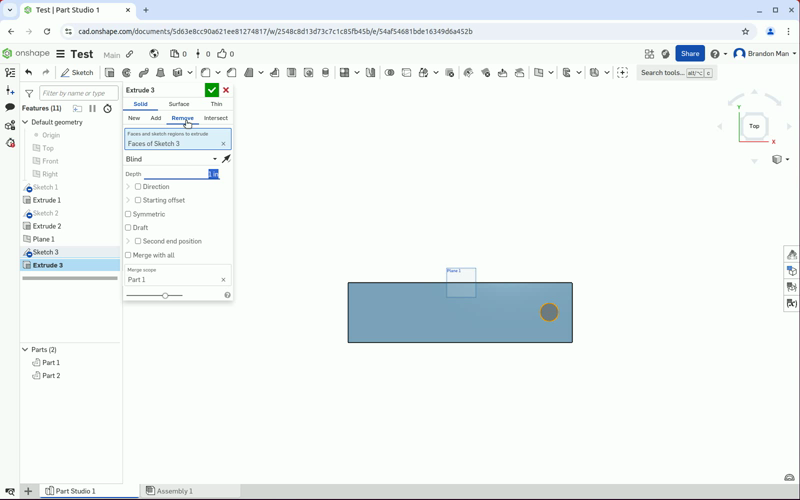
text(3.37)
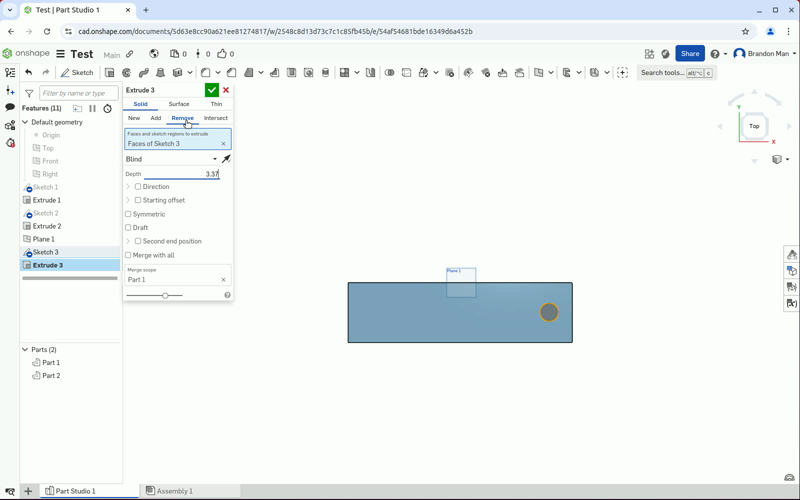
key(tab, 6)
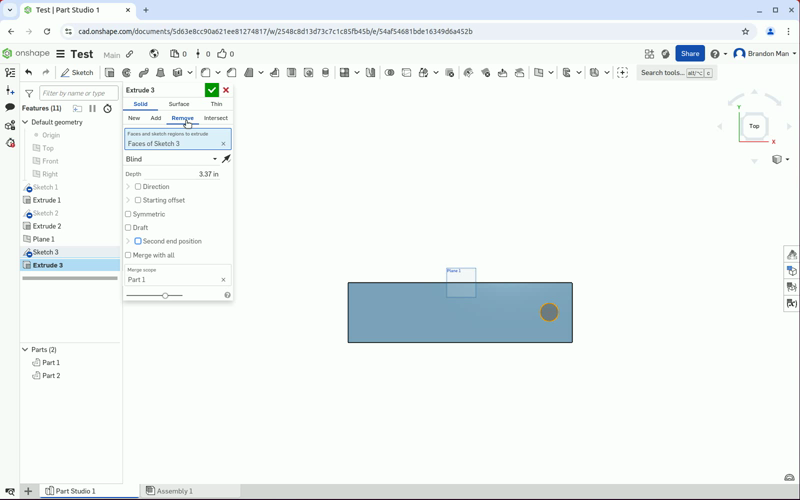
key(space)
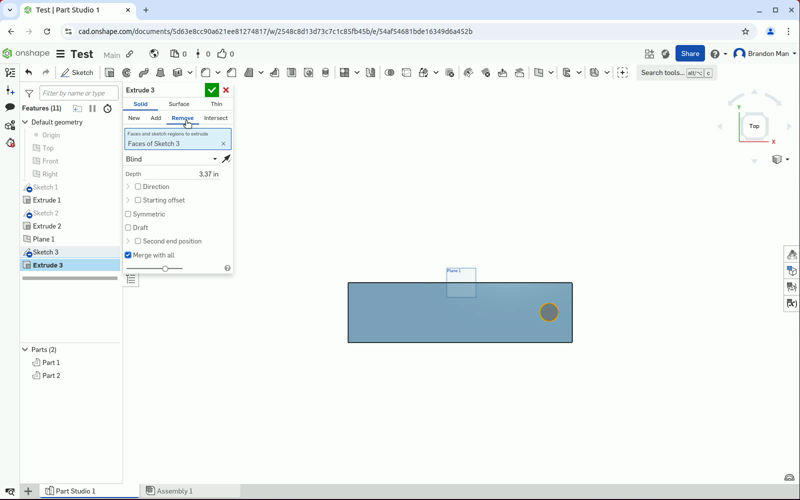
key(enter)
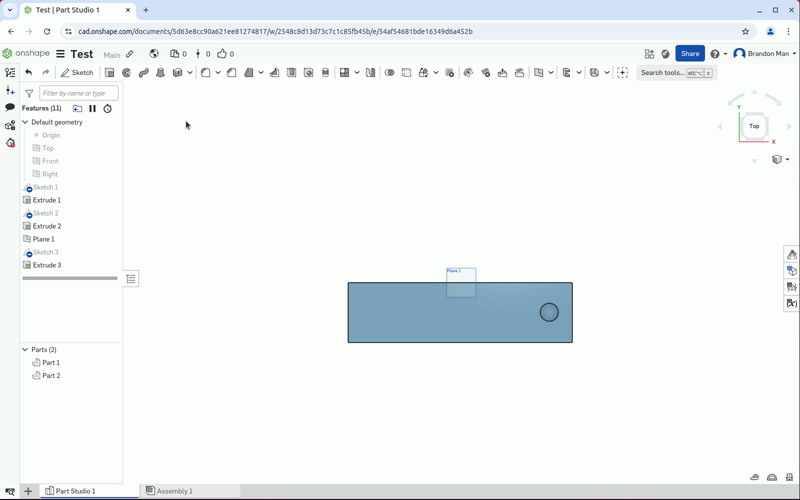
key(shift+h)
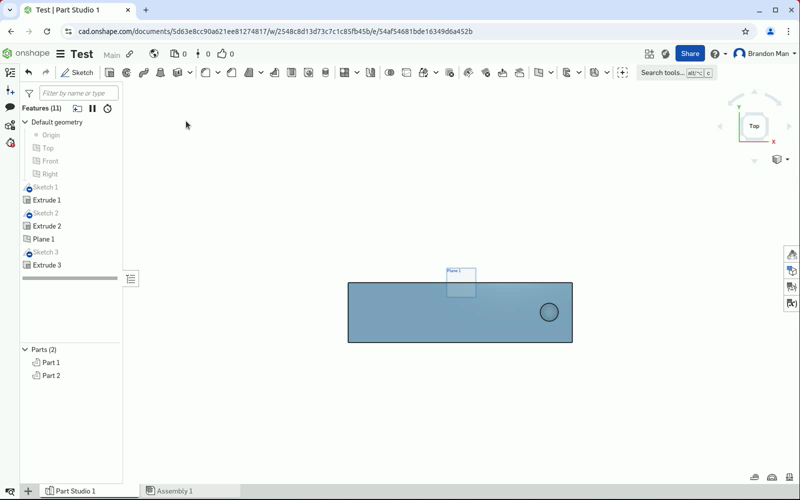
key(shift+h)
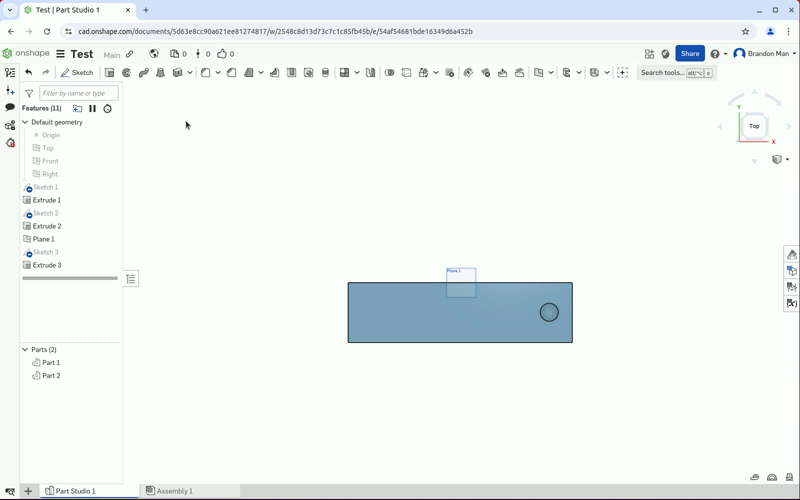
mouse_move(73, 189)
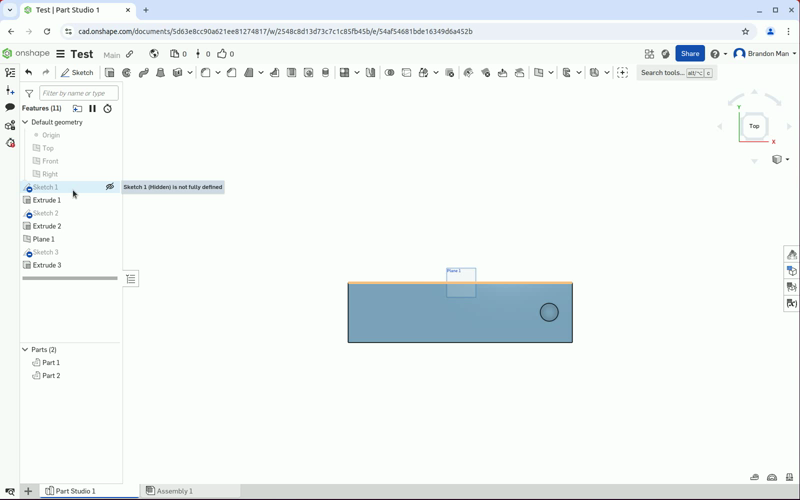
click(73, 189)
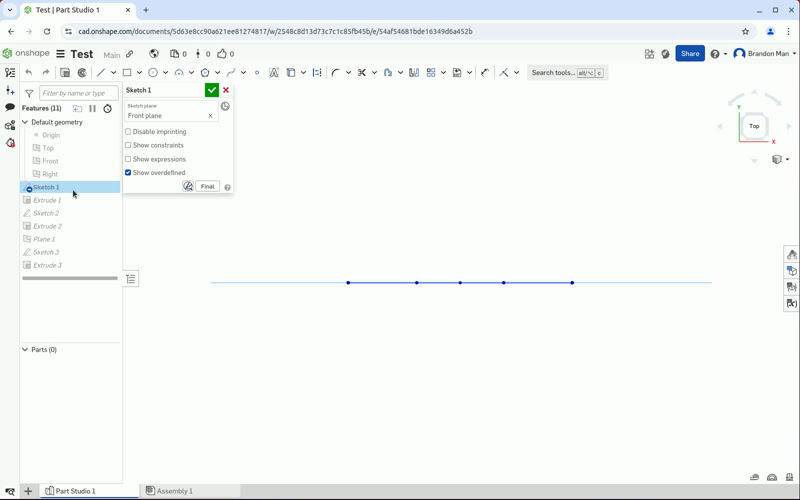
mouse_move(229, 92)
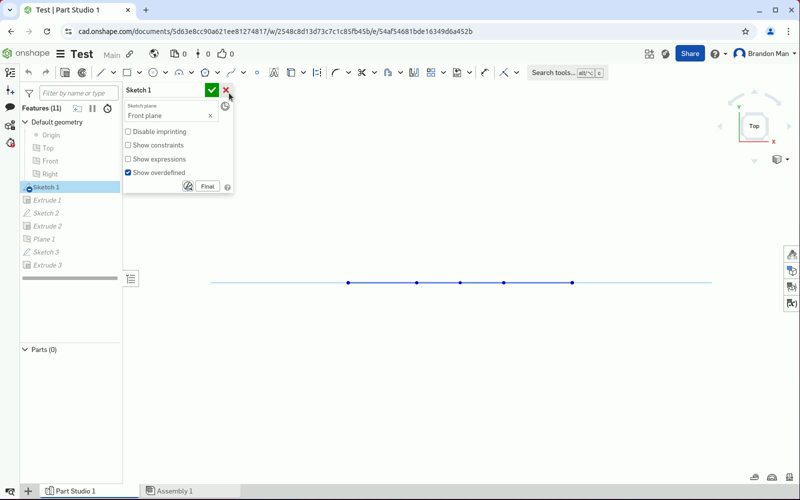
click(229, 92)
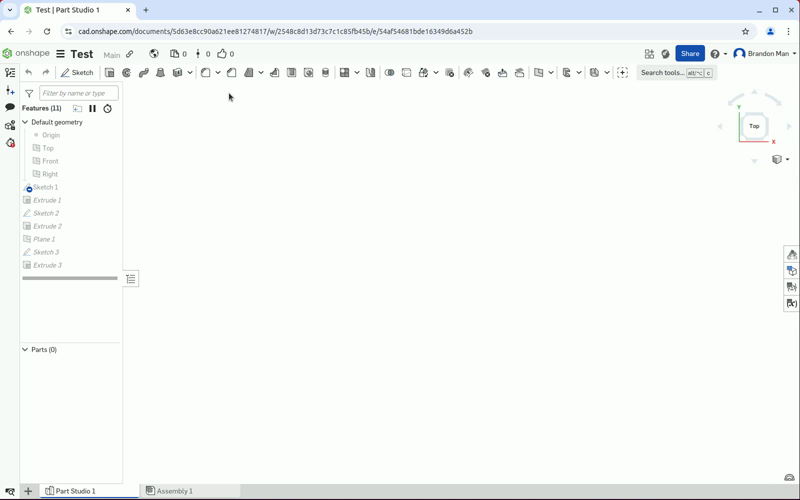
key(shift+s)
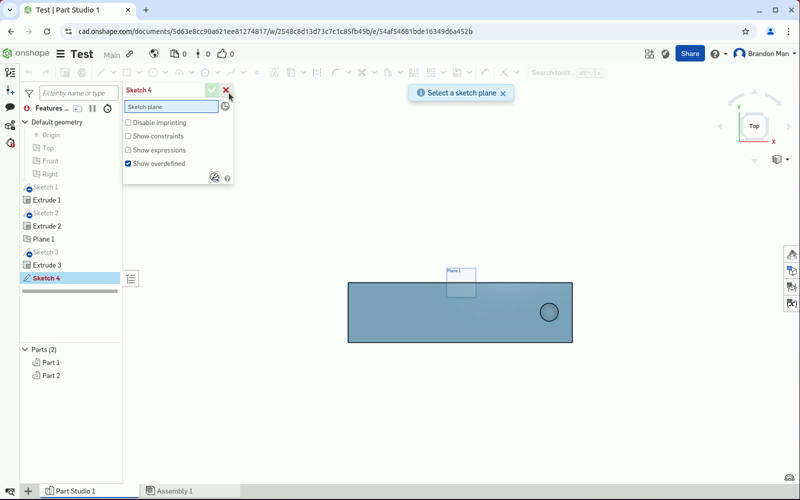
mouse_move(73, 241)
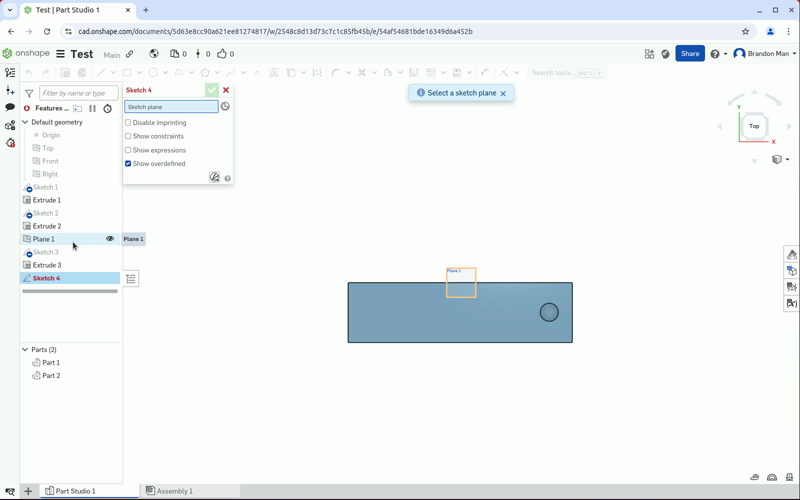
click(73, 241)
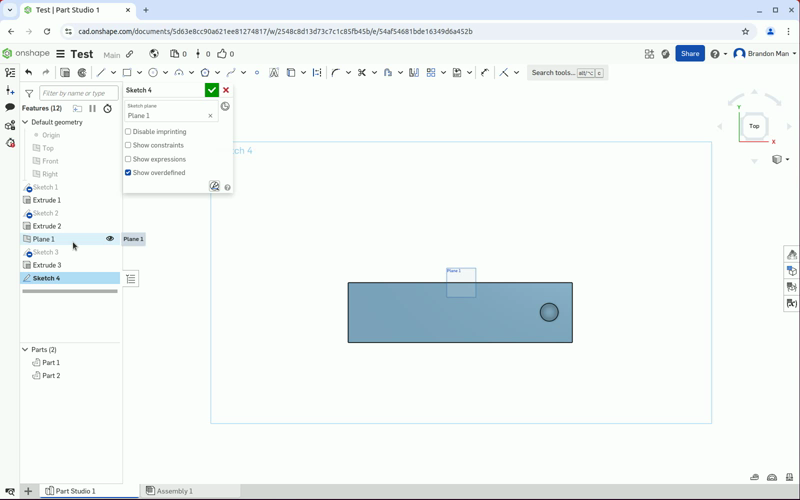
mouse_move(73, 352)
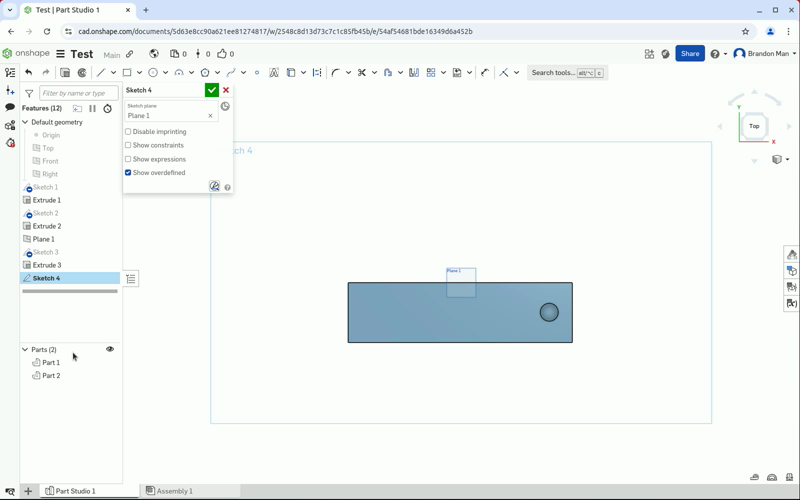
key(y)
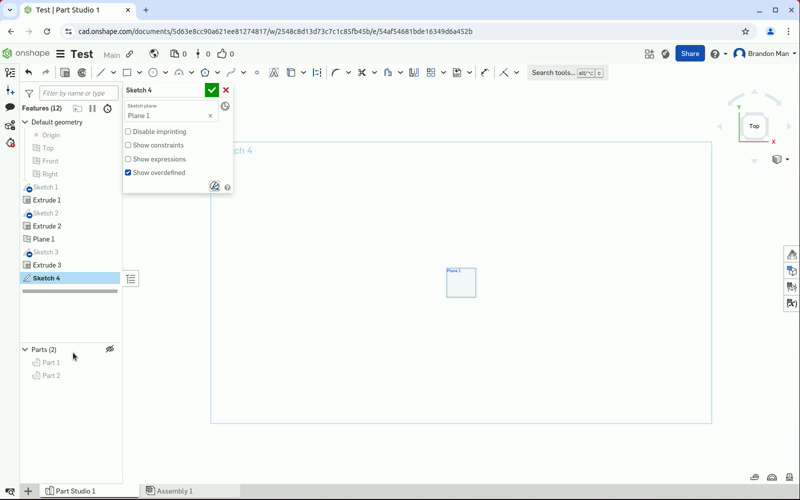
key(c)
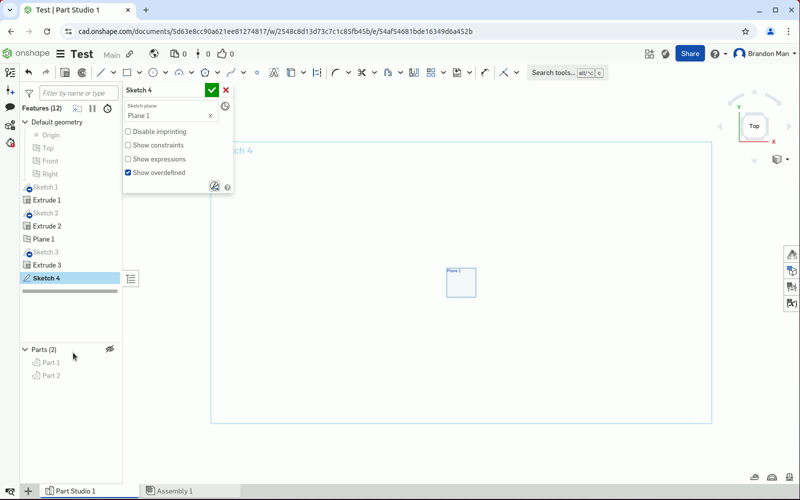
key_down(shift)
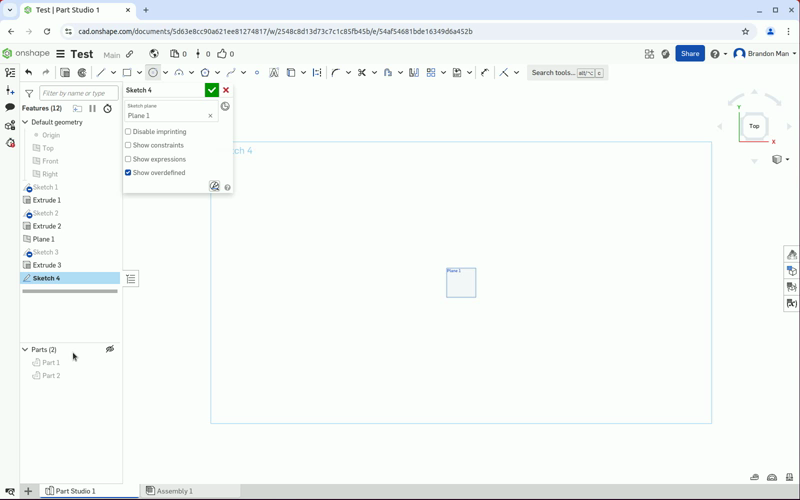
mouse_move(368, 312)
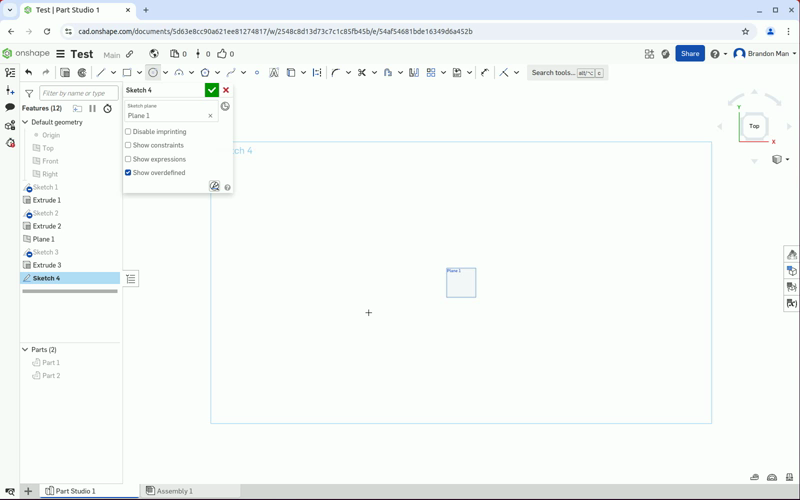
click(368, 312)
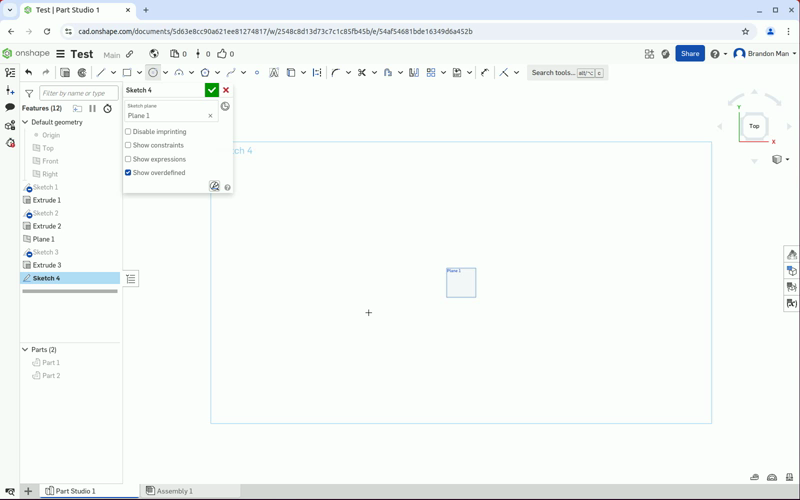
key_up(shift)
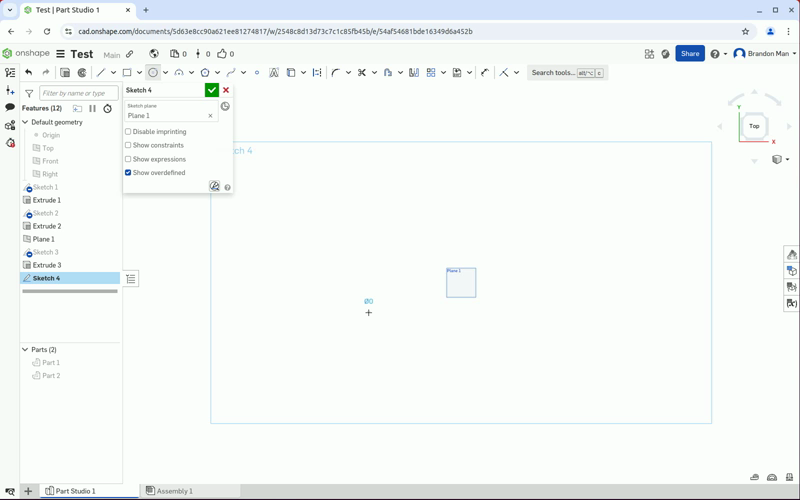
mouse_move(377, 312)
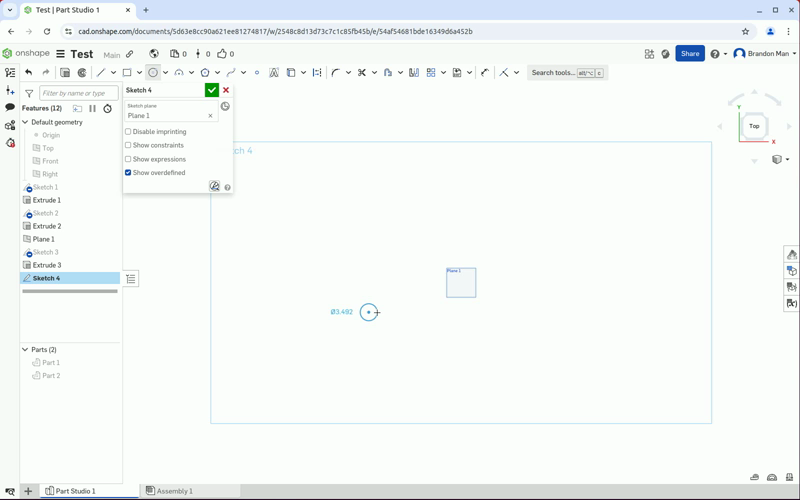
click(377, 312)
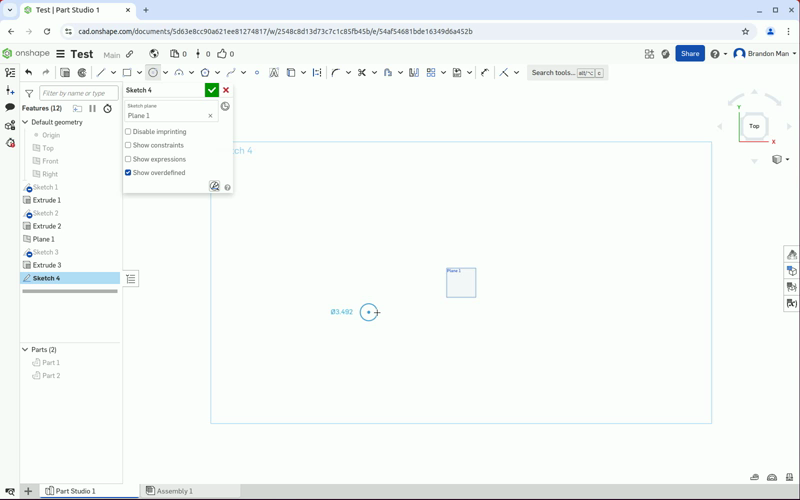
key(esc)
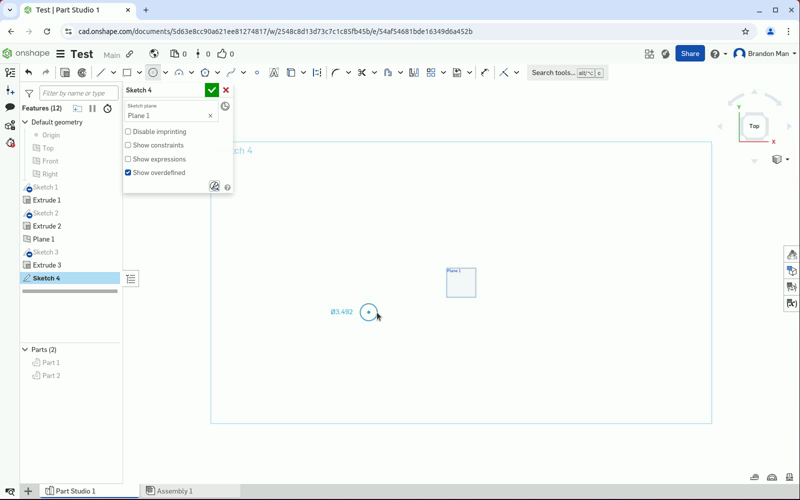
mouse_move(365, 314)
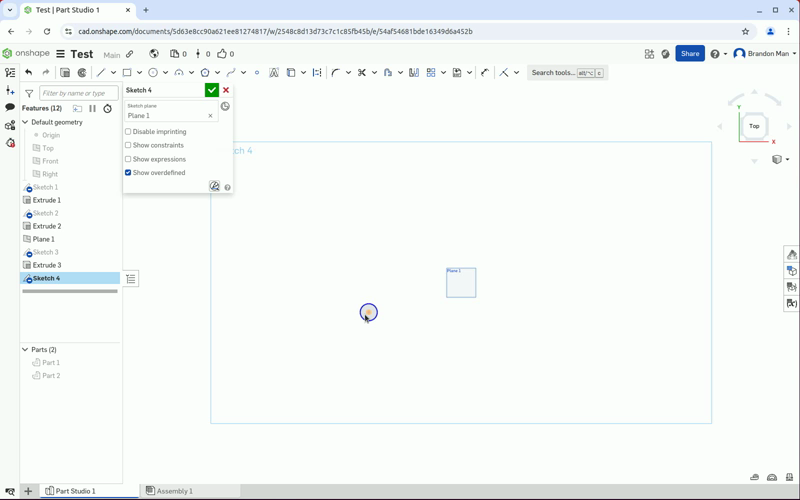
scroll(6)
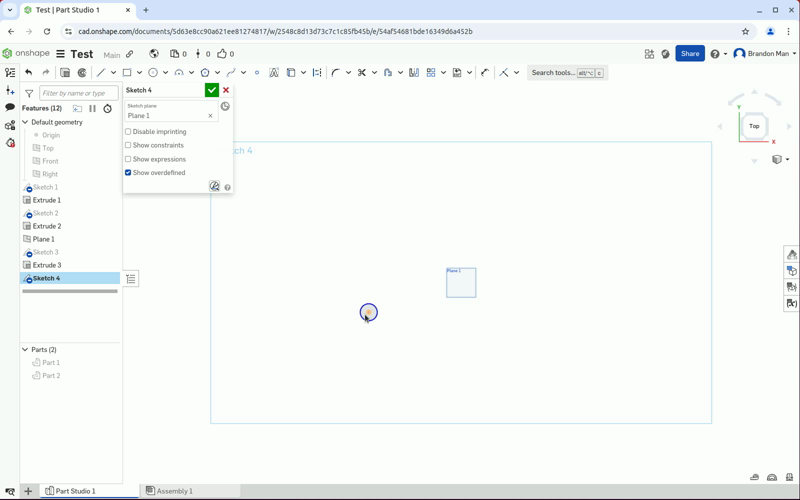
scroll(6)
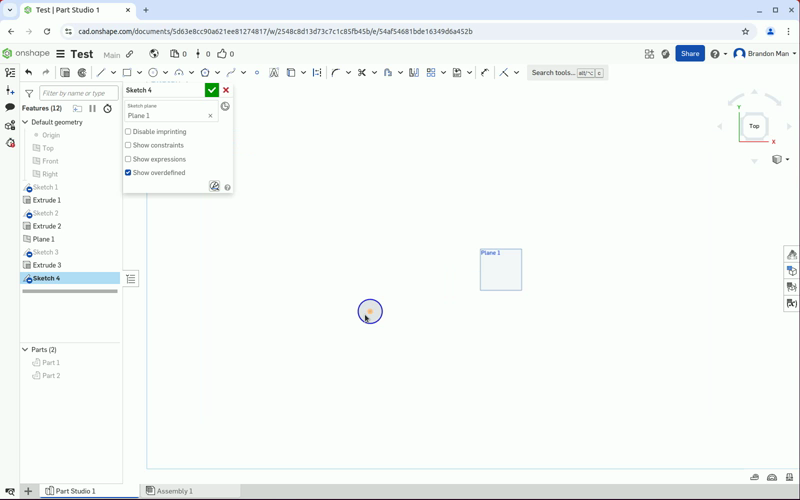
scroll(6)
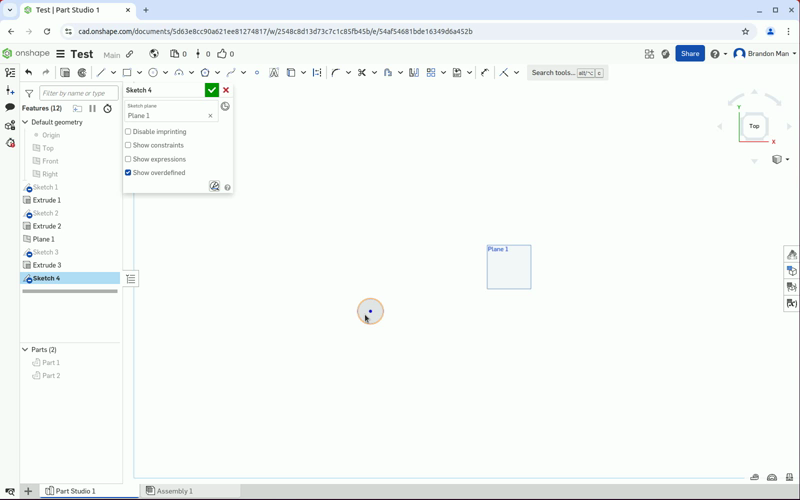
scroll(6)
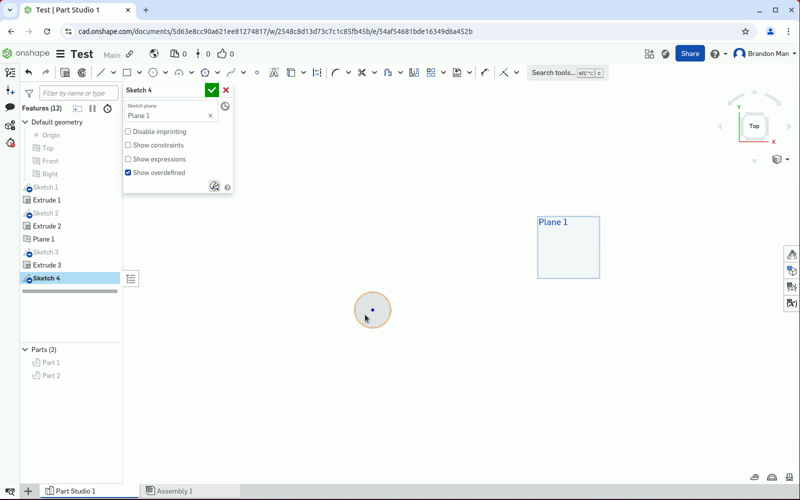
scroll(6)
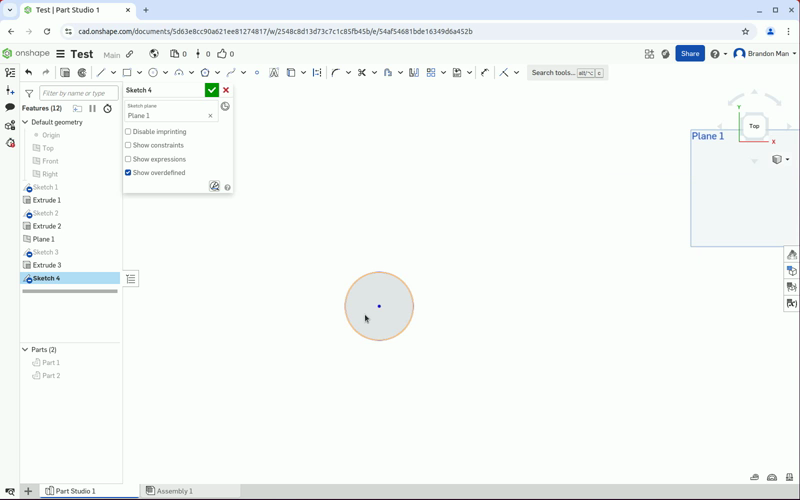
scroll(6)
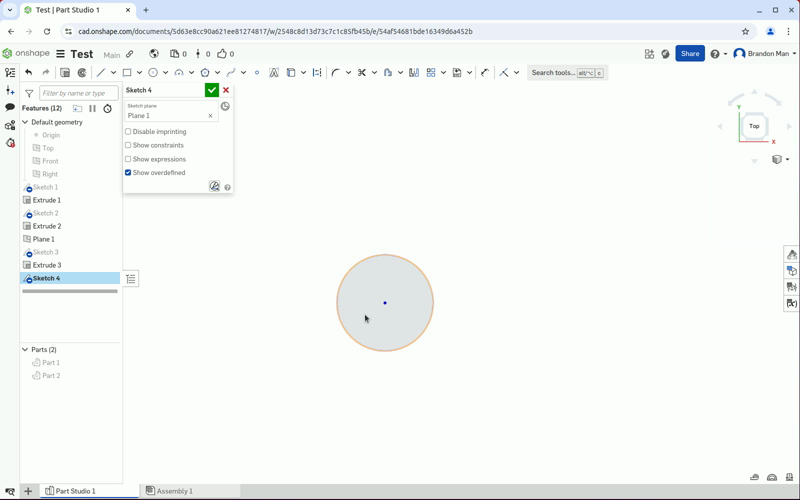
scroll(6)
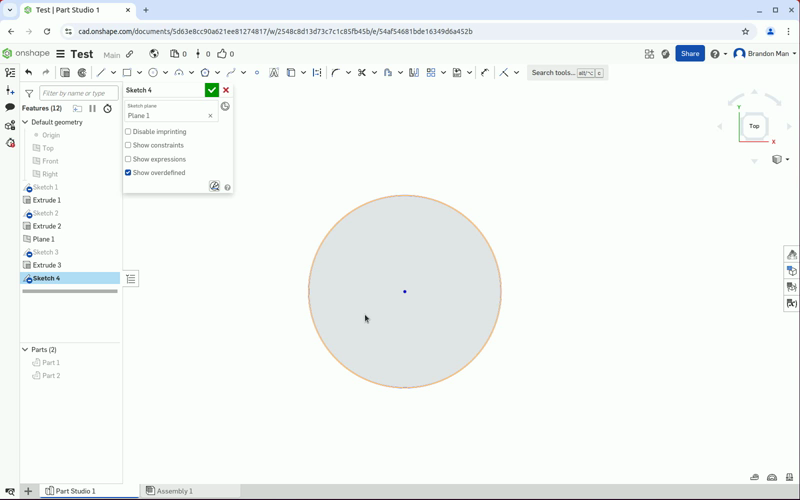
click(365, 314)
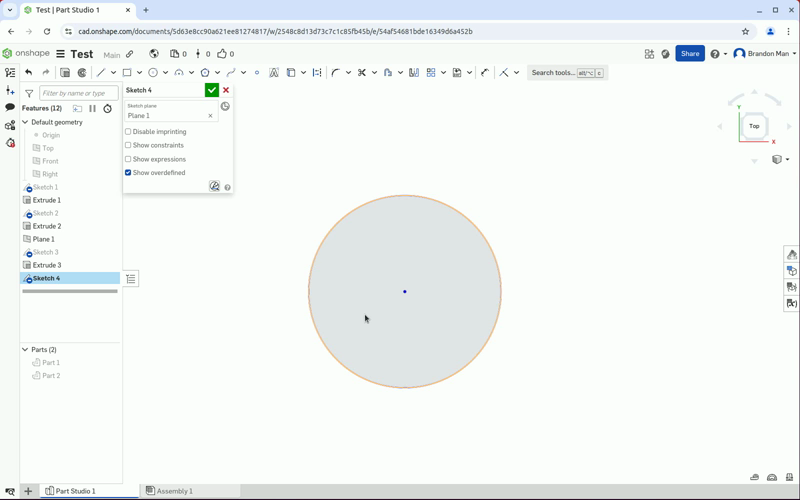
scroll(-6)
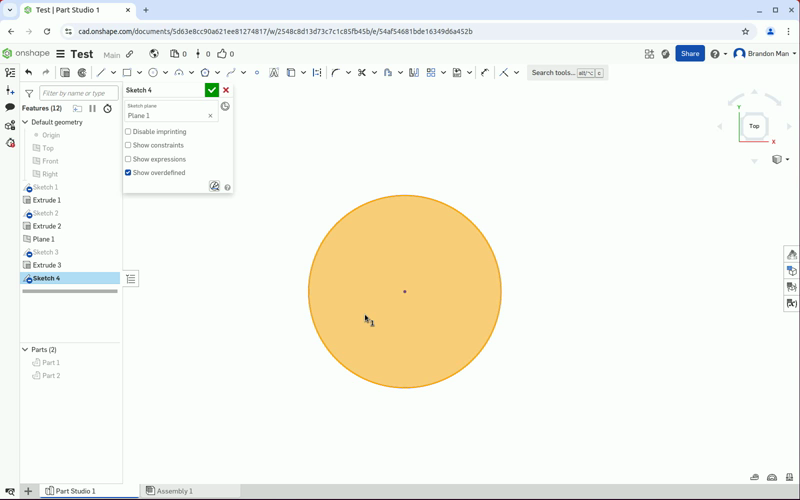
scroll(-6)
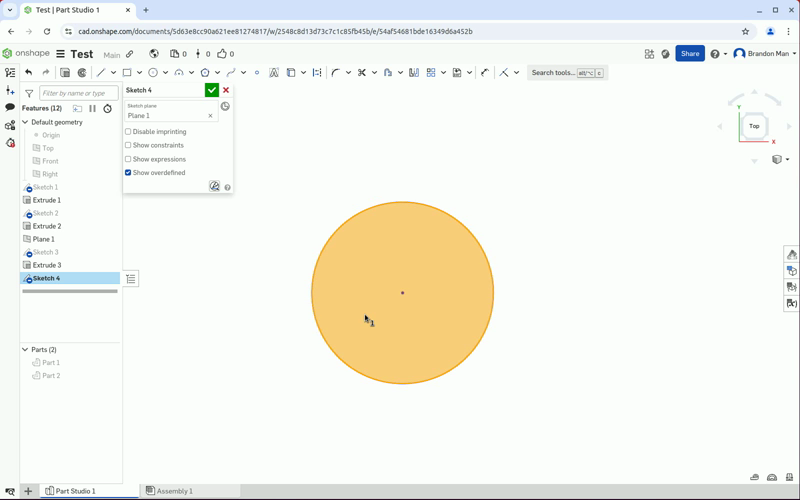
scroll(-6)
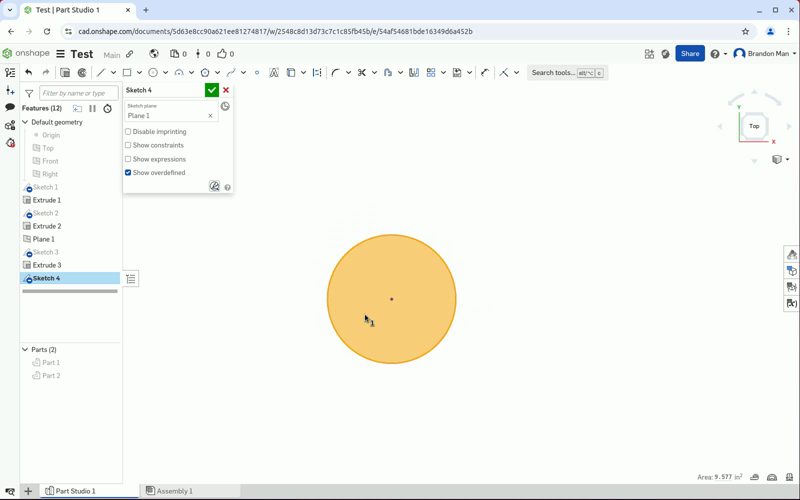
scroll(-6)
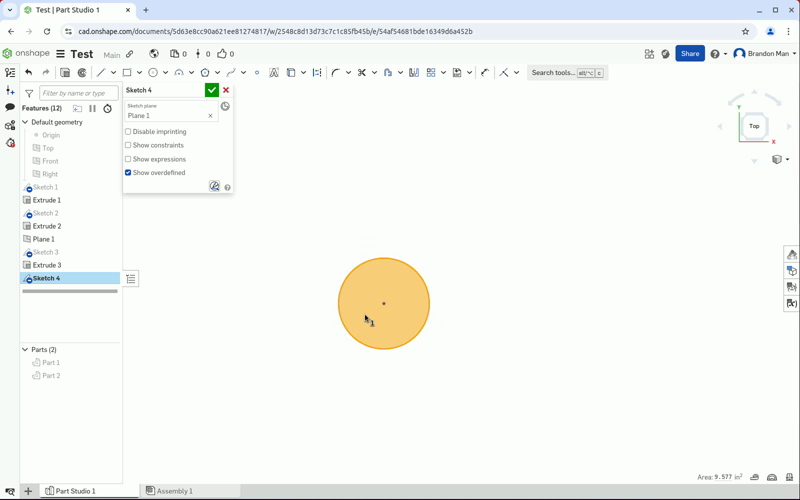
scroll(-6)
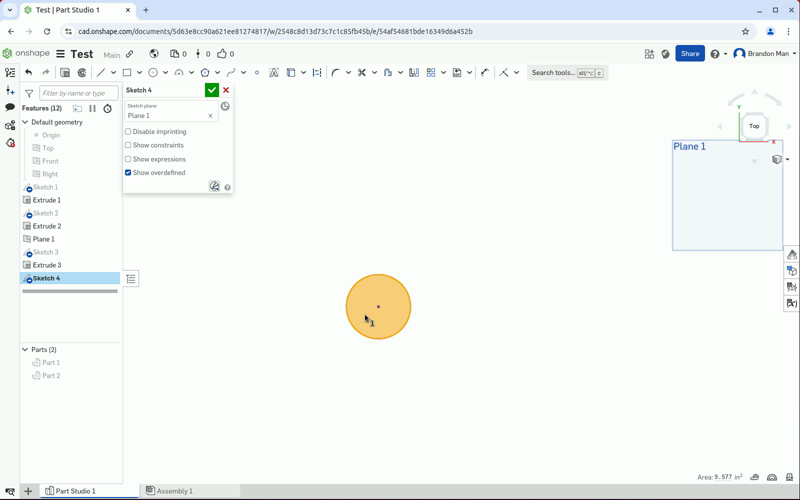
scroll(-6)
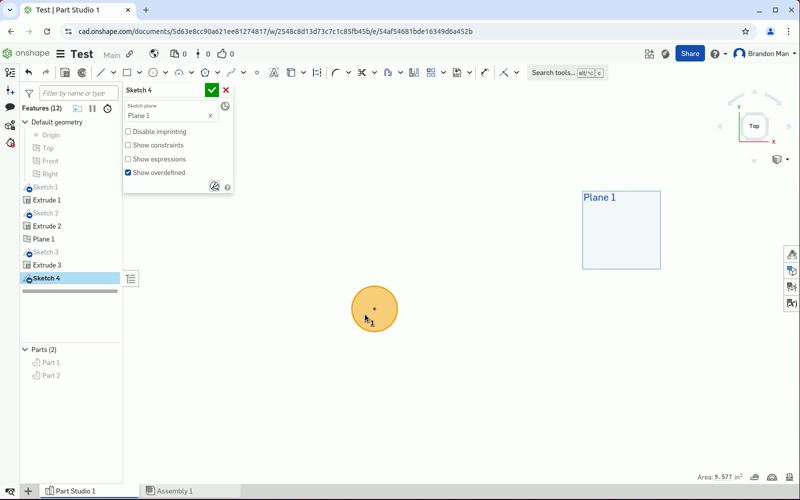
scroll(-6)
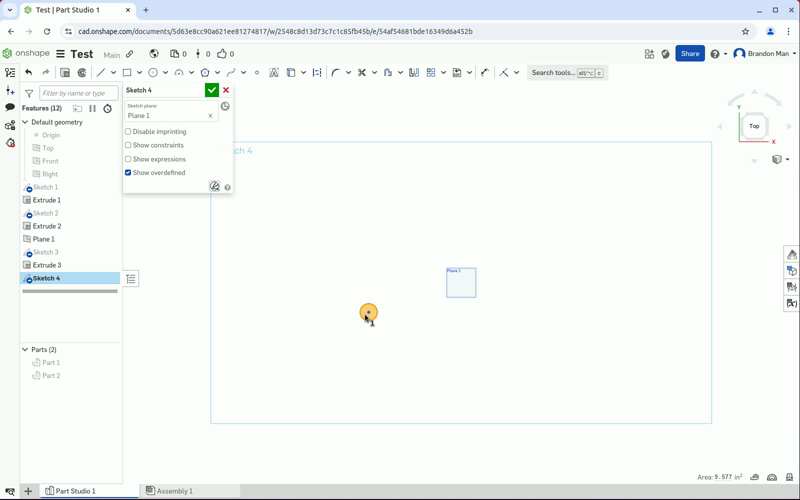
mouse_move(73, 352)
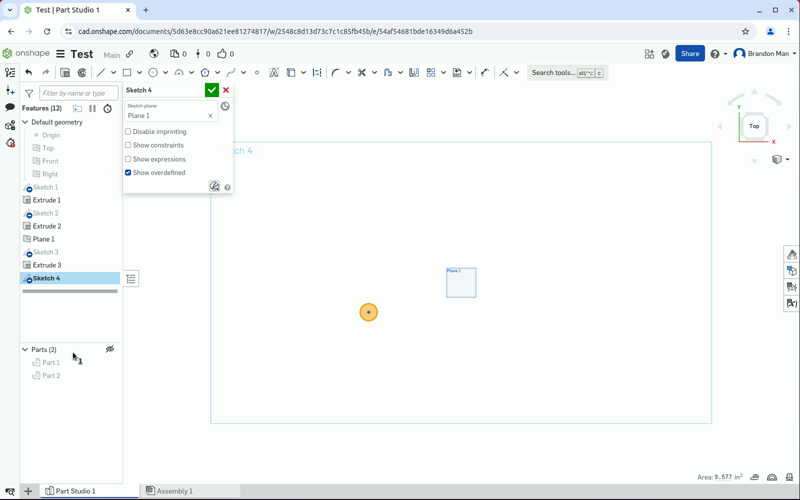
key(shift+y)
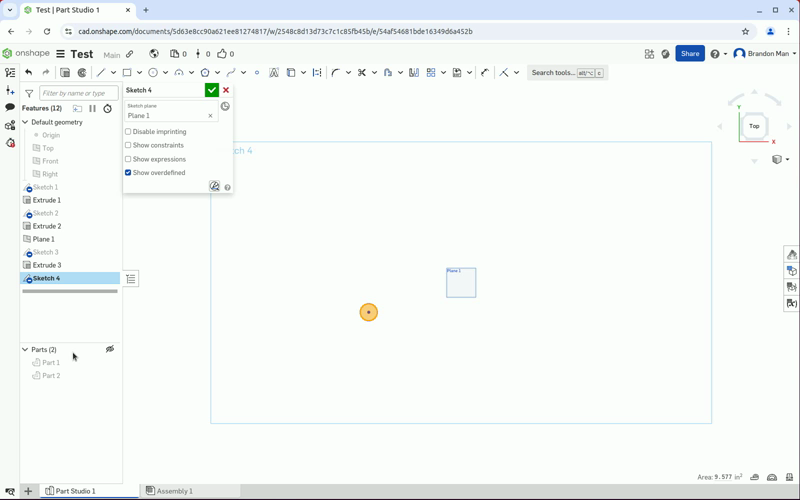
key(shift+e)
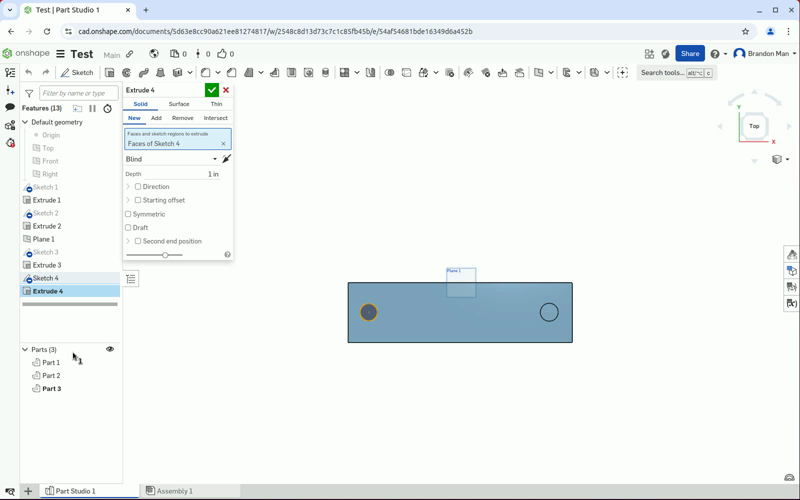
mouse_move(143, 106)
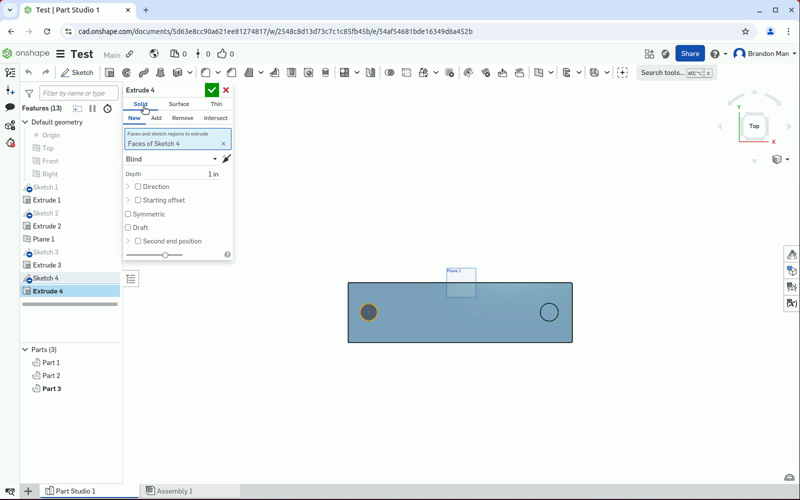
click(143, 106)
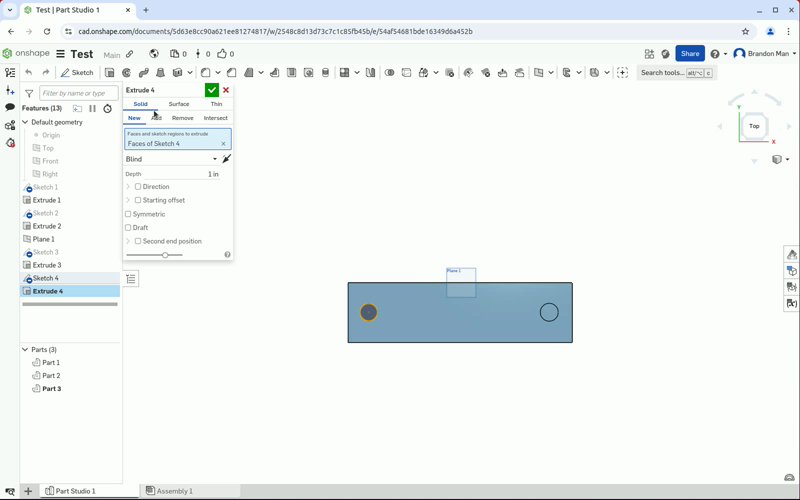
mouse_move(186, 120)
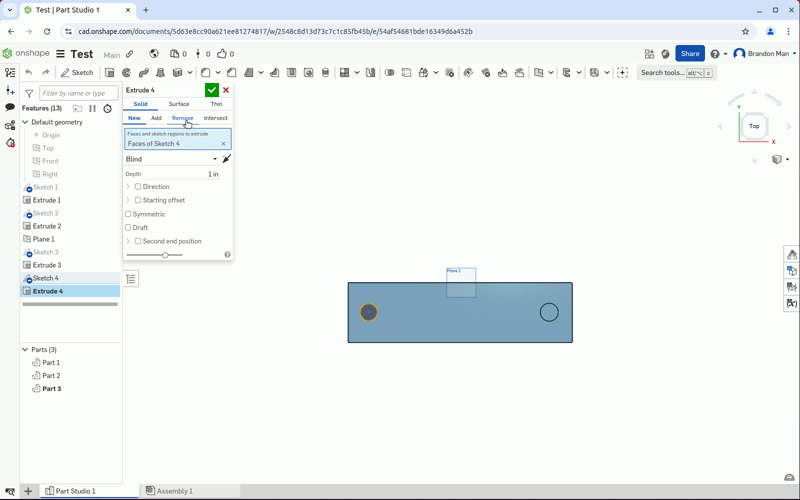
click(186, 120)
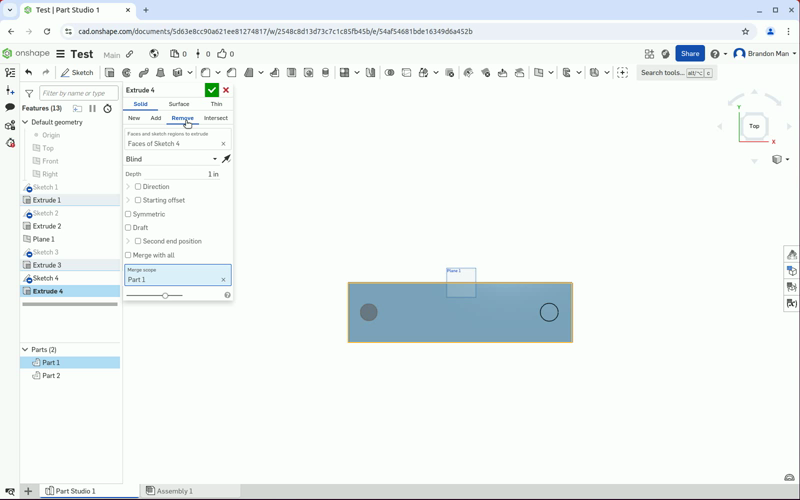
key(tab, 4)
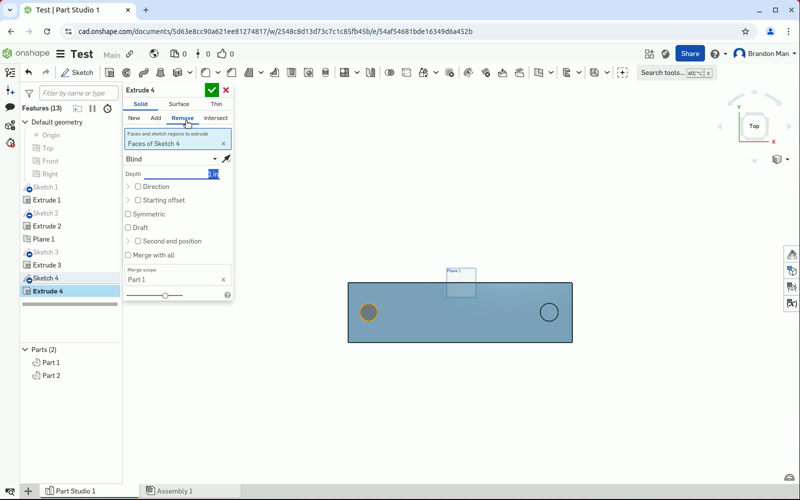
text(3.37)
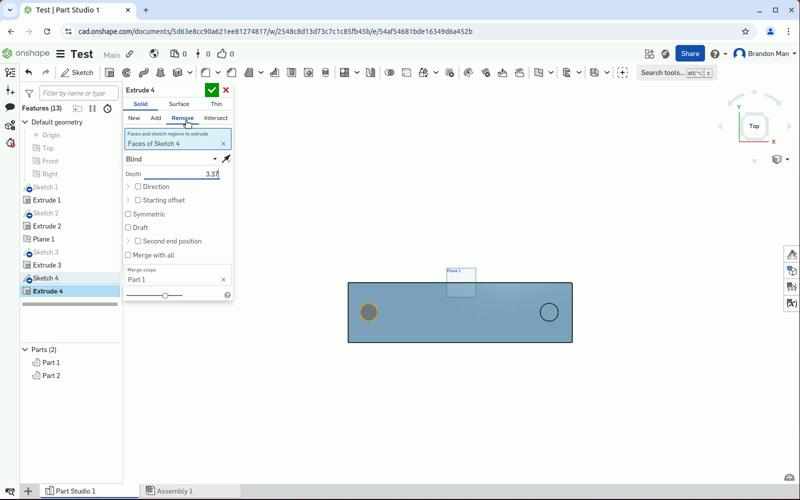
key(tab, 6)
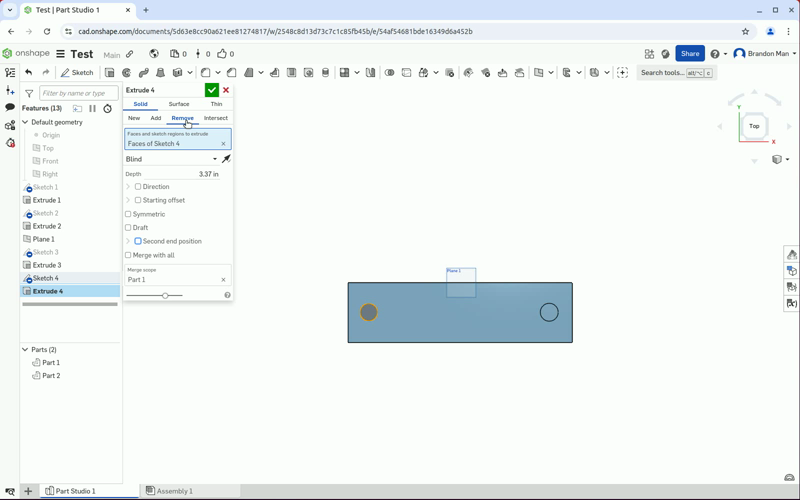
key(space)
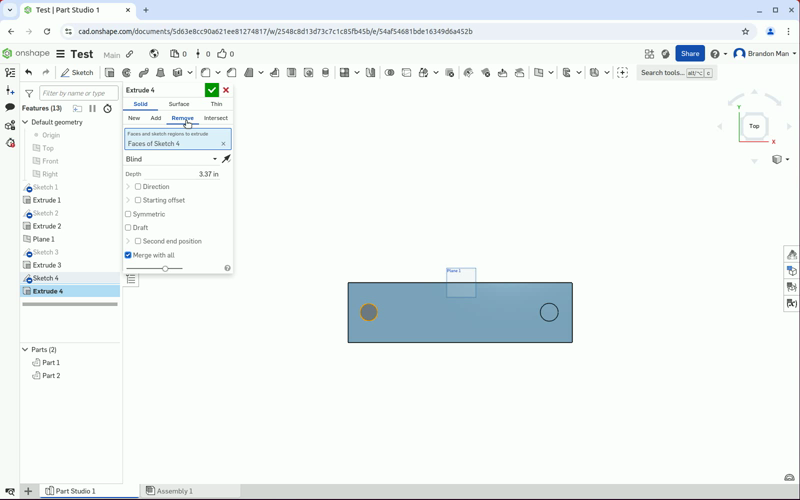
key(enter)
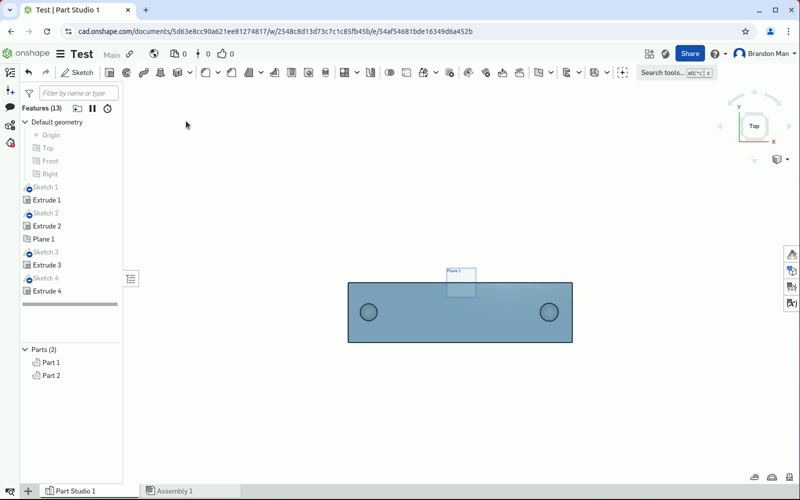
key(shift+h)
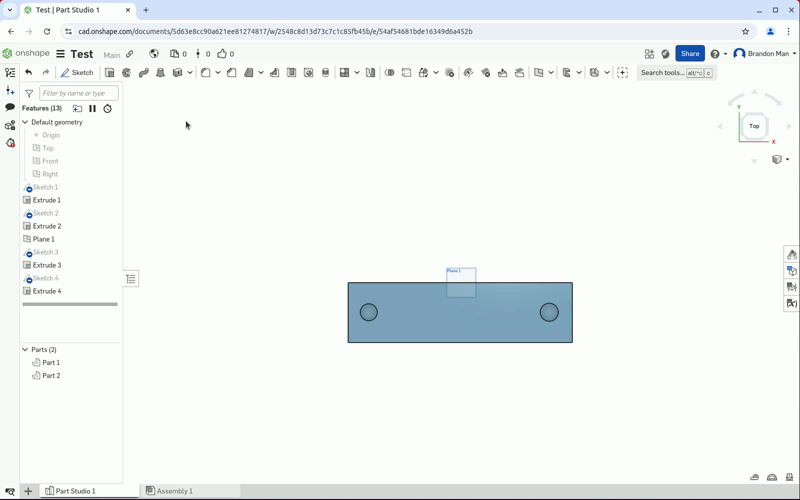
key(shift+h)
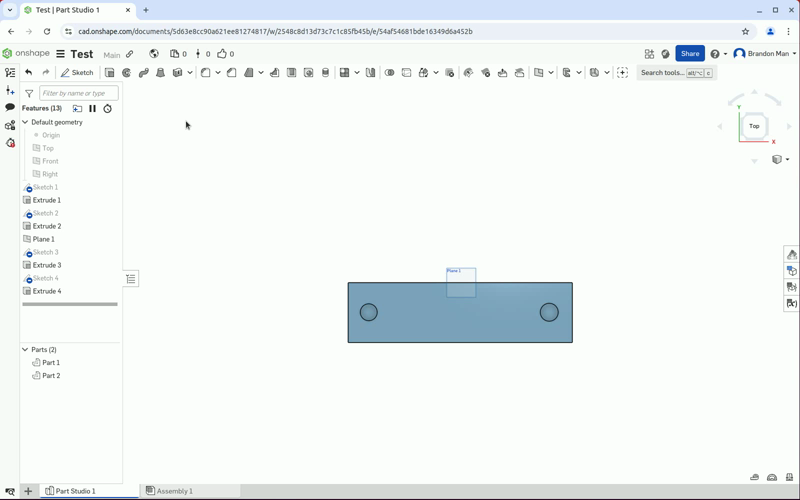
mouse_move(73, 189)
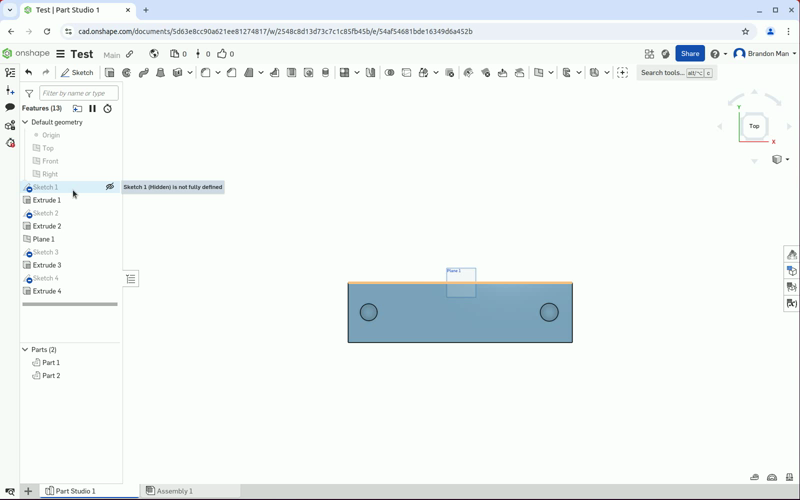
click(73, 189)
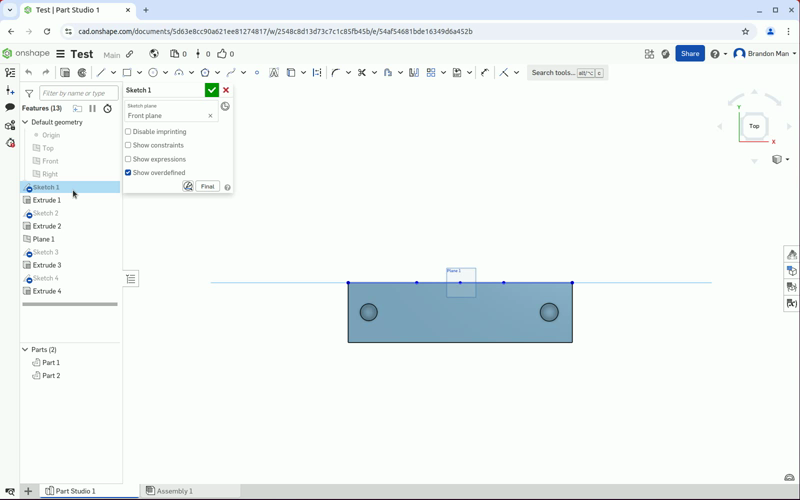
mouse_move(229, 92)
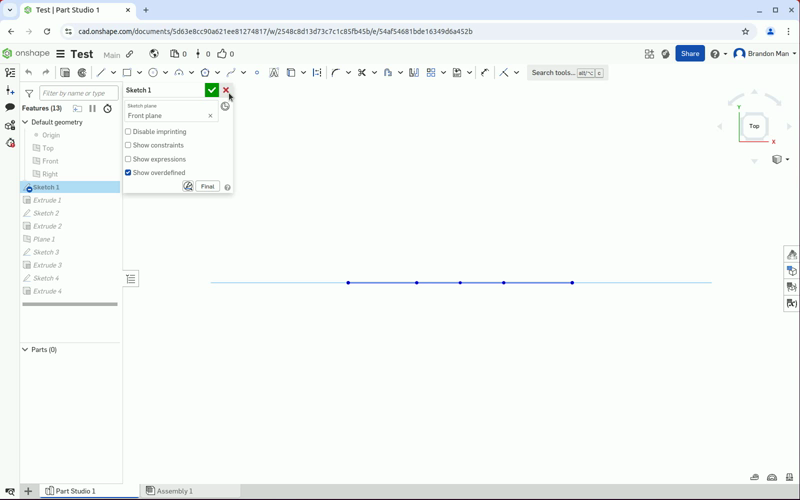
click(229, 92)
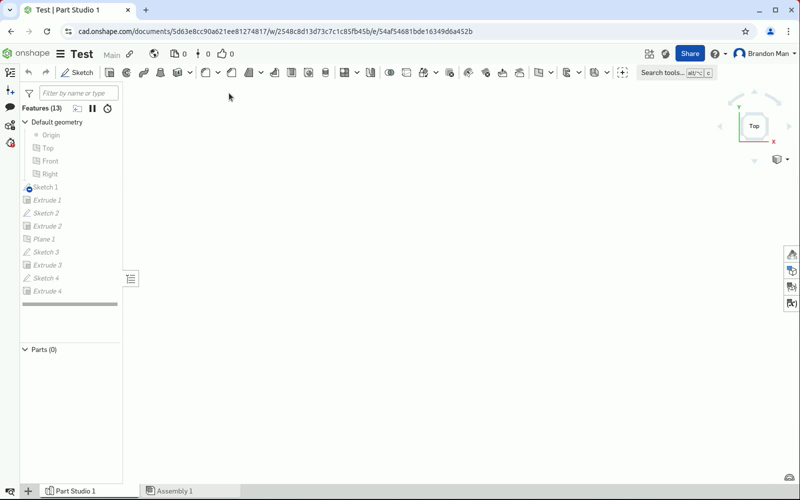
key(shift+s)
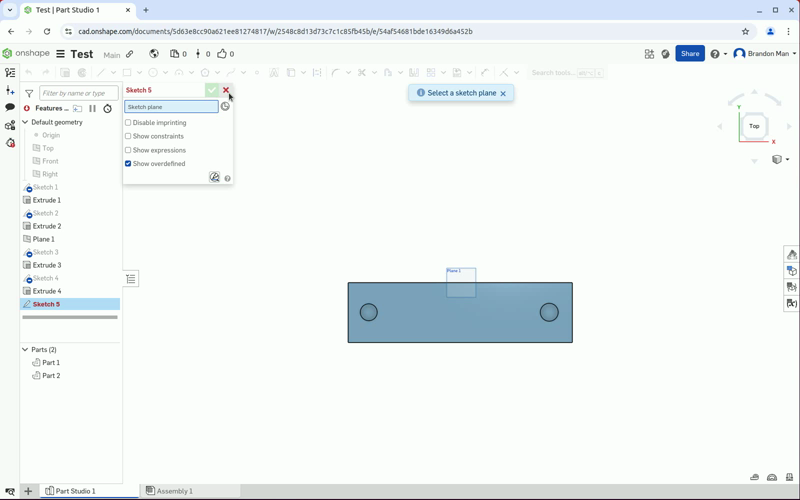
mouse_move(73, 241)
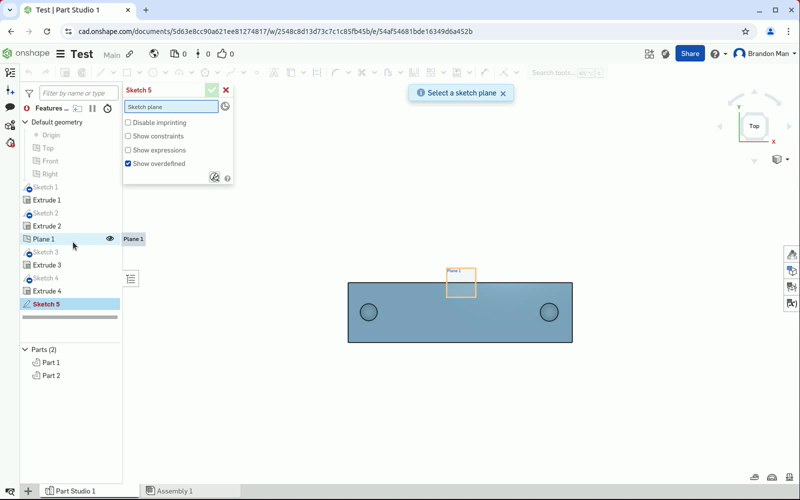
click(73, 241)
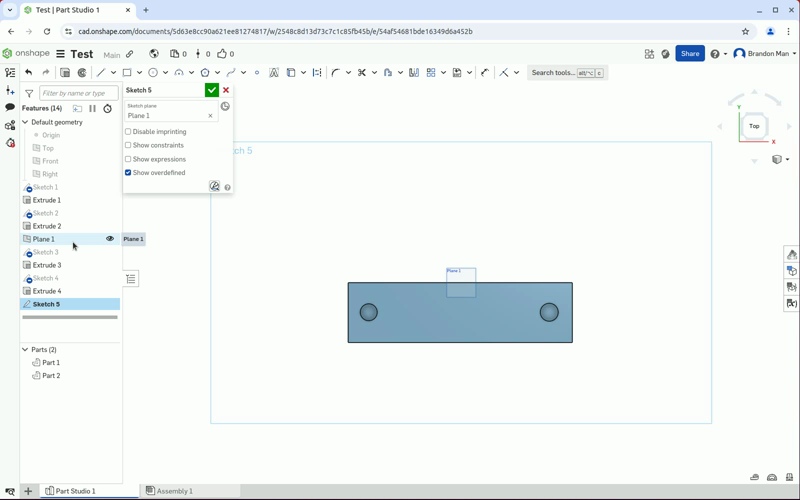
mouse_move(73, 352)
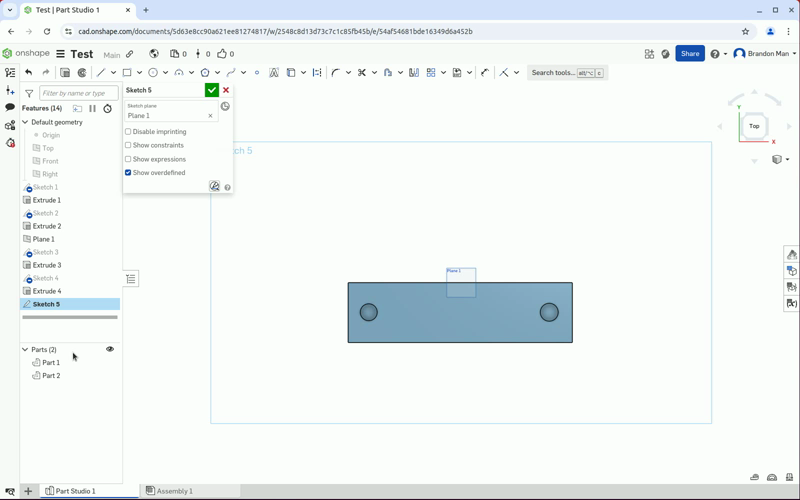
key(y)
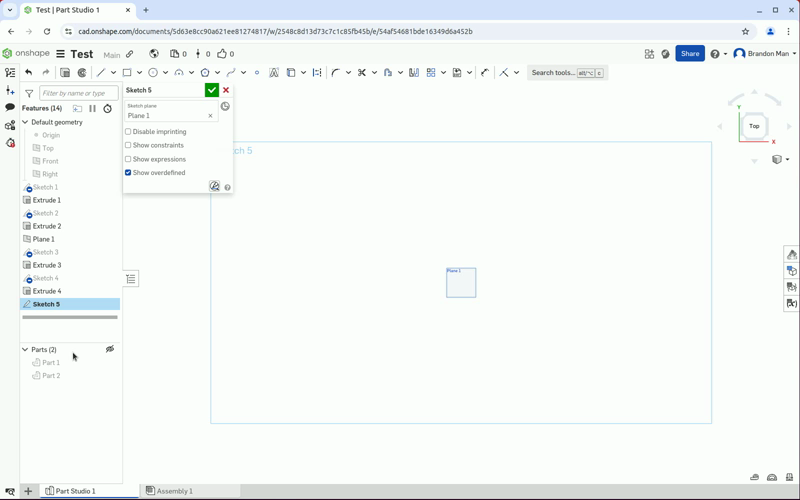
key(c)
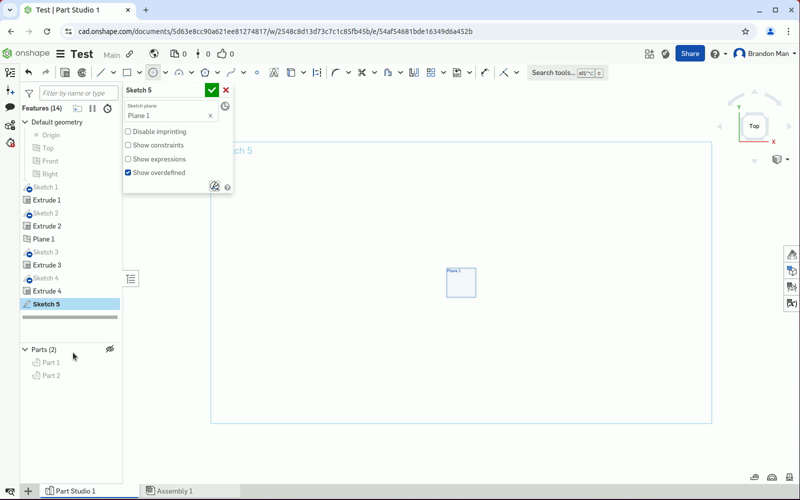
key_down(shift)
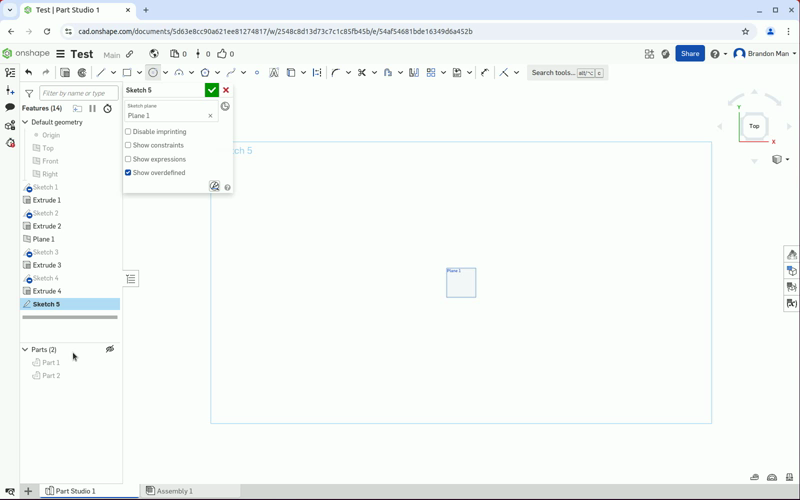
mouse_move(549, 312)
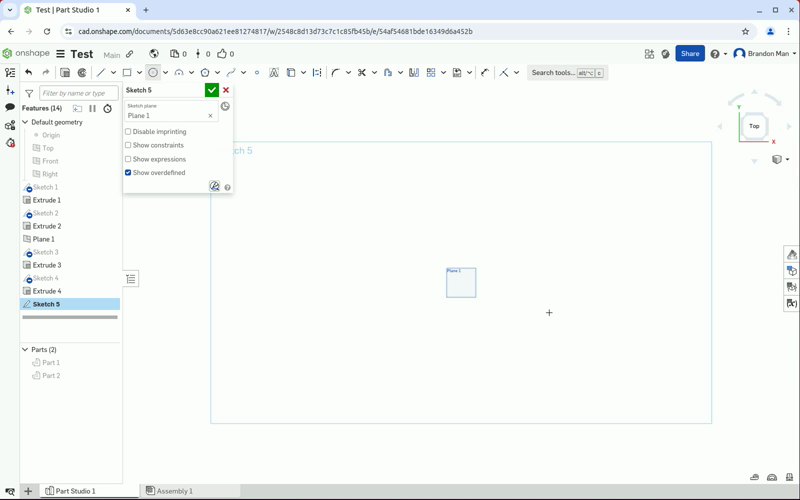
click(549, 312)
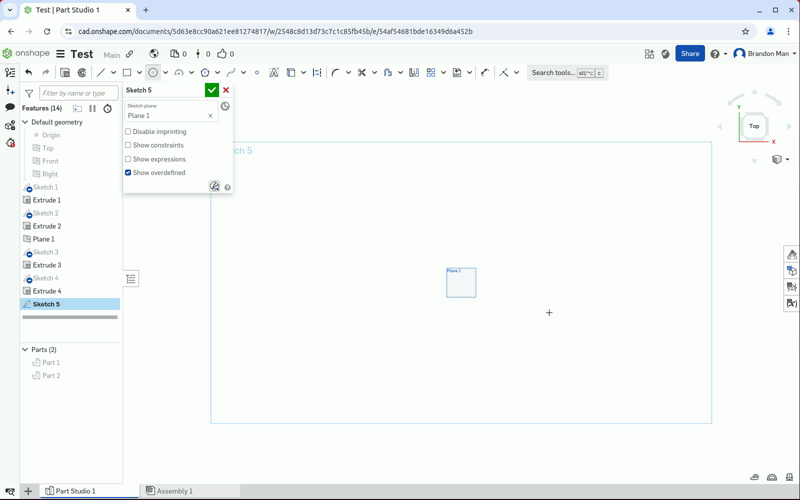
key_up(shift)
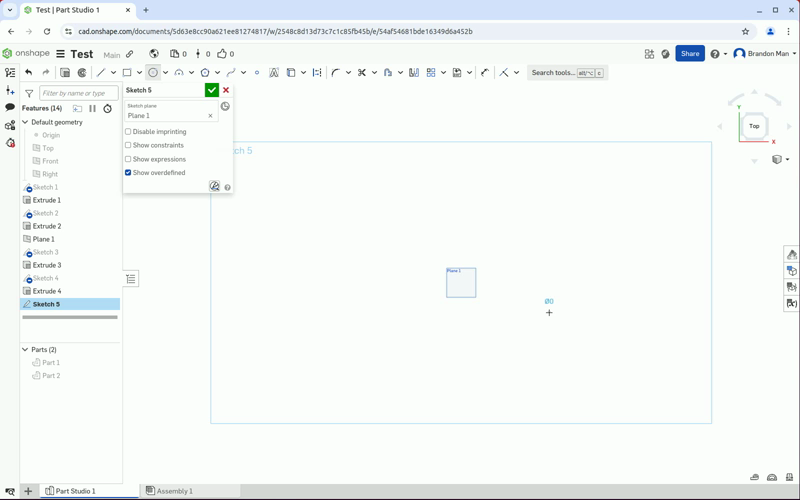
mouse_move(558, 312)
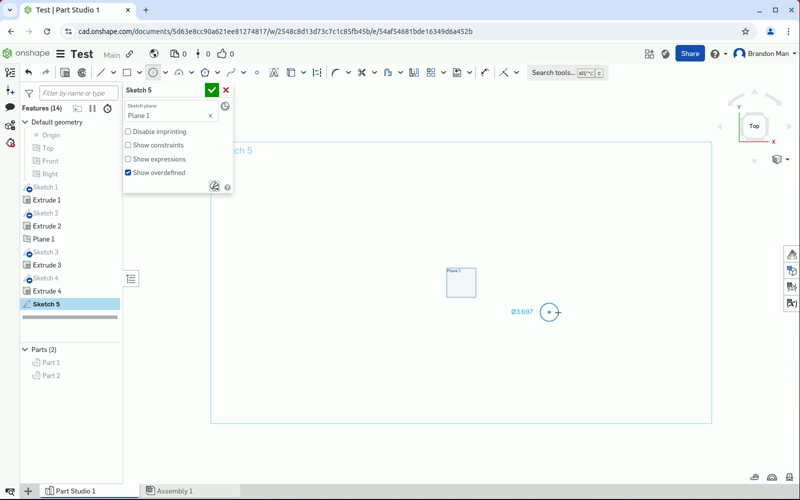
click(558, 312)
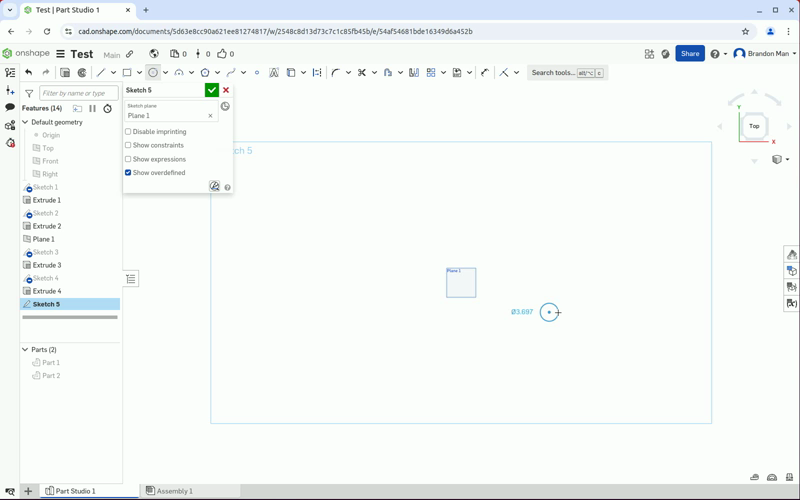
key(esc)
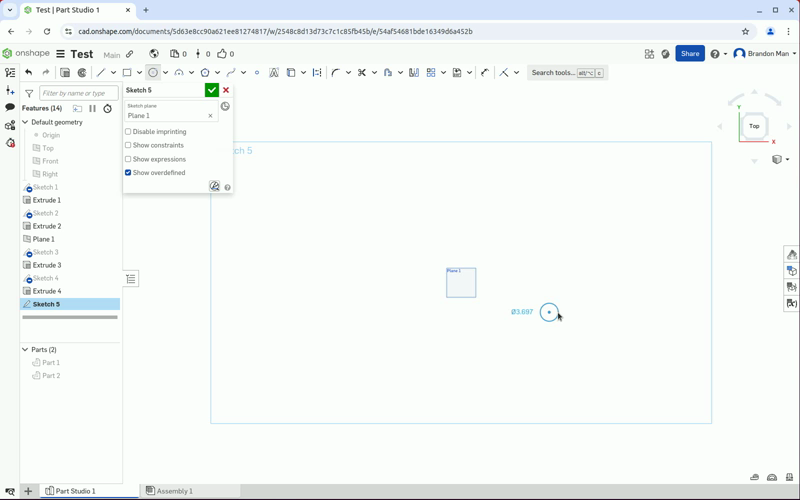
mouse_move(541, 310)
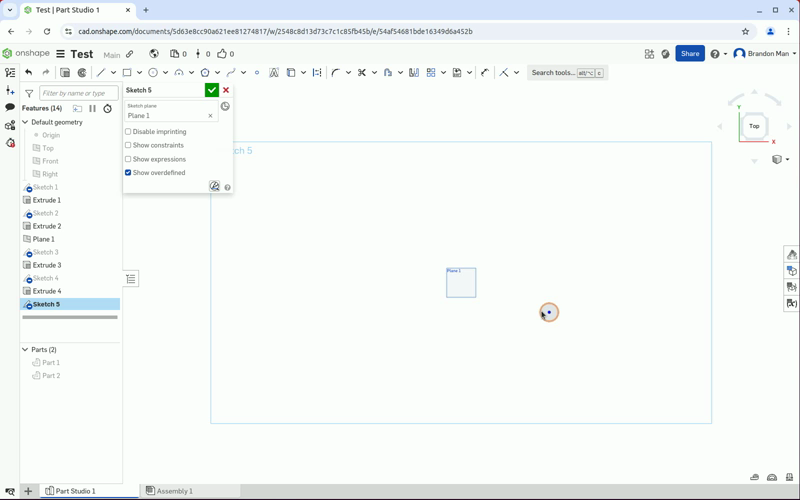
scroll(6)
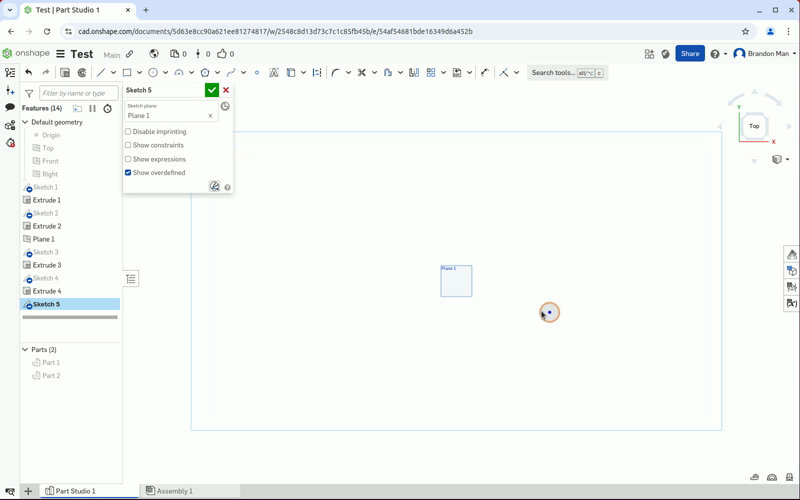
scroll(6)
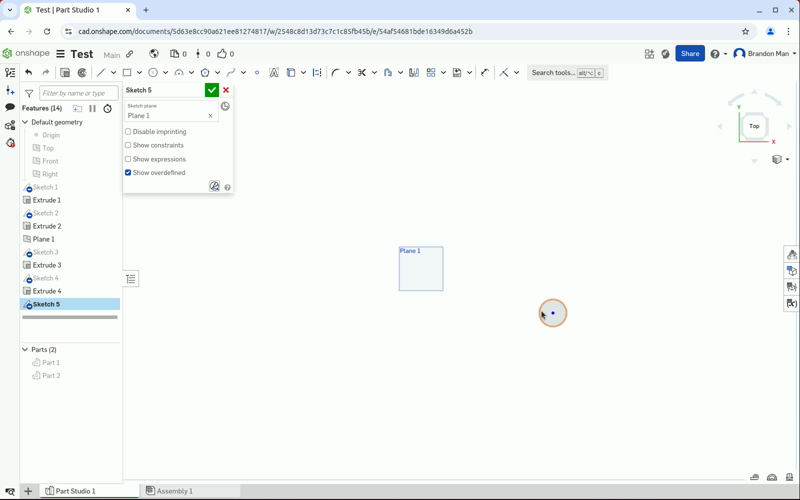
scroll(6)
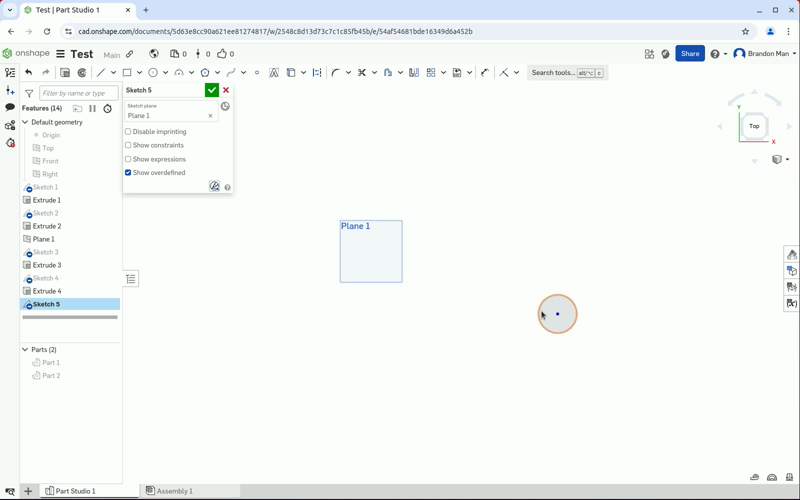
scroll(6)
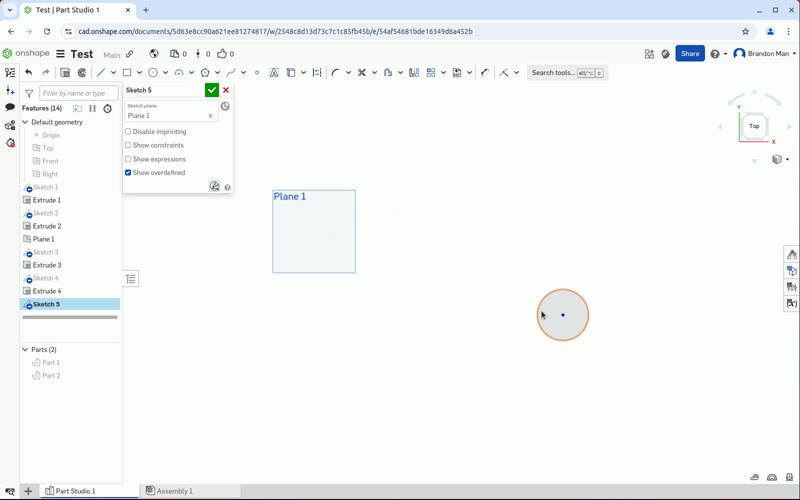
scroll(6)
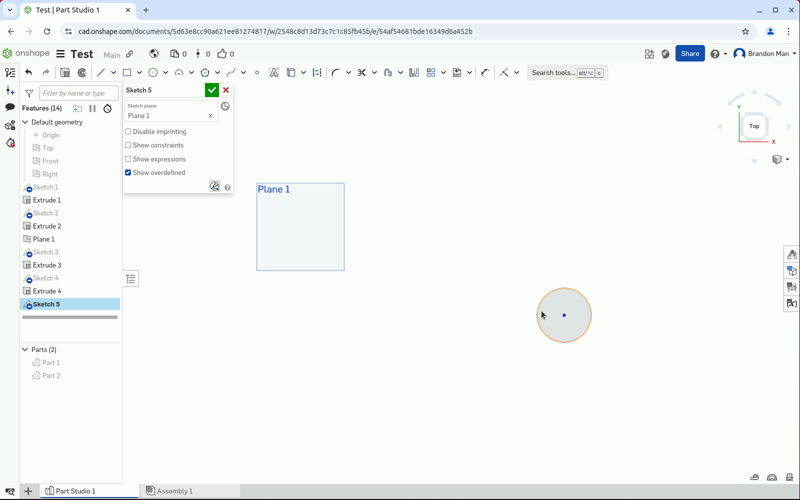
scroll(6)
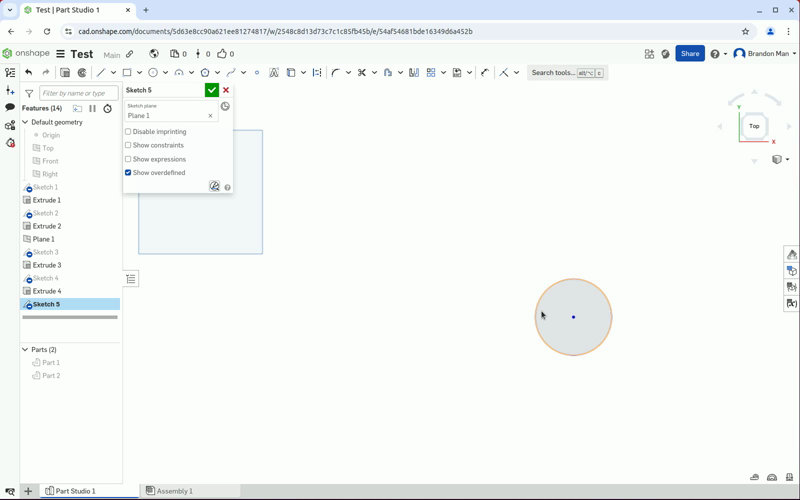
scroll(6)
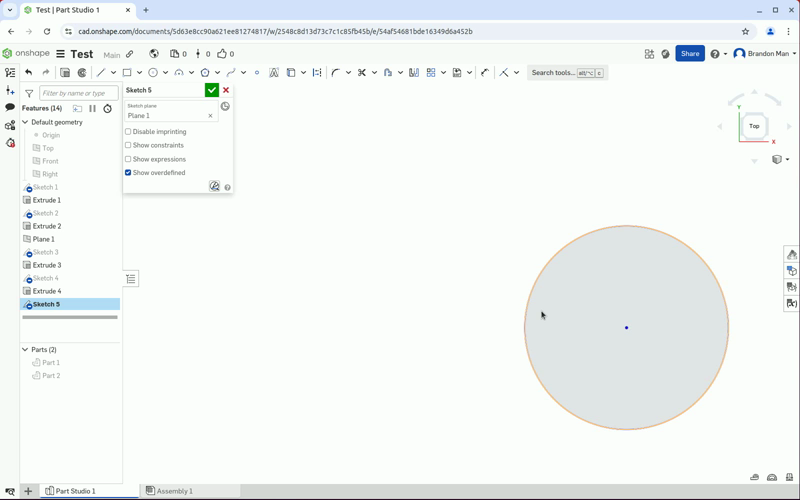
click(541, 310)
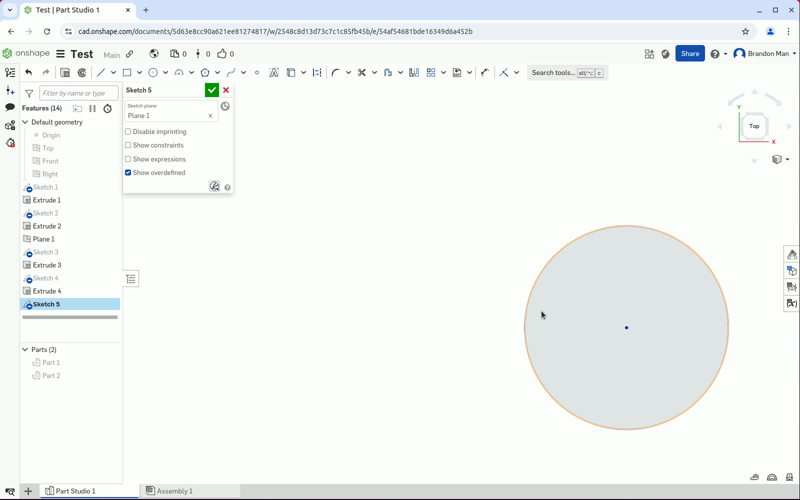
scroll(-6)
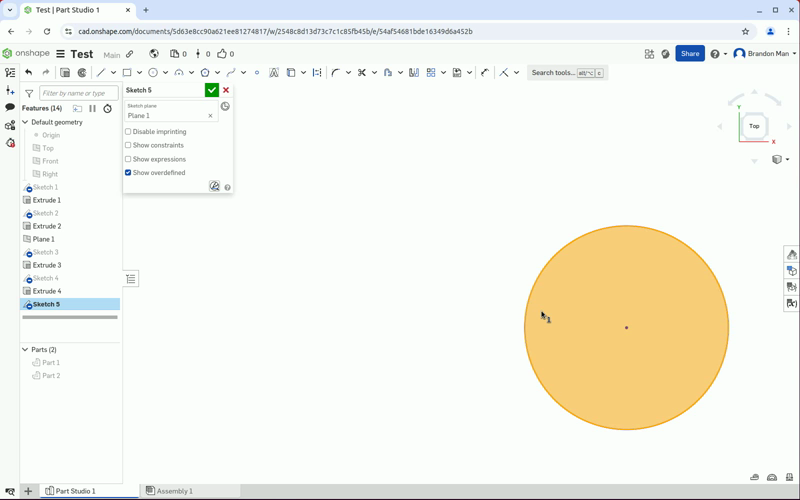
scroll(-6)
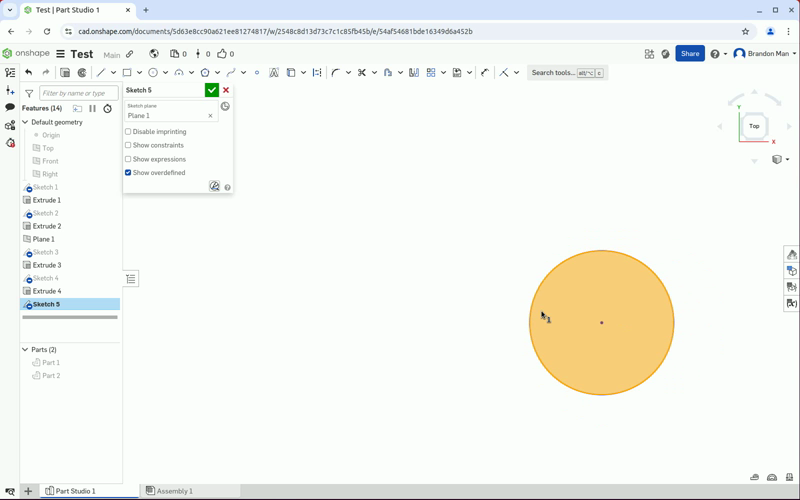
scroll(-6)
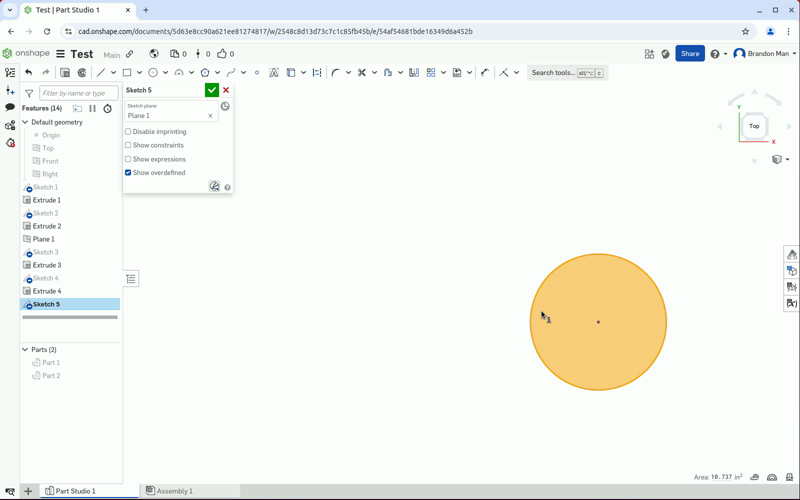
scroll(-6)
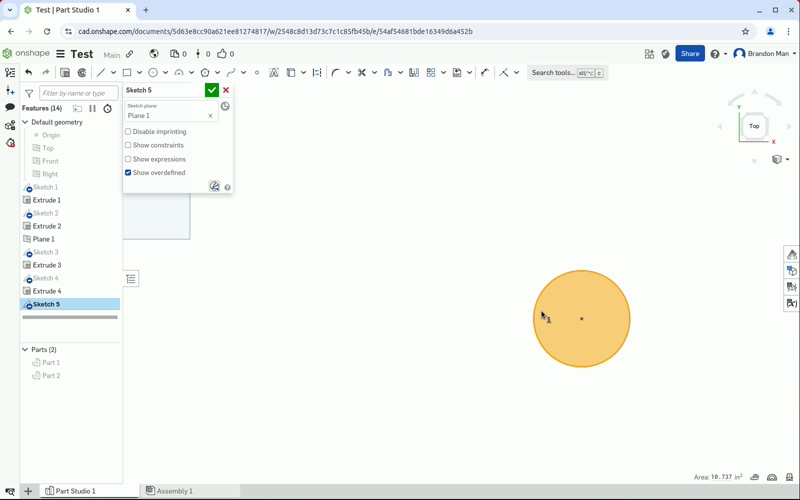
scroll(-6)
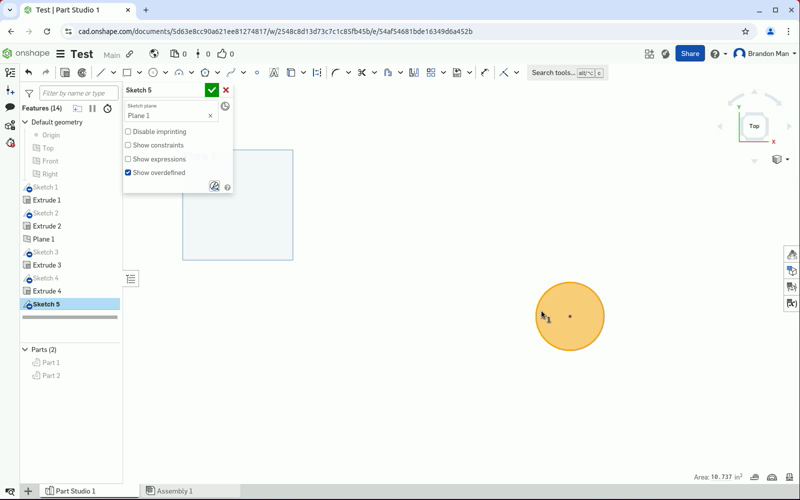
scroll(-6)
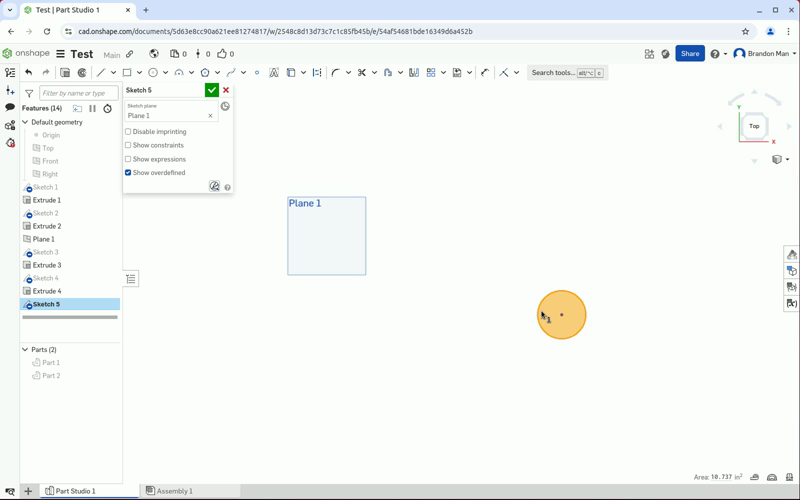
scroll(-6)
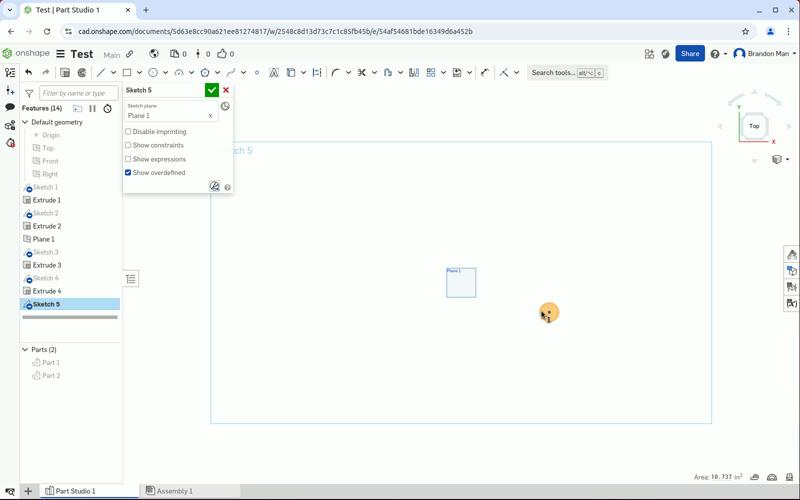
mouse_move(73, 352)
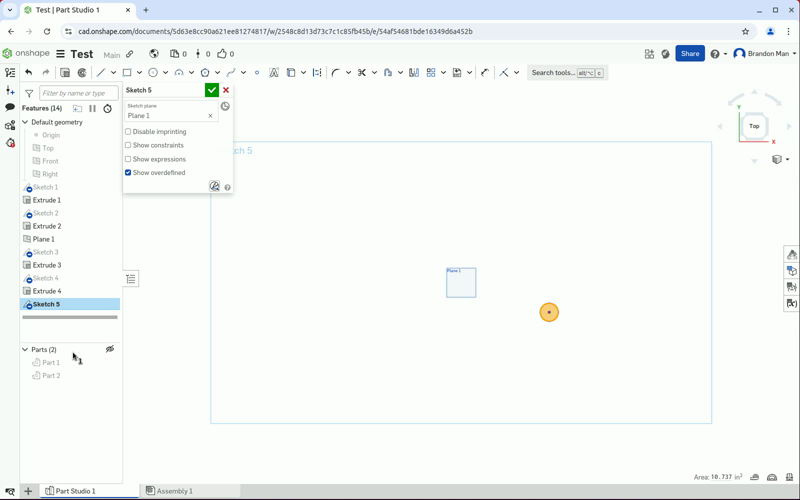
key(shift+y)
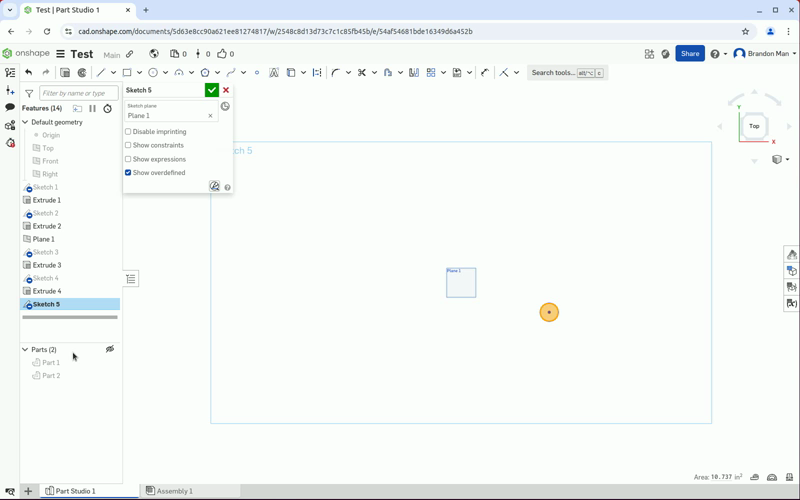
key(shift+e)
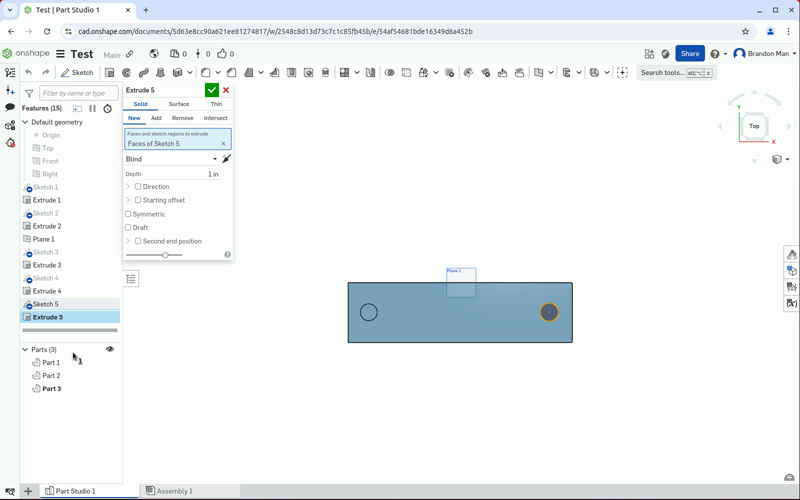
mouse_move(143, 106)
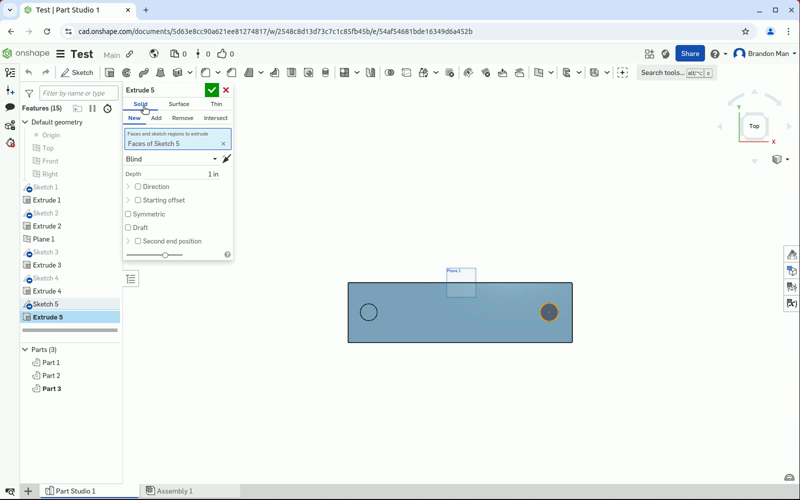
click(143, 106)
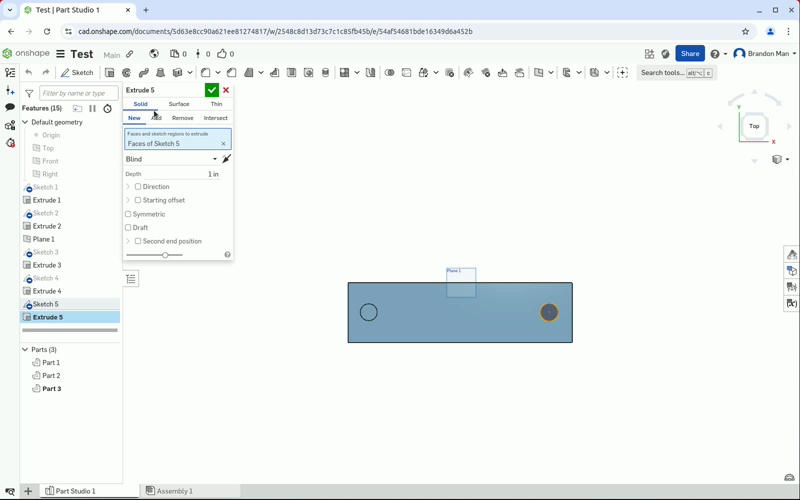
mouse_move(186, 120)
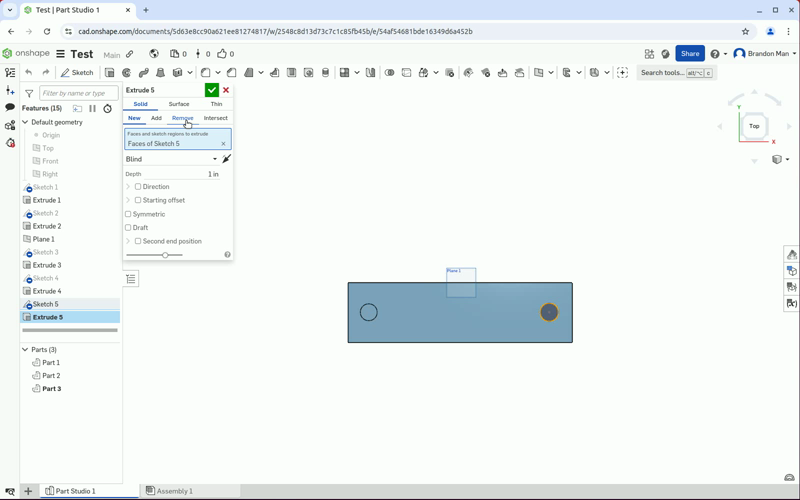
click(186, 120)
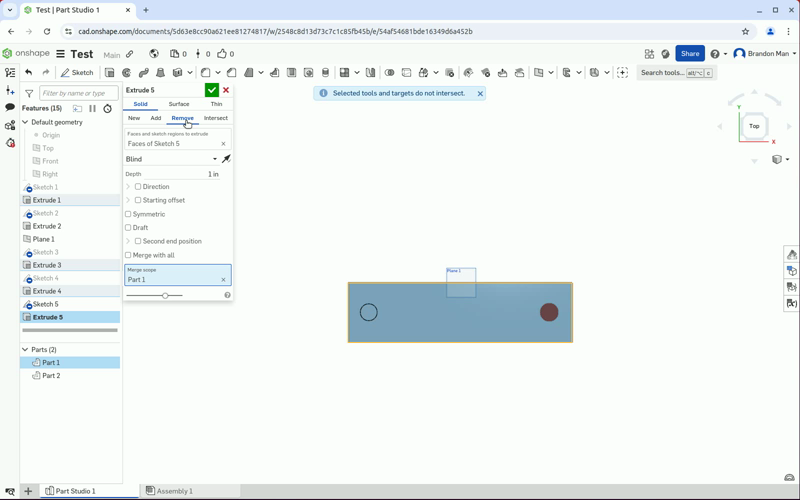
key(tab, 4)
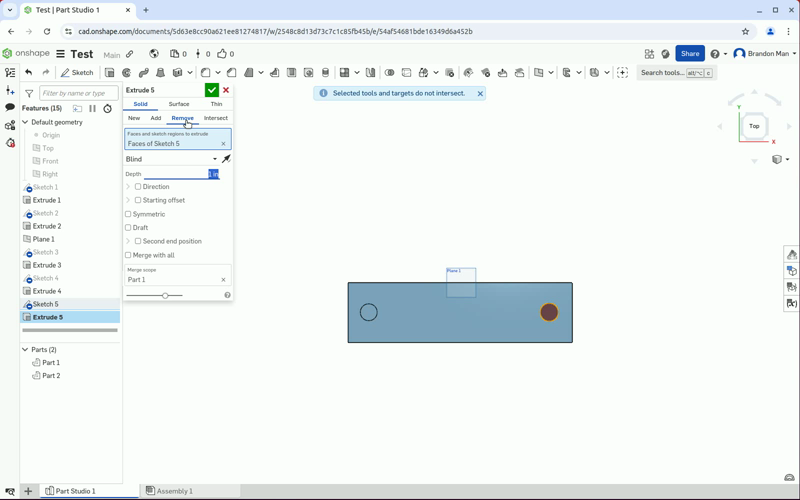
text(3.37)
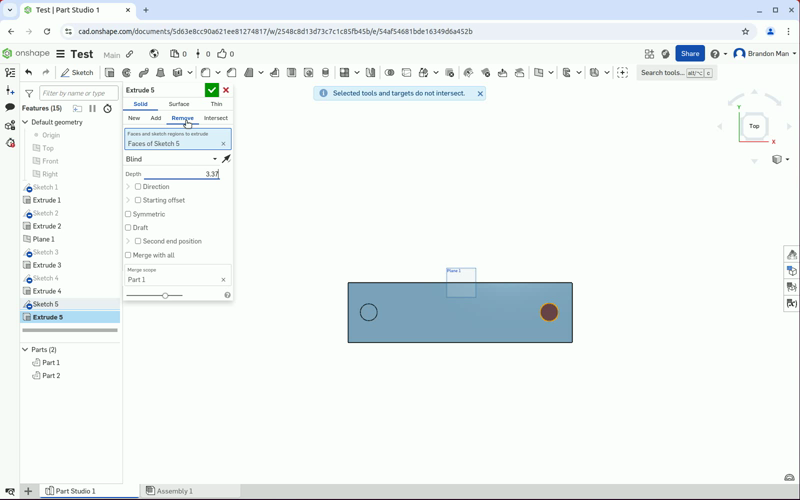
key(tab, 6)
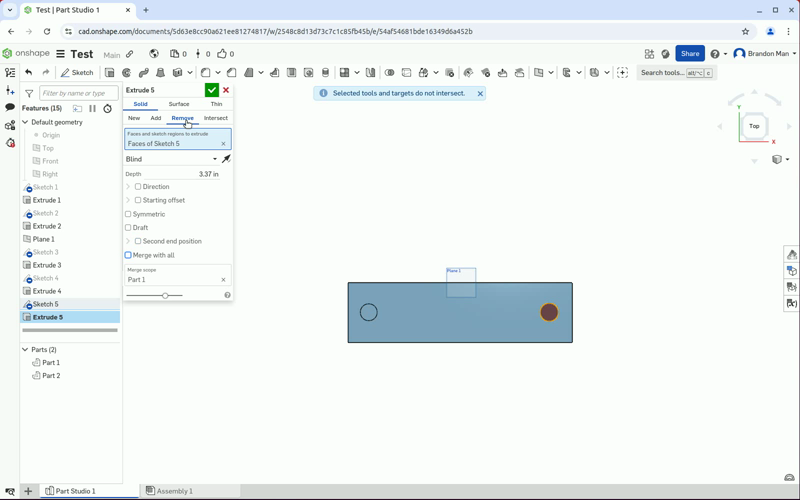
key(space)
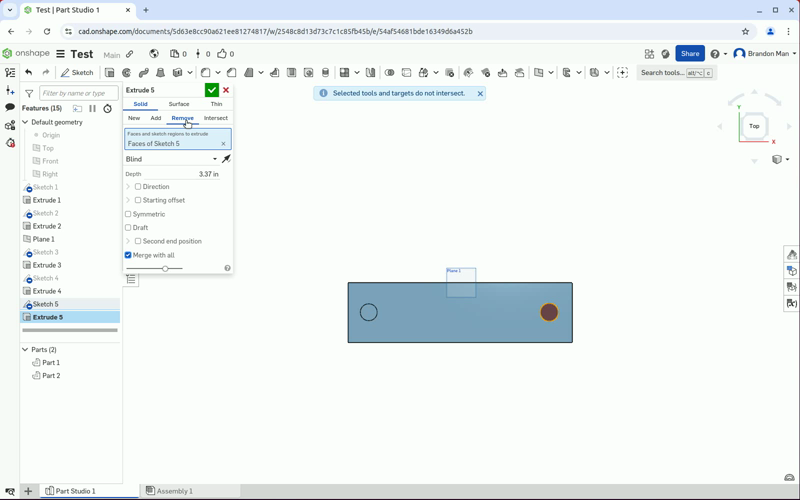
key(enter)
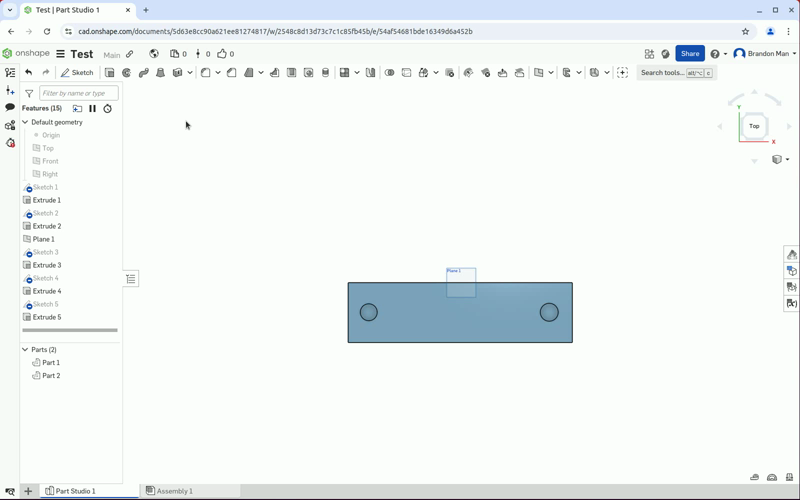
key(shift+h)
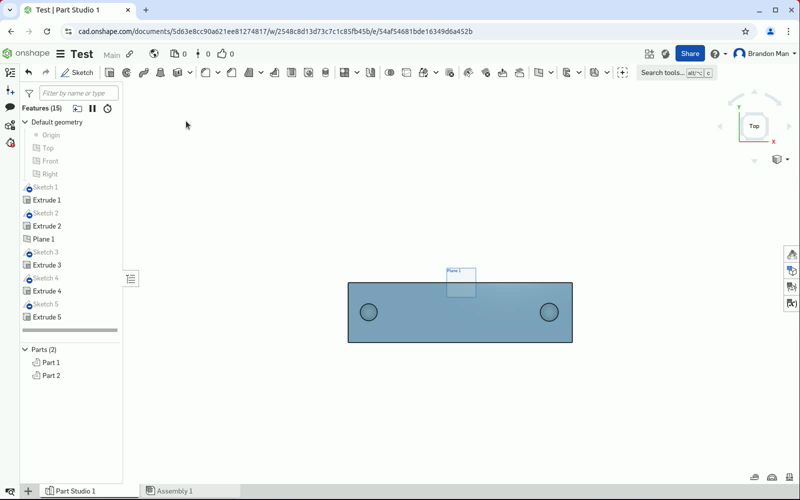
key(shift+h)
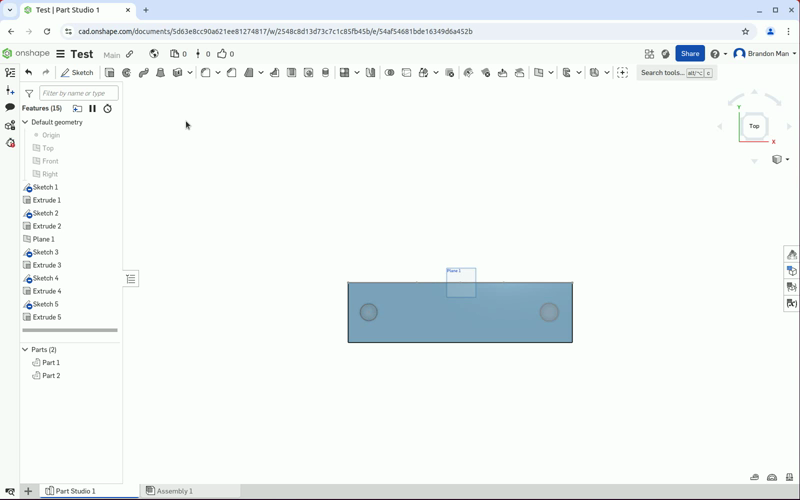
key(shift+7)
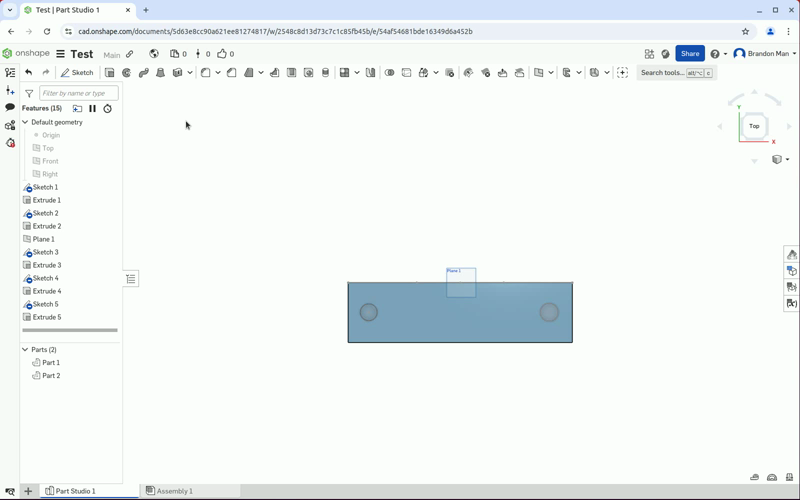
key(up, 3)
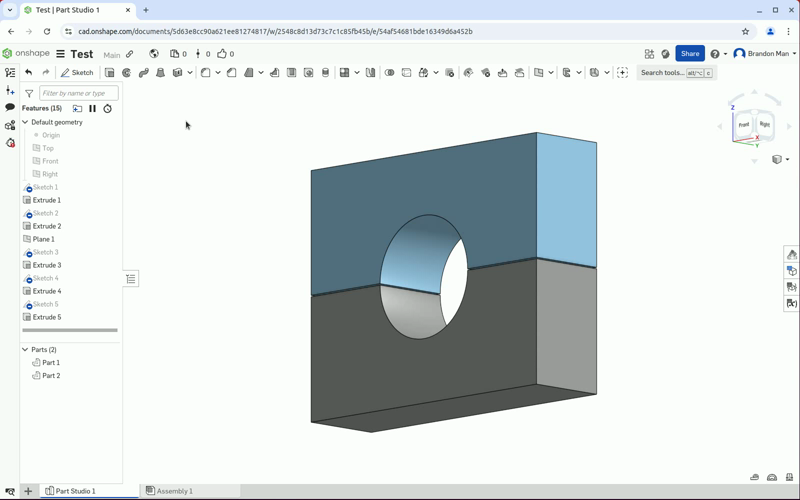
key(left, 3)
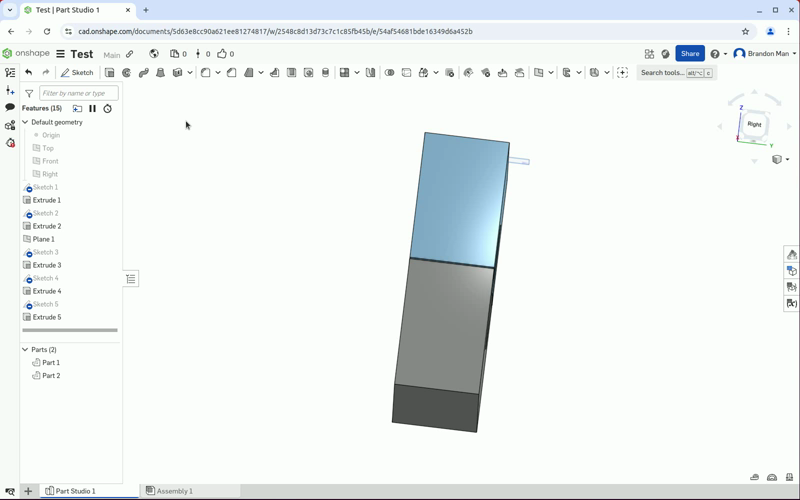
key(right, 3)
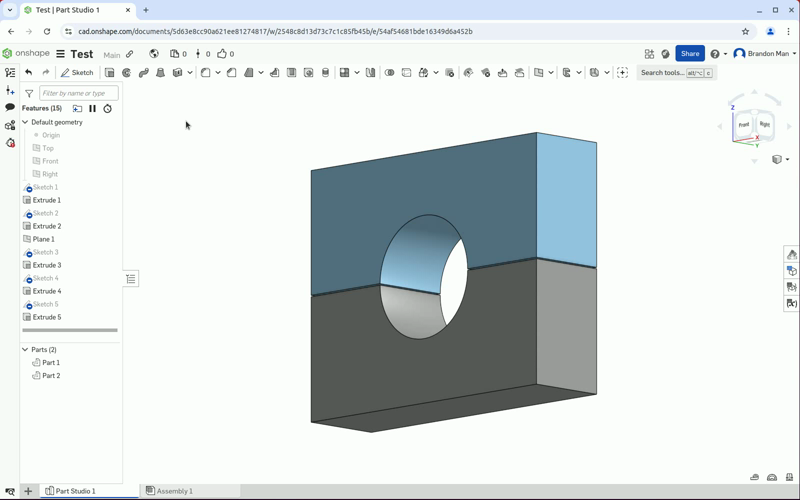
key(down, 3)
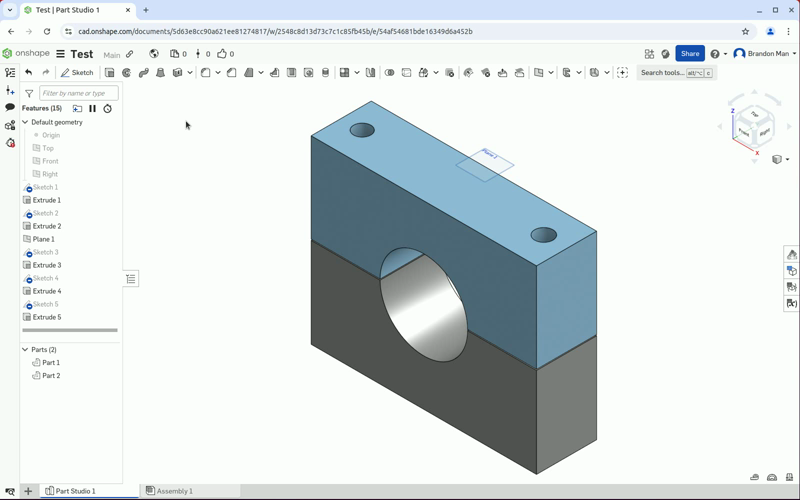
mouse_move(73, 189)
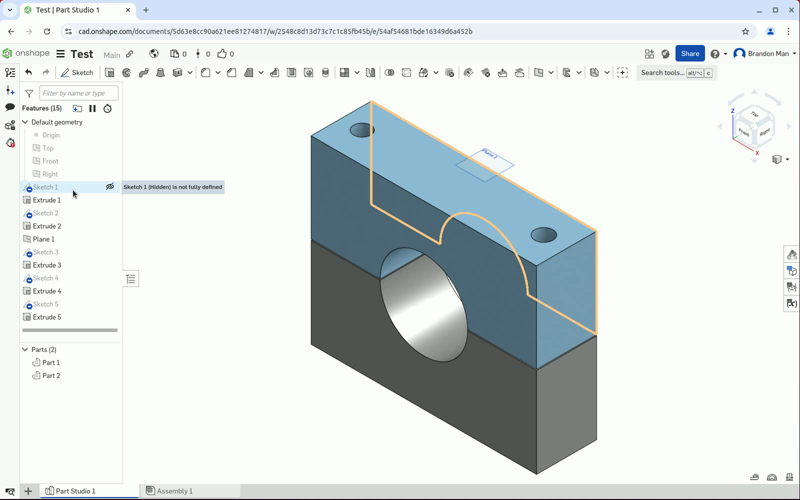
click(73, 189)